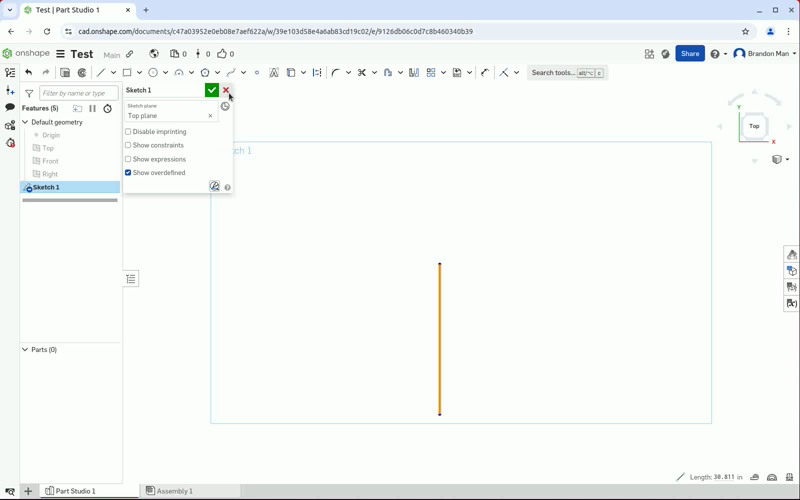
key(shift+h)
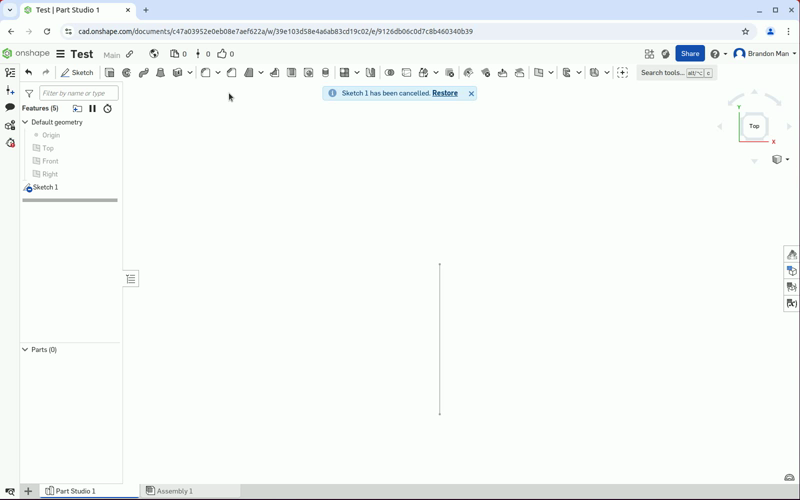
mouse_move(73, 352)
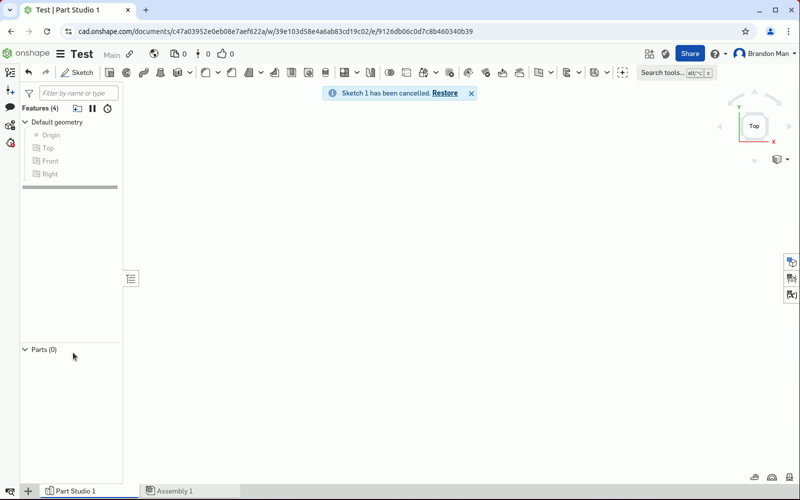
key(y)
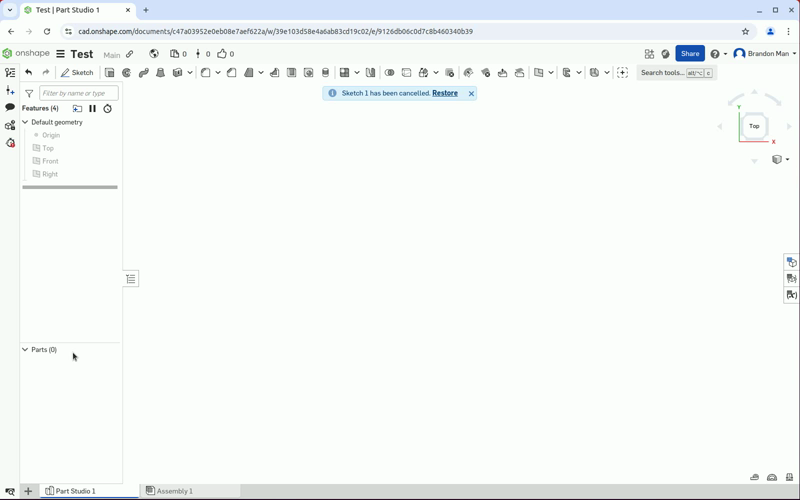
key(shift+p)
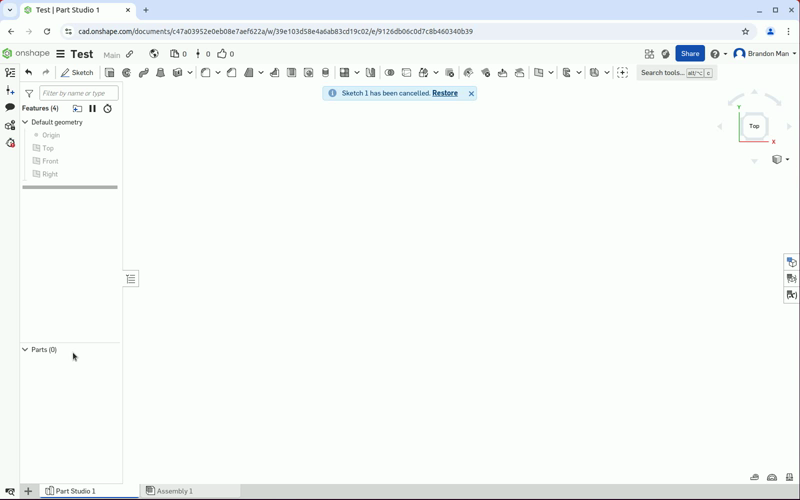
key(space)
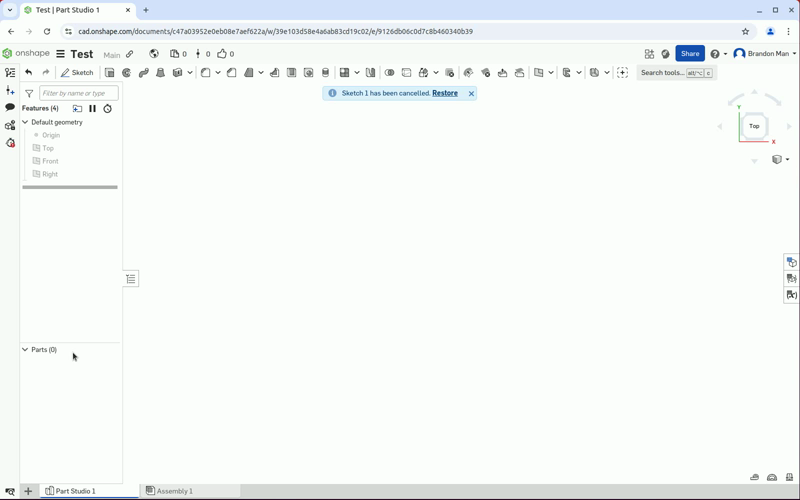
key_down(shift)
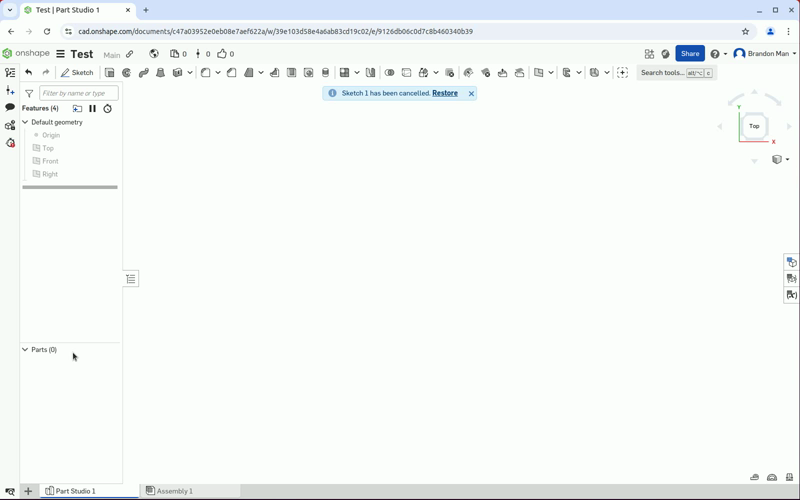
key(up)
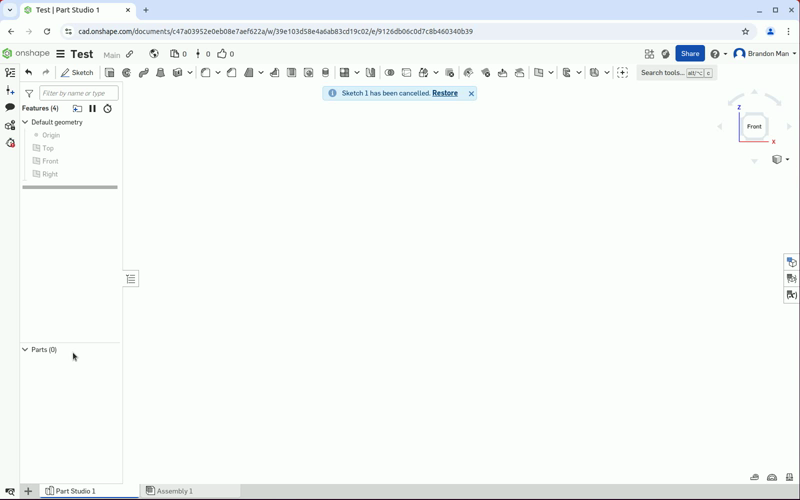
key_up(shift)
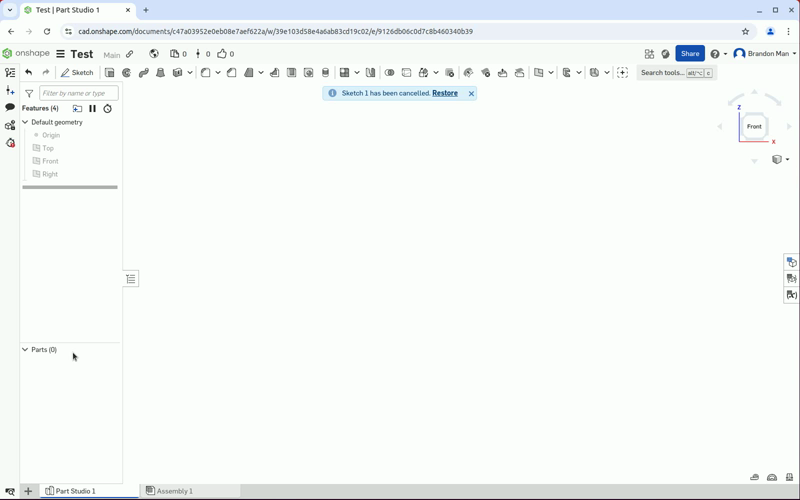
mouse_move(73, 352)
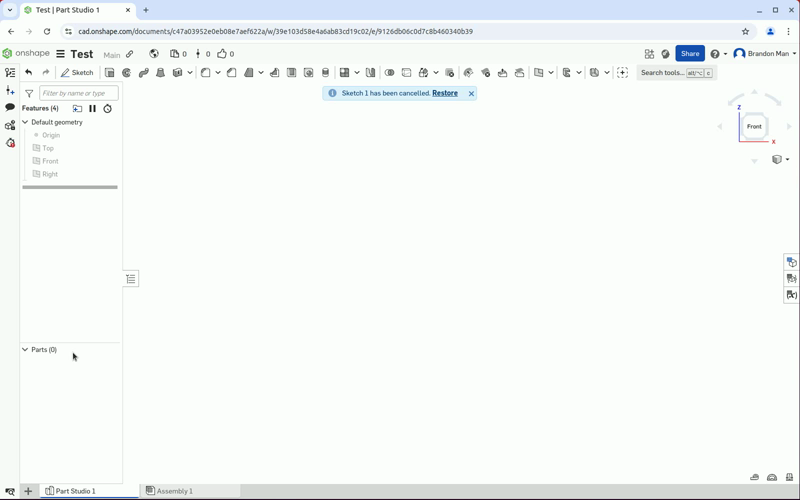
key(shift+y)
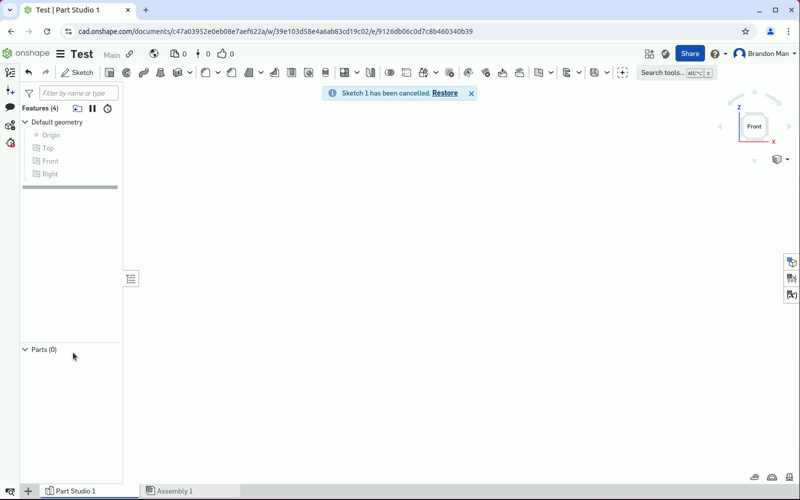
key(shift+s)
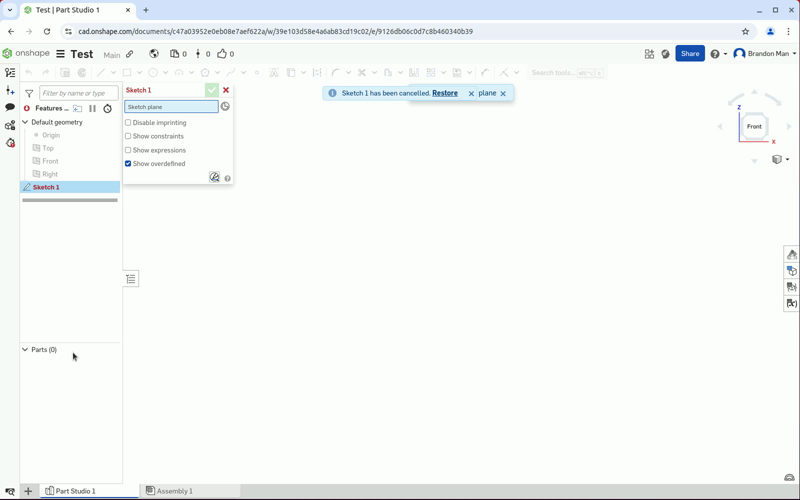
mouse_move(73, 163)
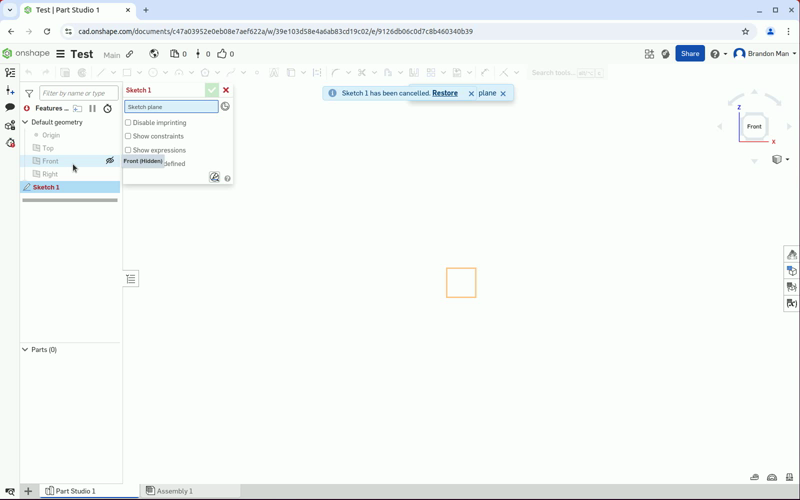
click(73, 163)
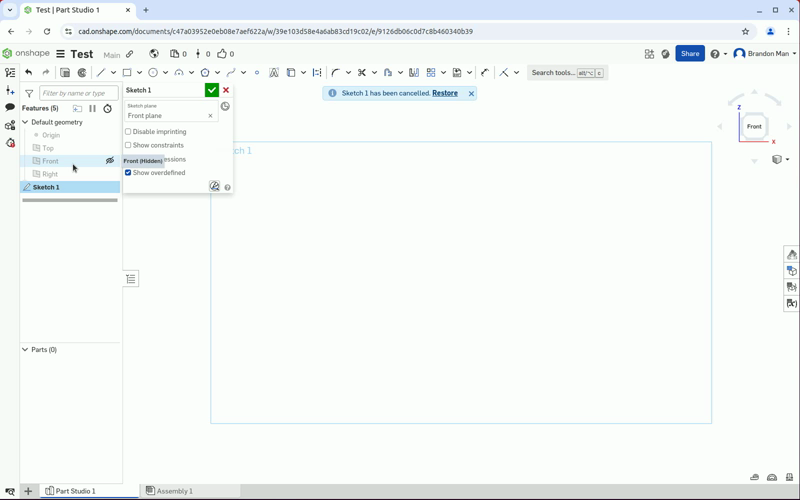
mouse_move(73, 352)
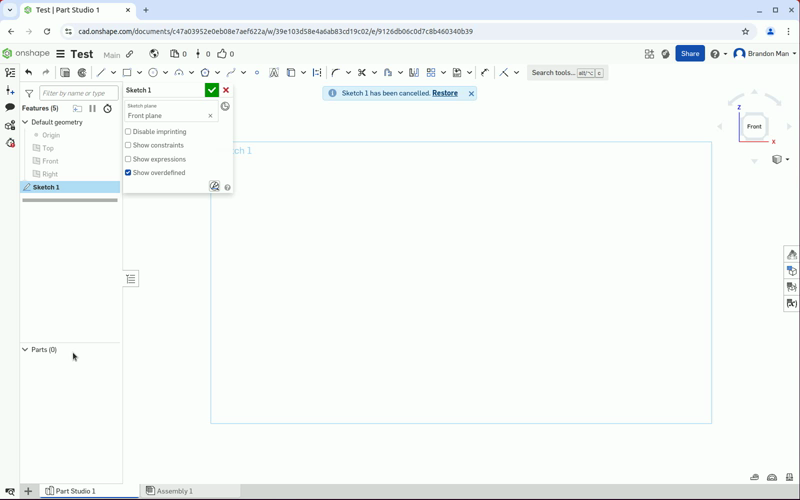
key(y)
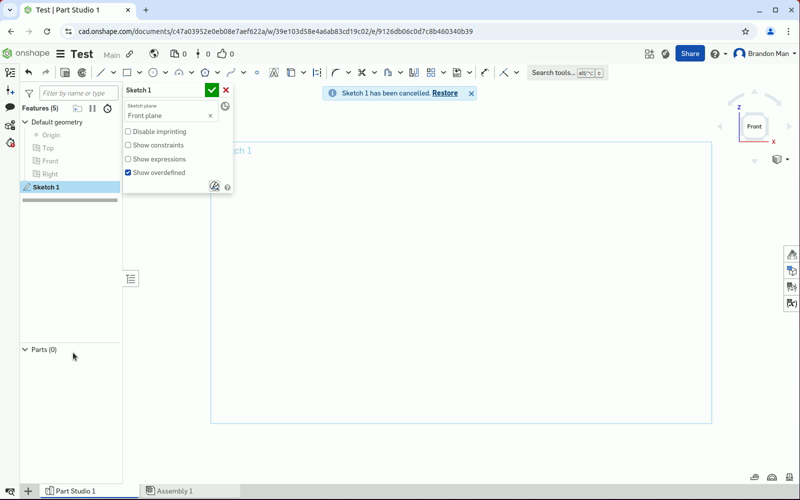
key(l)
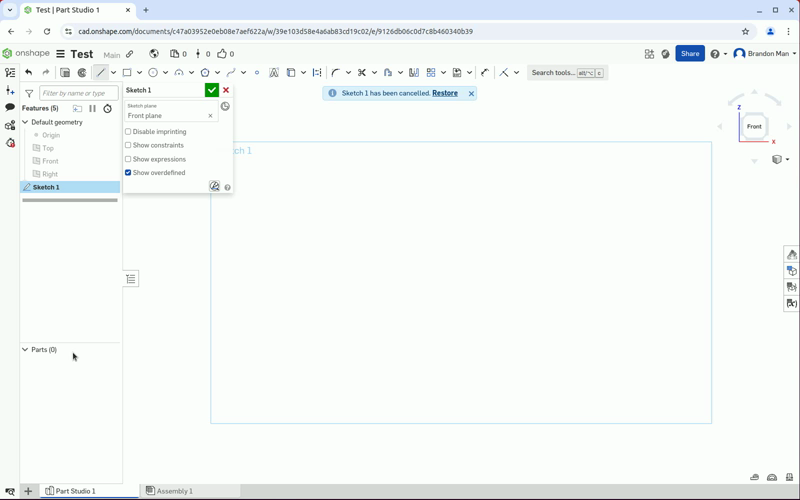
key_down(shift)
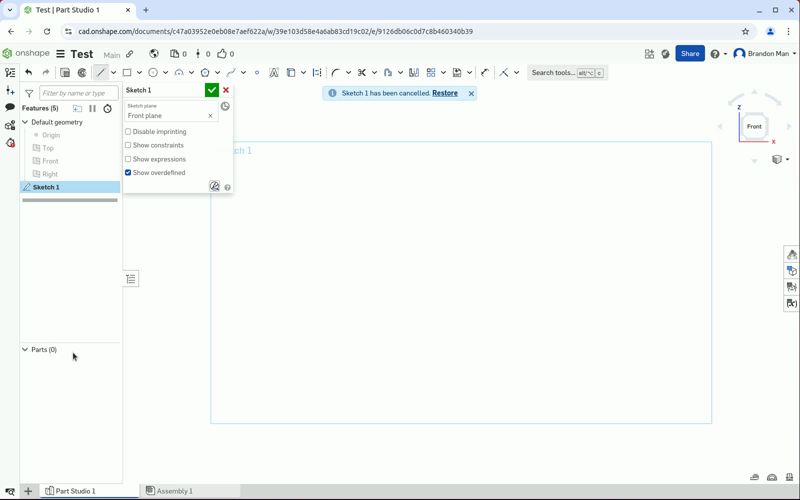
mouse_move(348, 351)
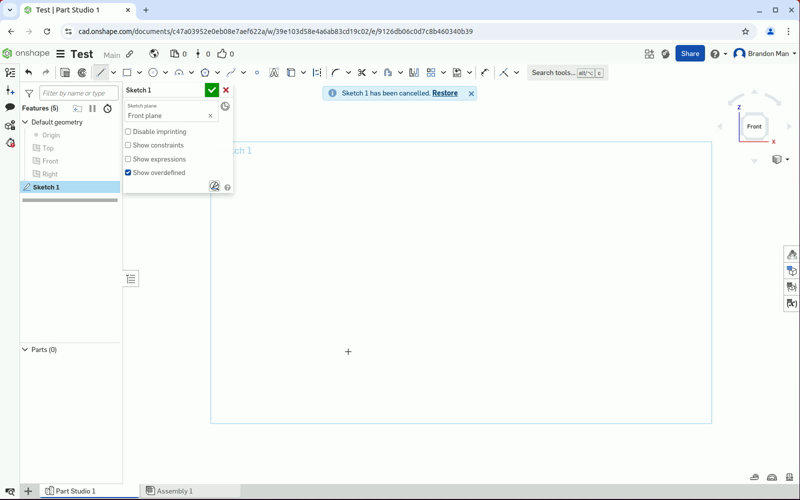
click(348, 351)
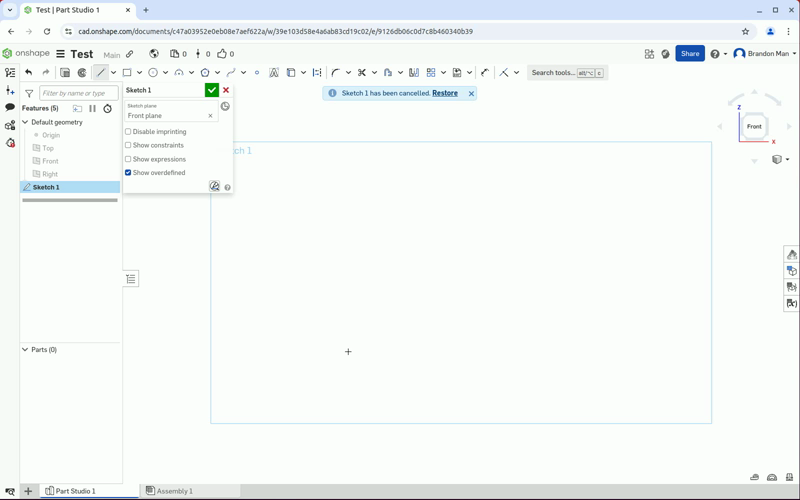
key_up(shift)
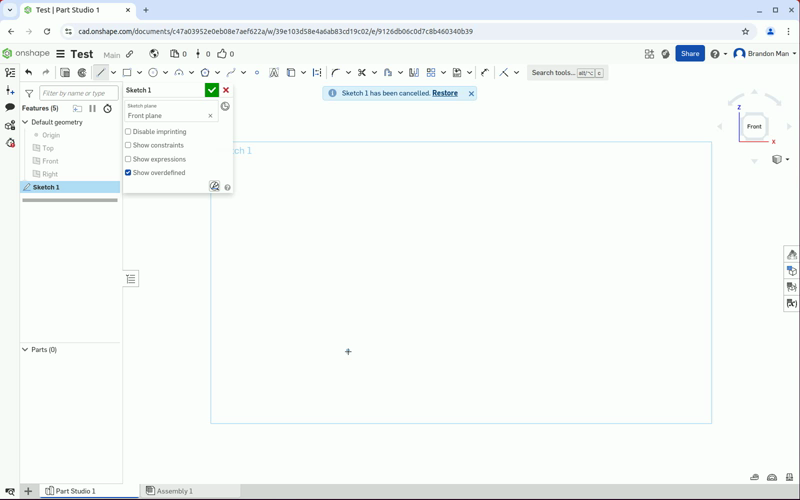
key_down(shift)
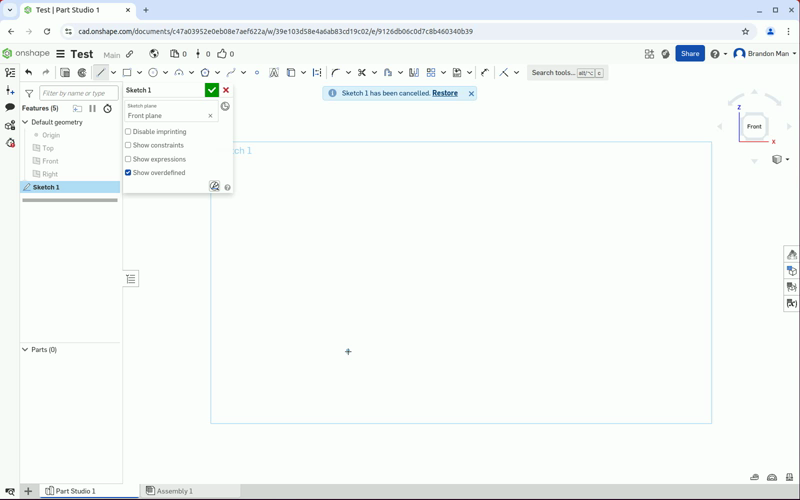
mouse_move(572, 351)
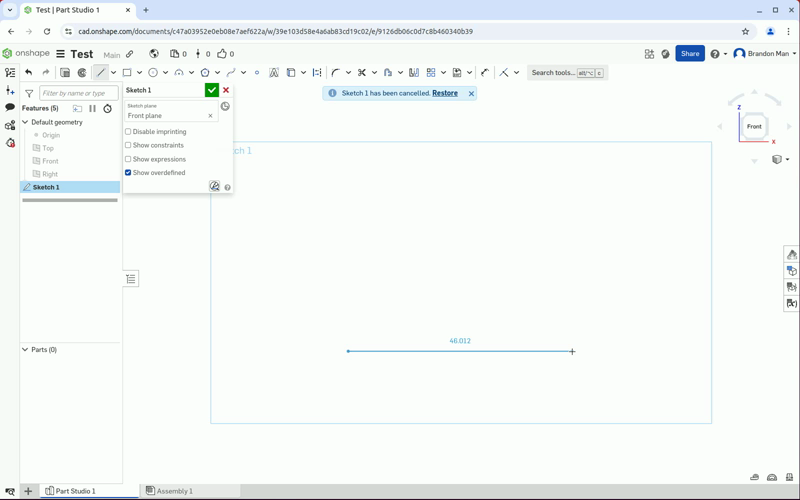
click(572, 351)
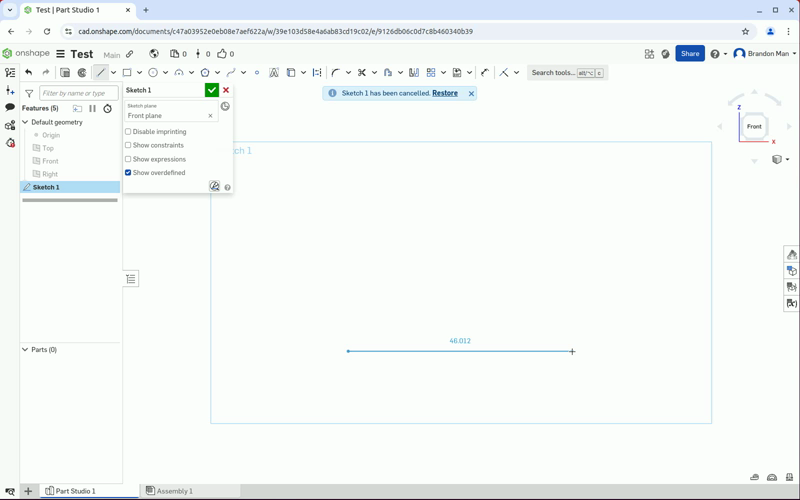
key_up(shift)
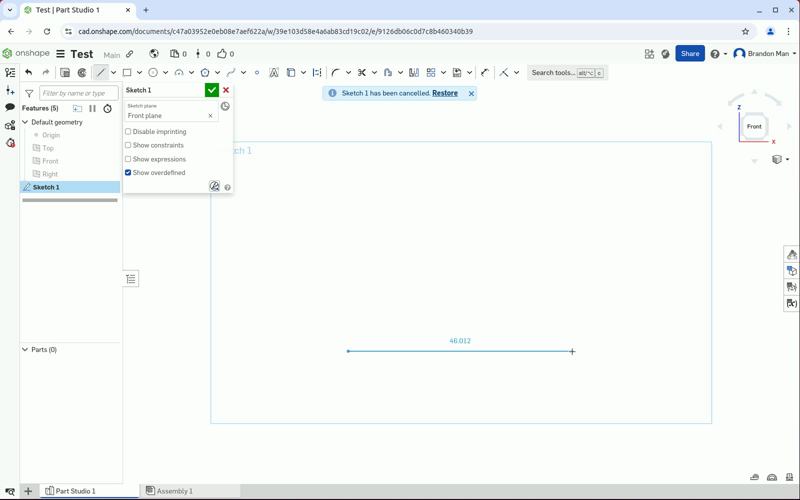
key_down(shift)
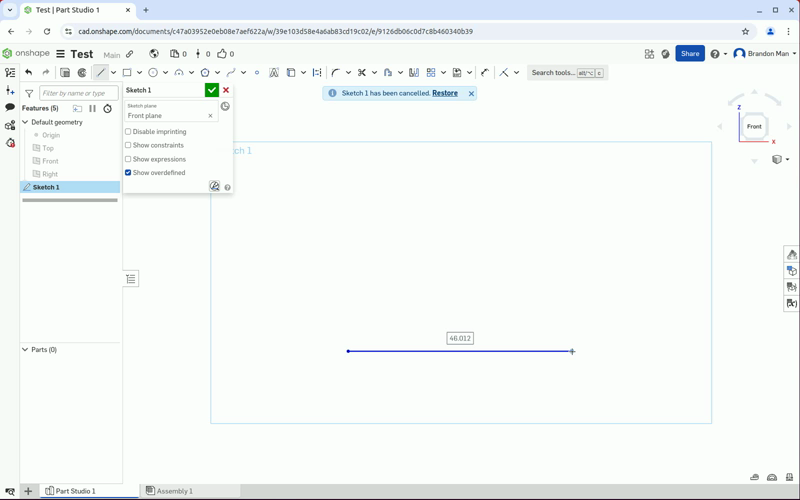
mouse_move(572, 216)
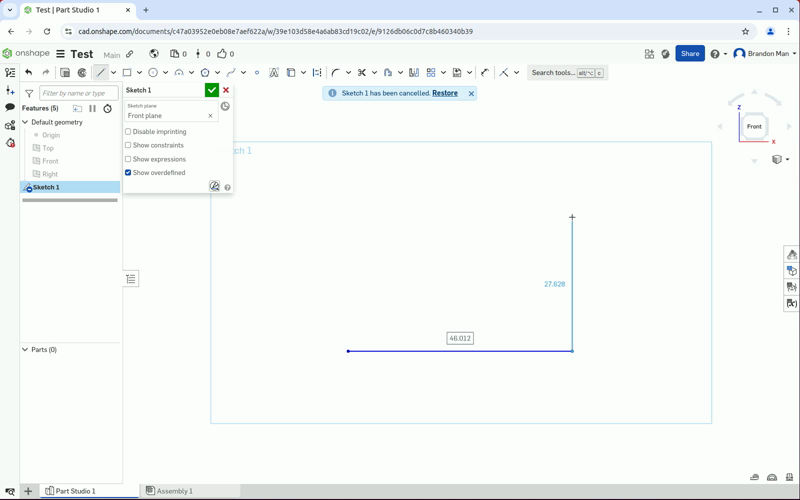
click(572, 216)
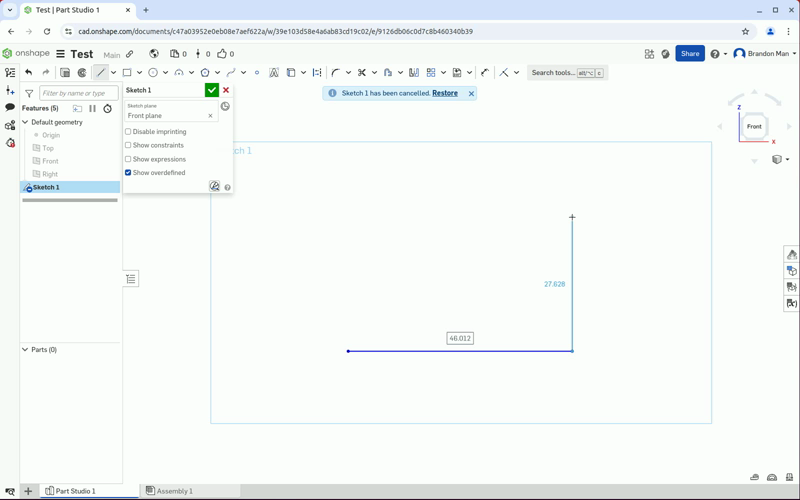
key_up(shift)
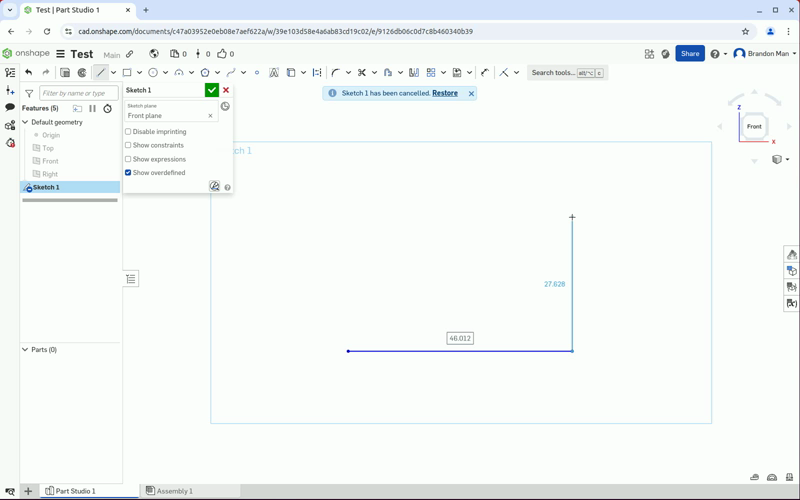
key_down(shift)
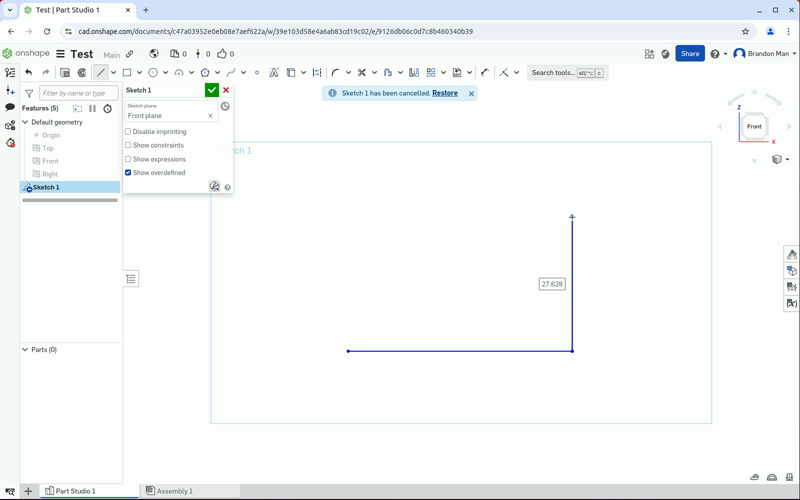
mouse_move(348, 216)
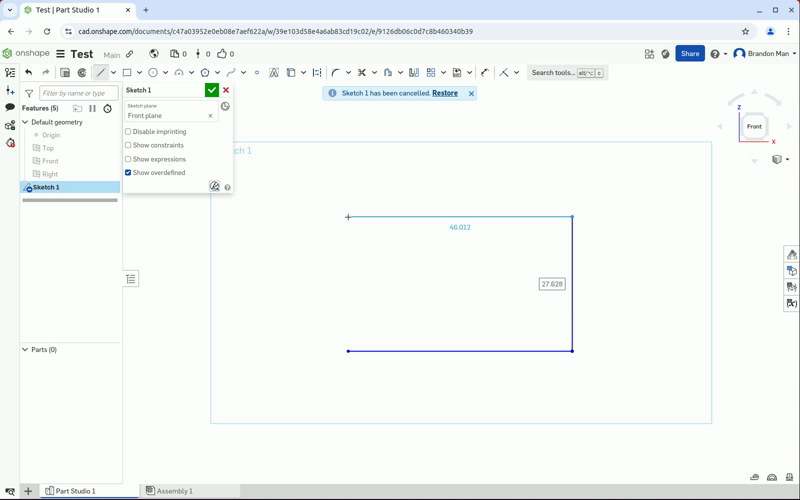
click(348, 216)
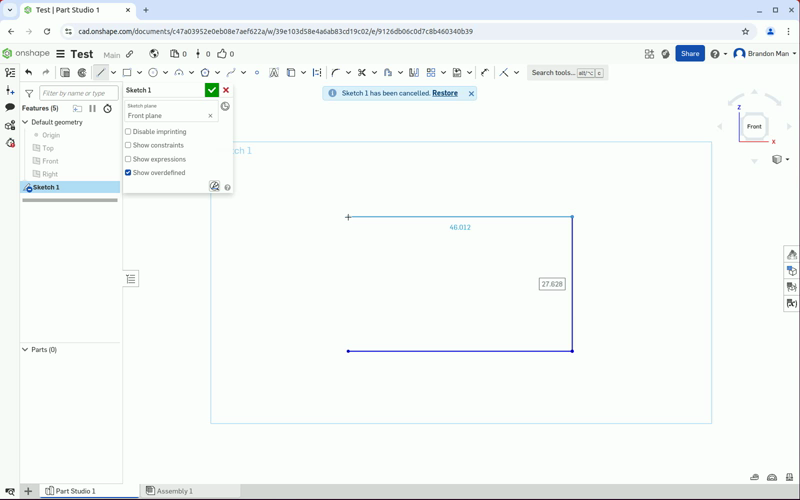
key_up(shift)
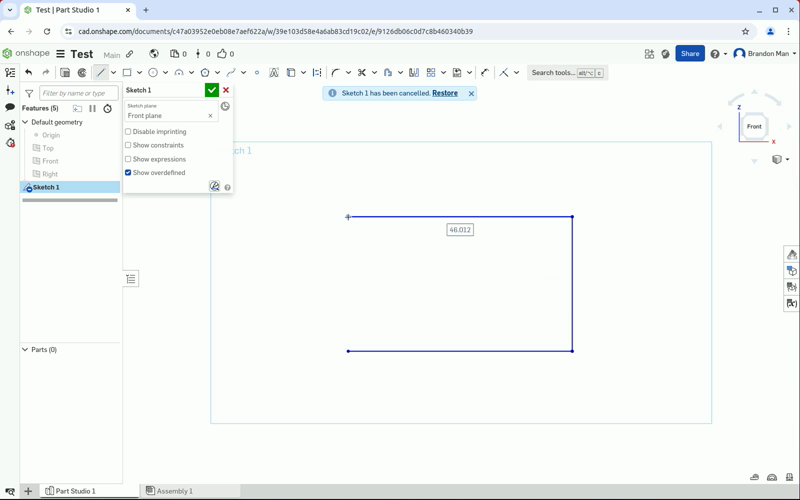
key_down(shift)
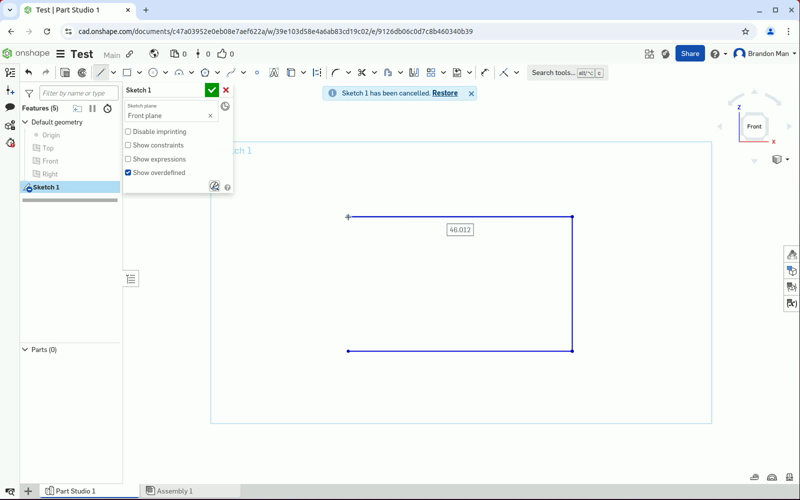
mouse_move(348, 351)
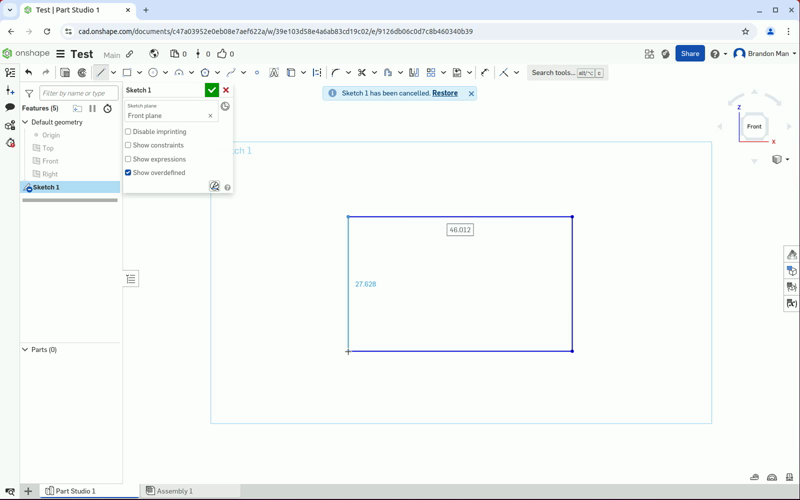
key_up(shift)
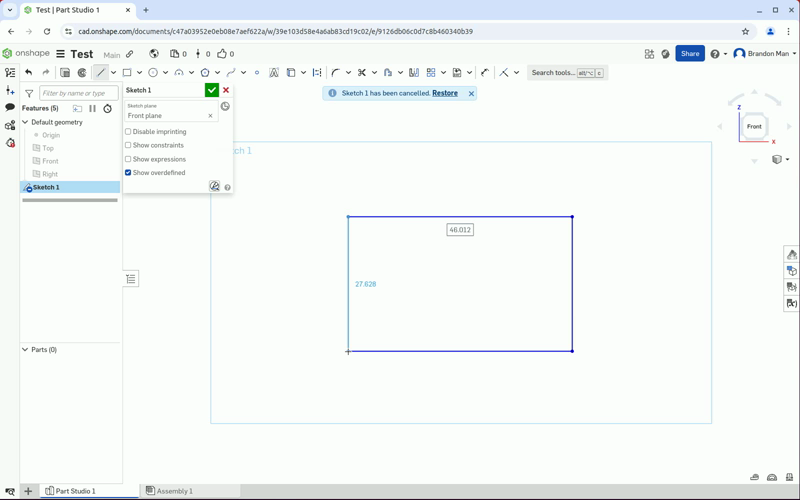
click(348, 351)
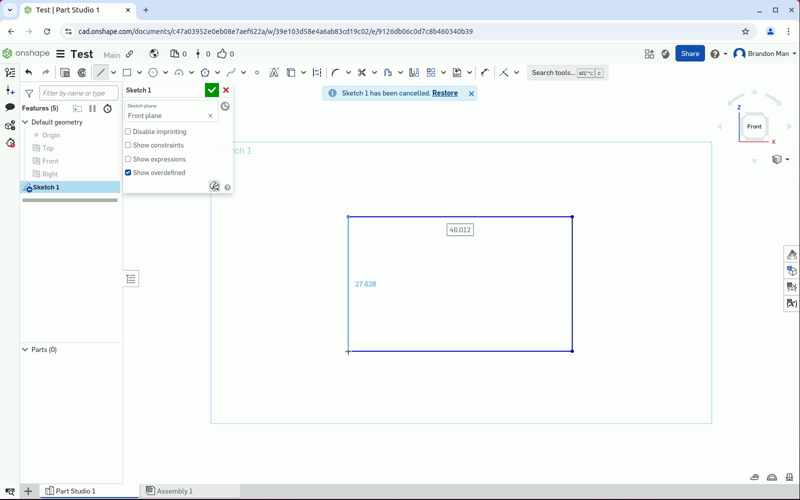
key(esc)
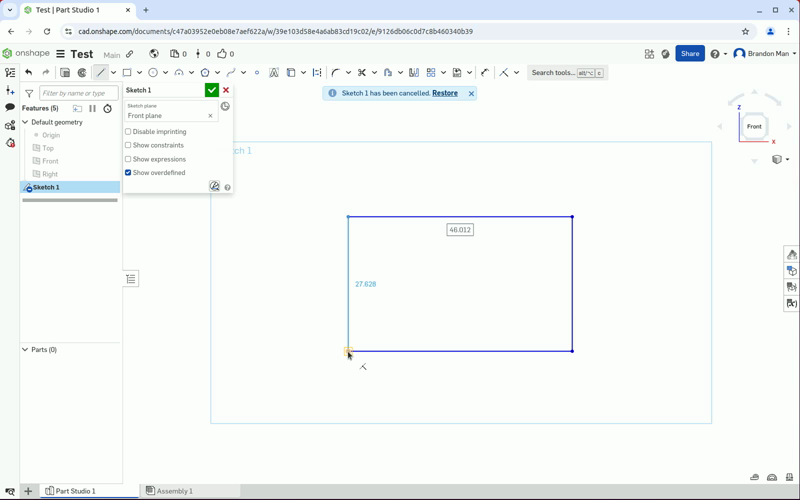
mouse_move(451, 306)
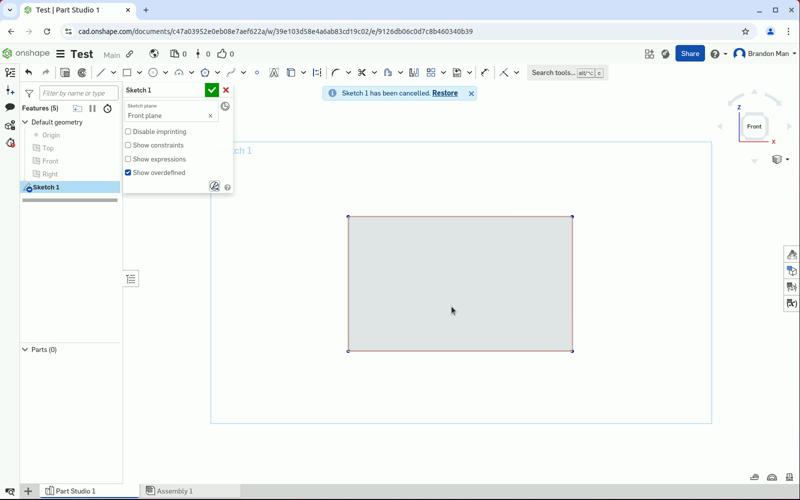
click(451, 306)
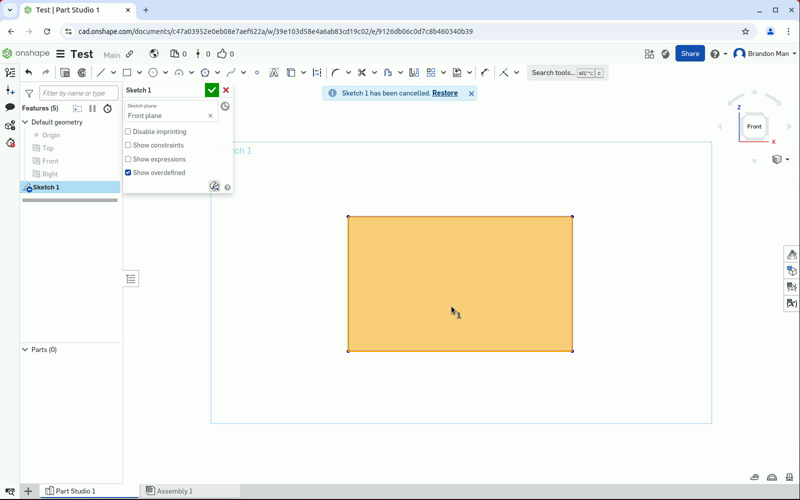
mouse_move(73, 352)
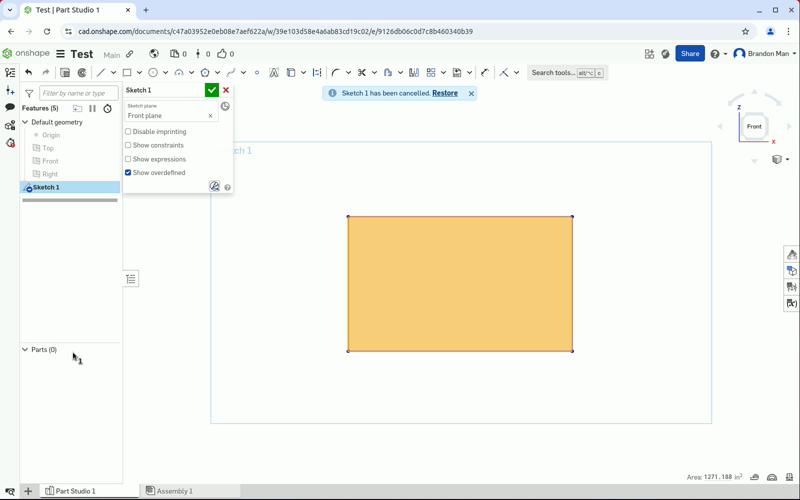
key(shift+y)
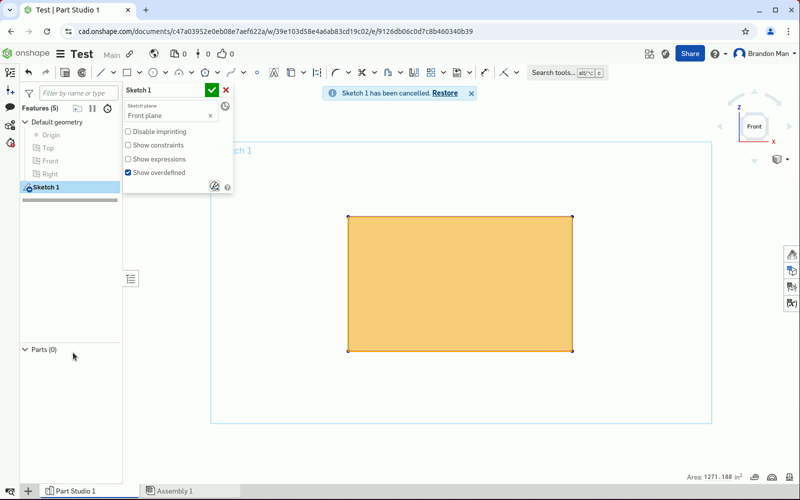
key(shift+e)
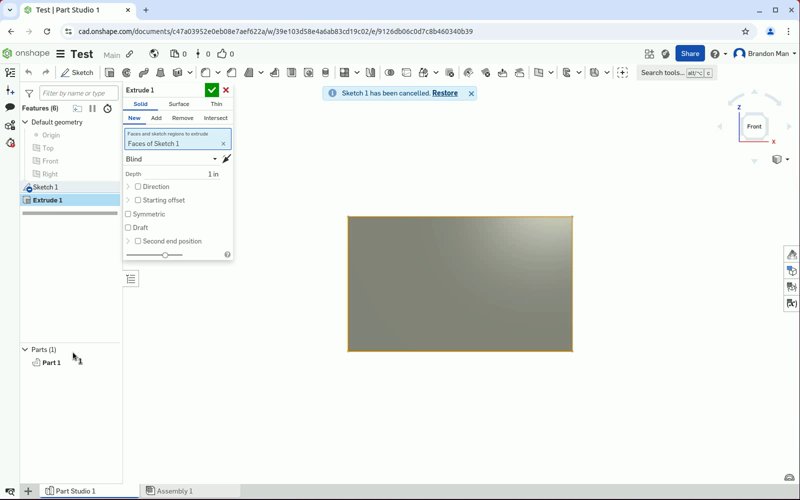
mouse_move(143, 106)
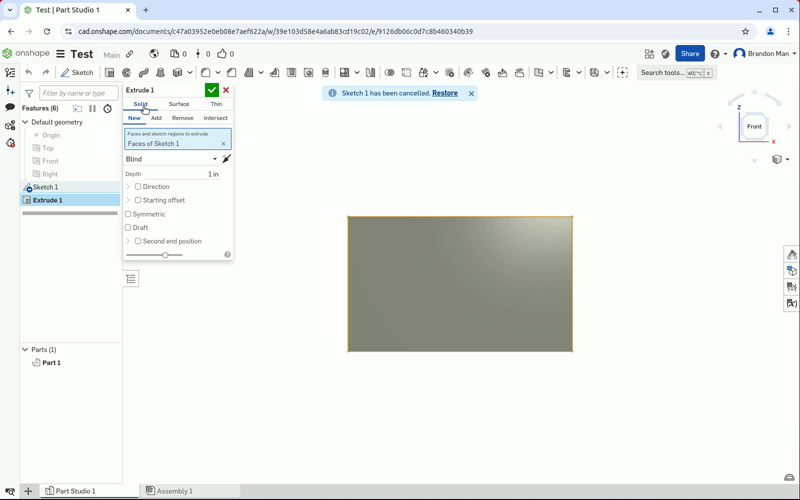
click(143, 106)
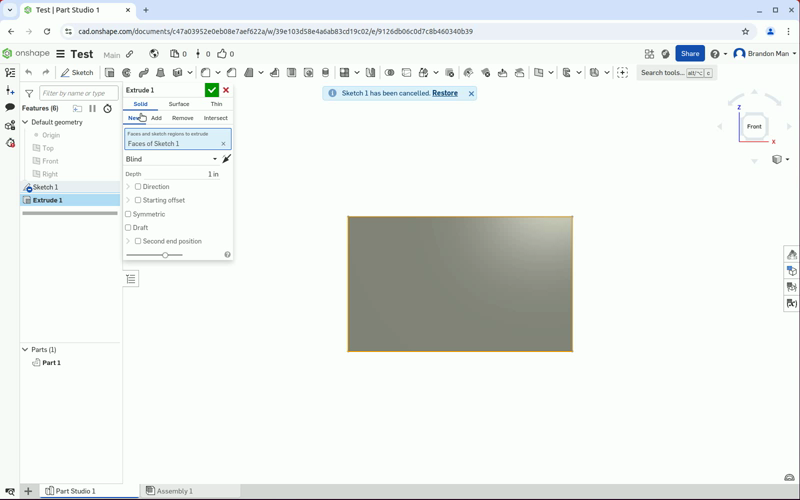
mouse_move(137, 120)
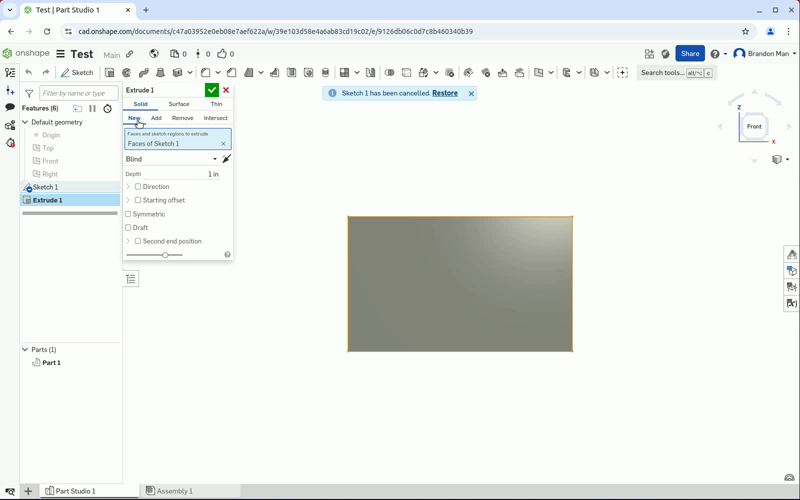
click(137, 120)
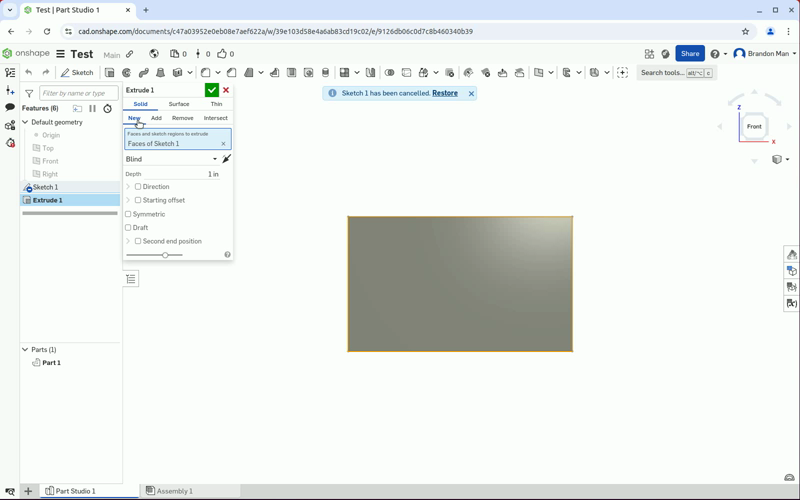
key(tab, 4)
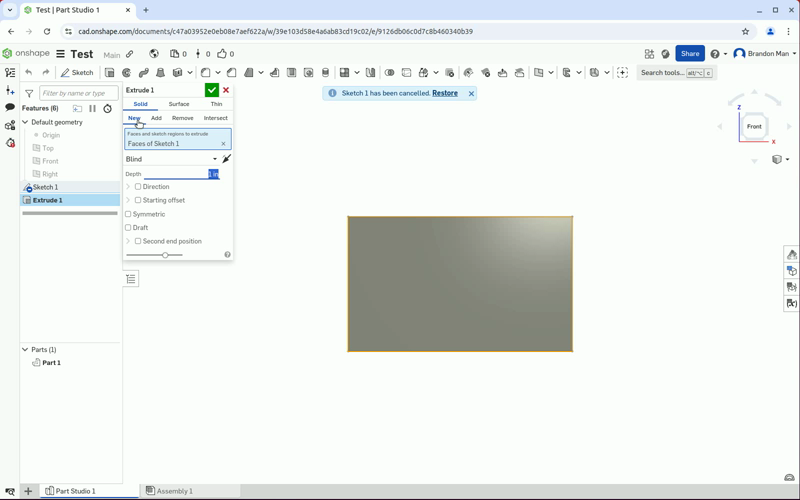
text(13.962)
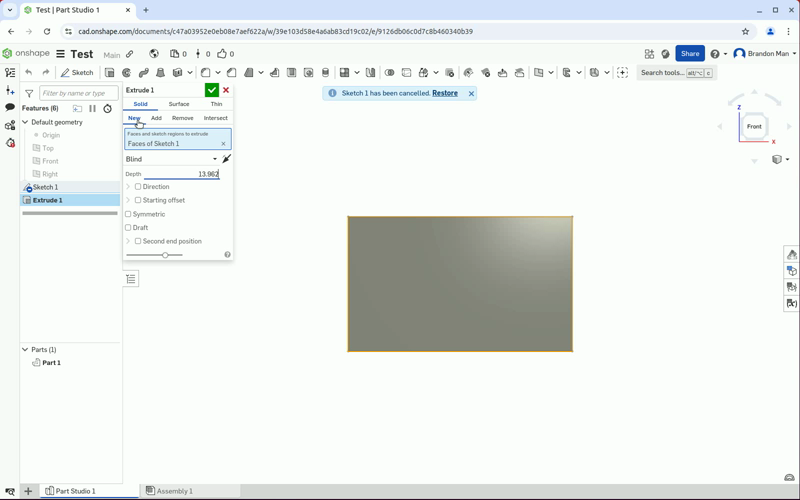
key(tab, 3)
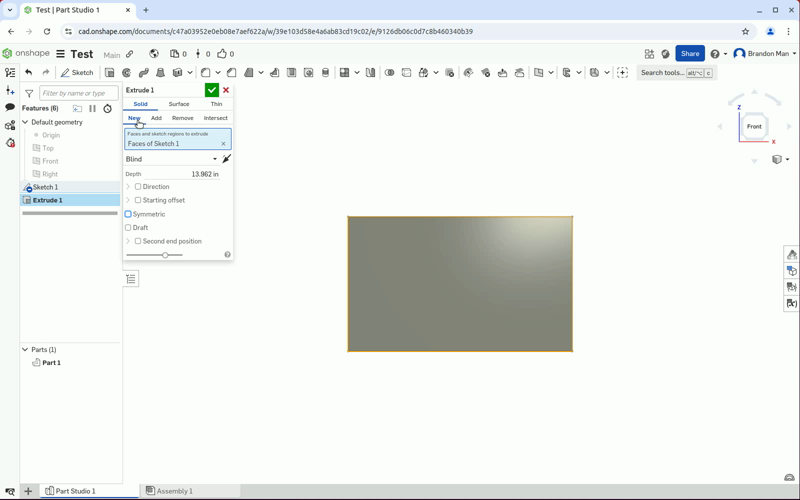
key(space)
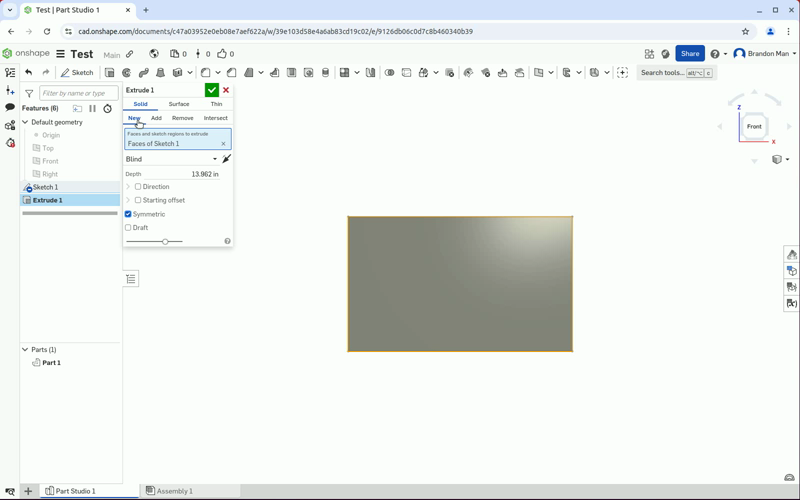
key(enter)
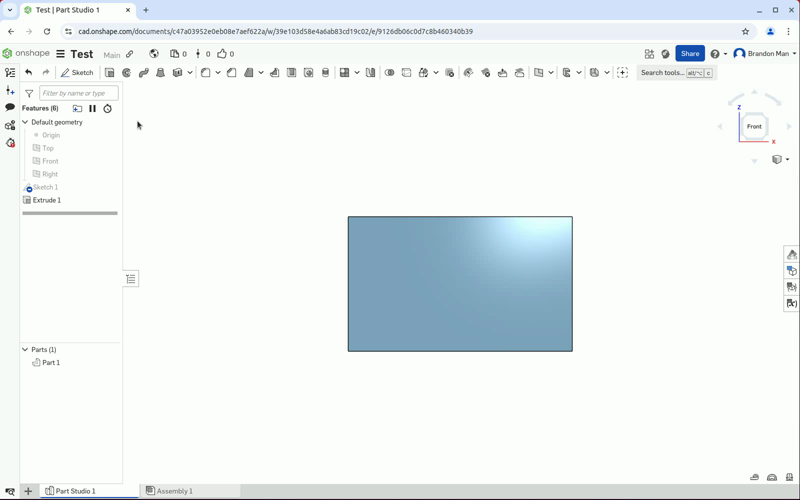
key(shift+h)
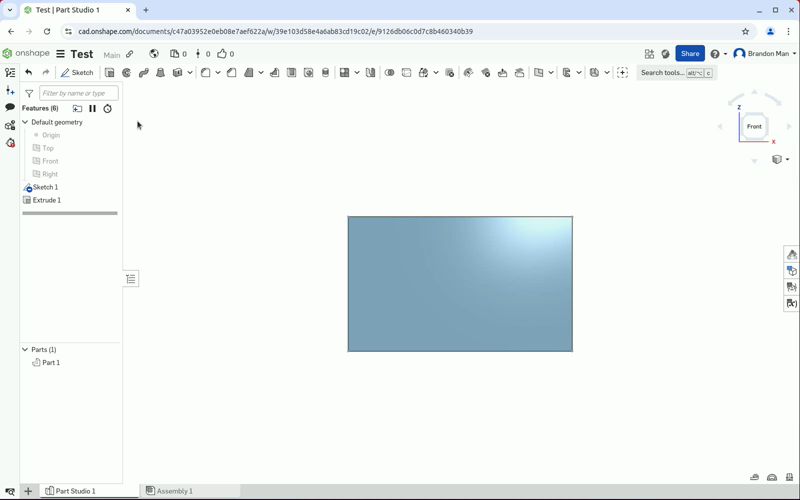
key(shift+h)
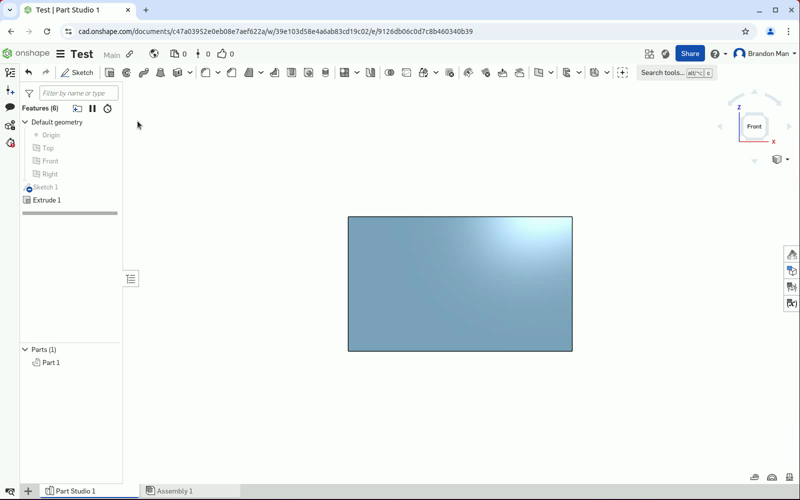
mouse_move(73, 189)
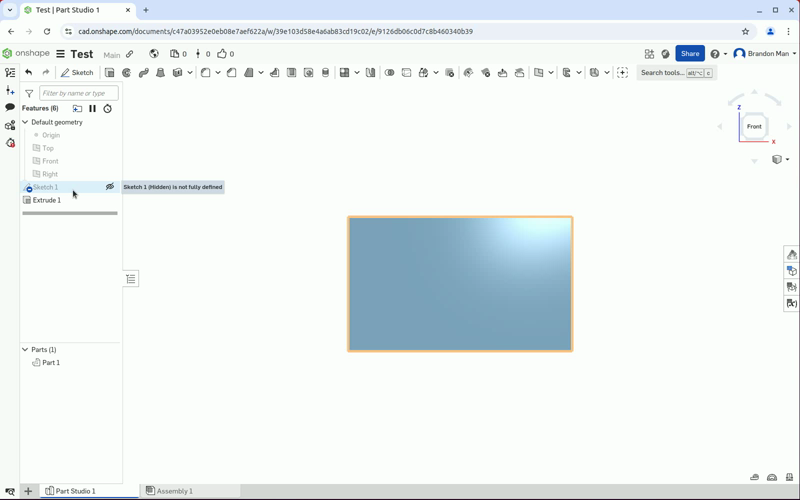
click(73, 189)
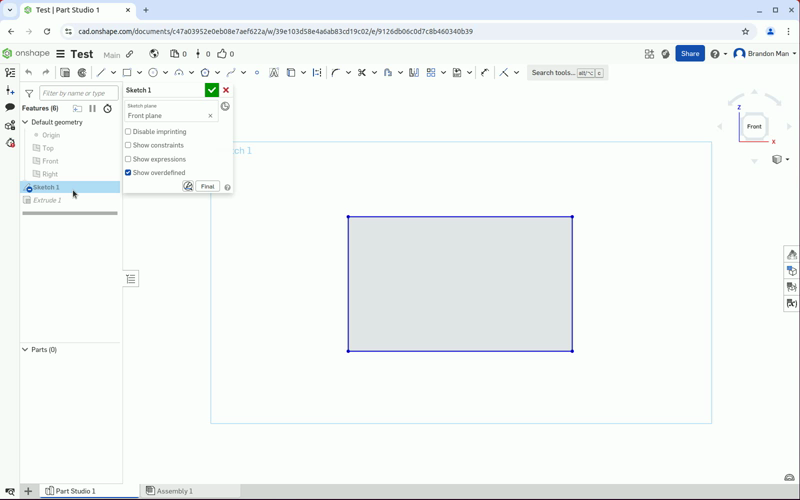
mouse_move(229, 92)
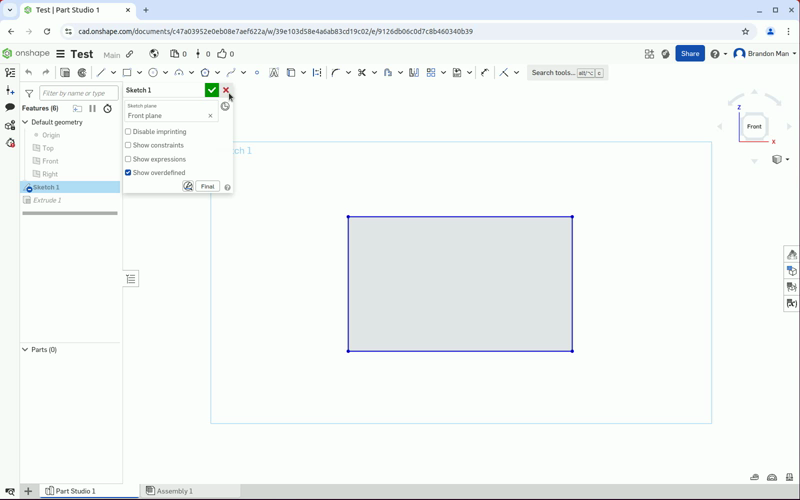
click(229, 92)
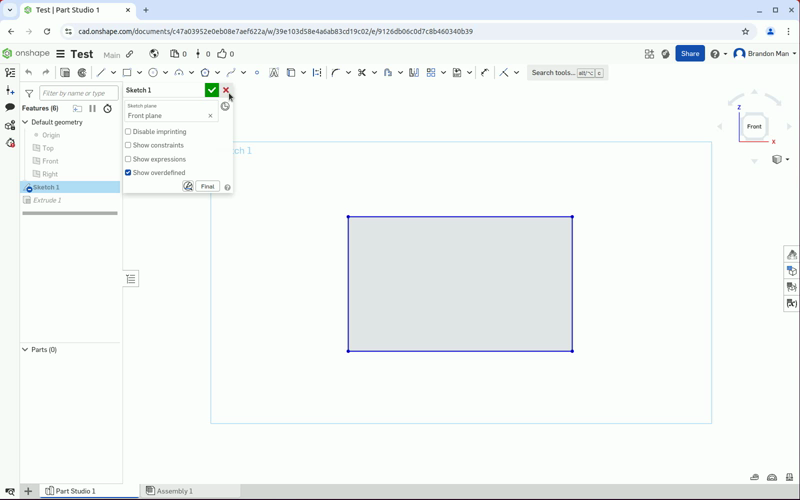
key(shift+s)
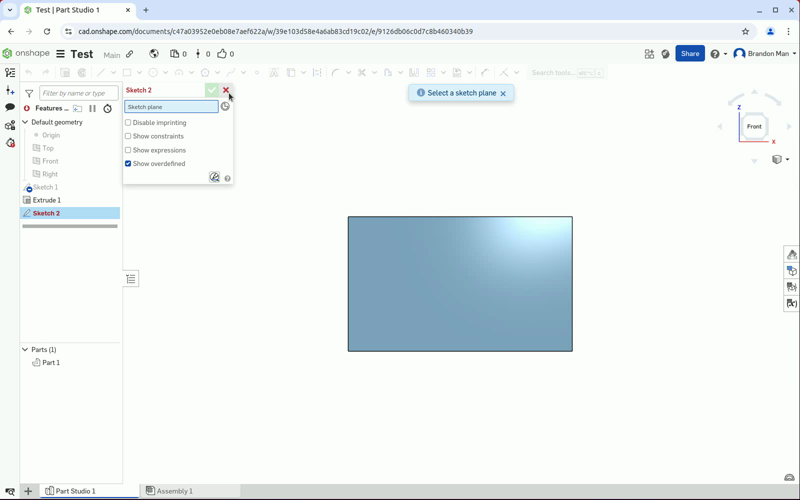
mouse_move(73, 163)
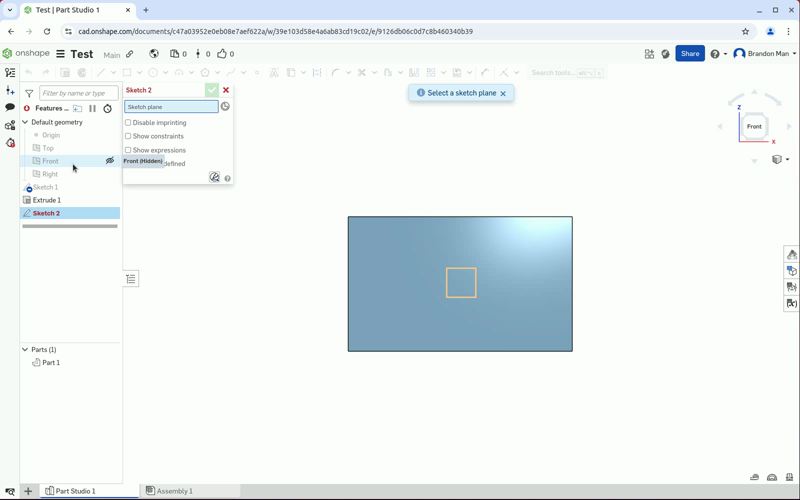
click(73, 163)
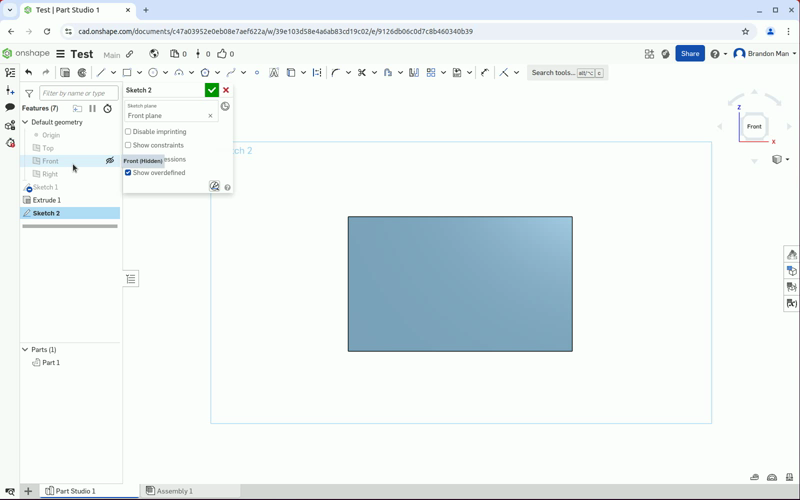
mouse_move(73, 352)
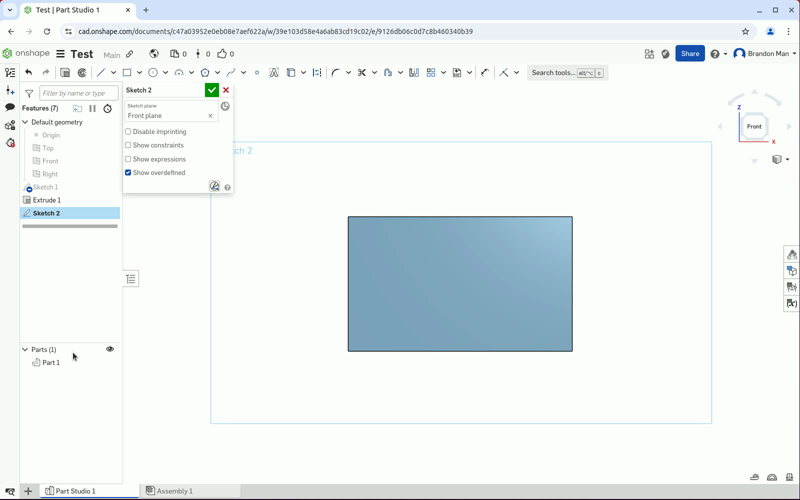
key(y)
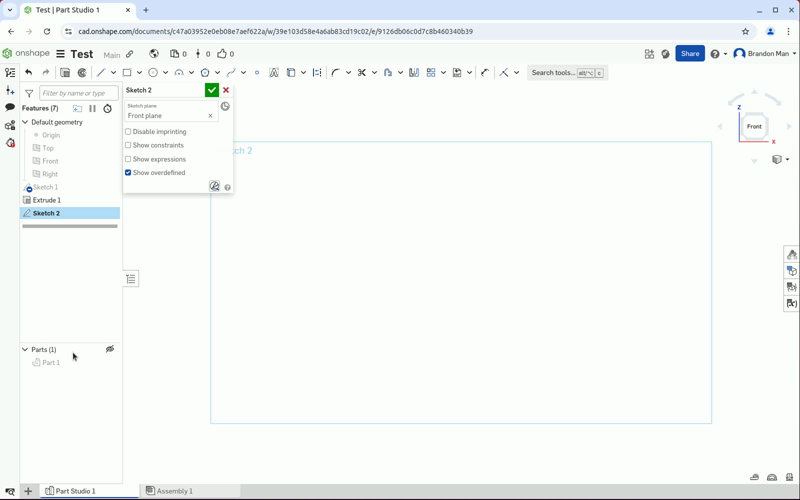
key(c)
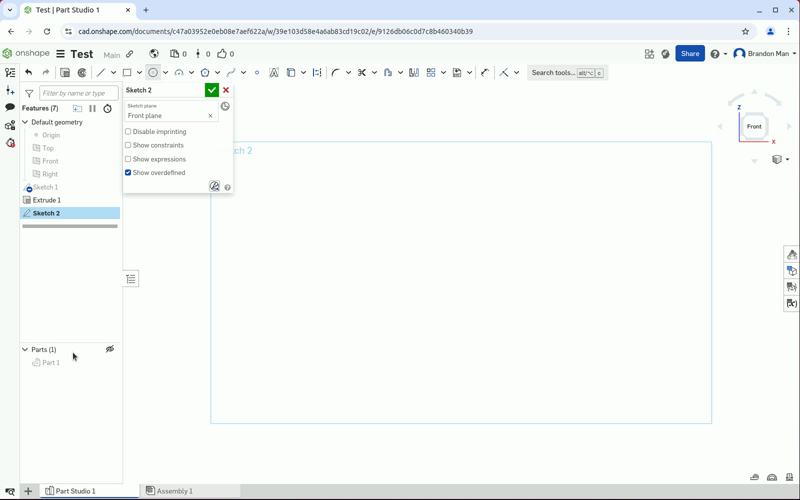
key_down(shift)
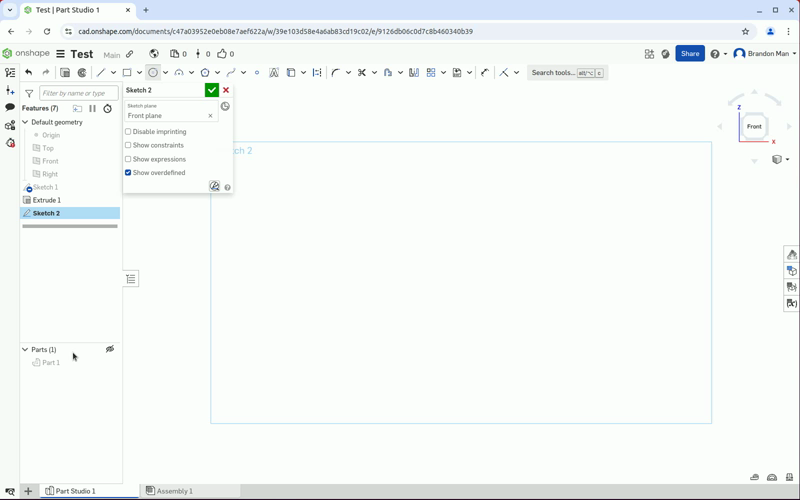
mouse_move(394, 301)
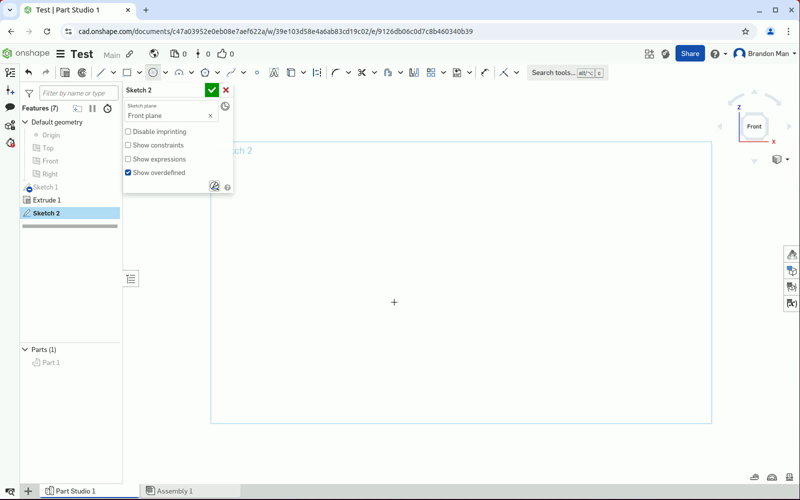
click(394, 301)
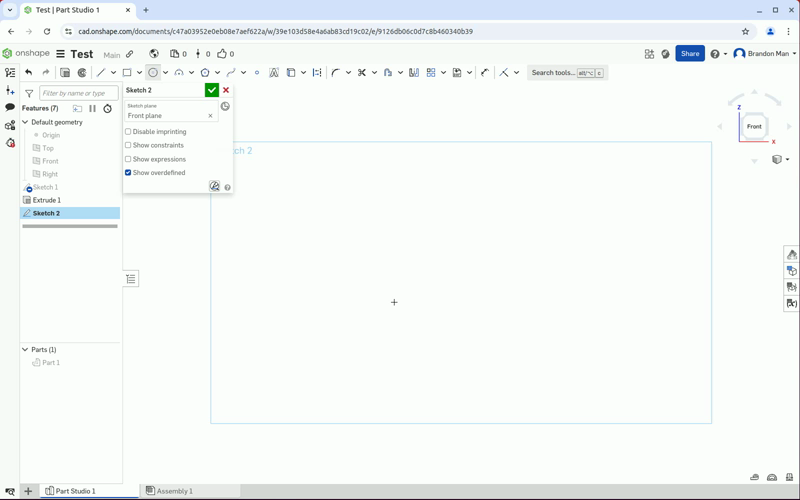
key_up(shift)
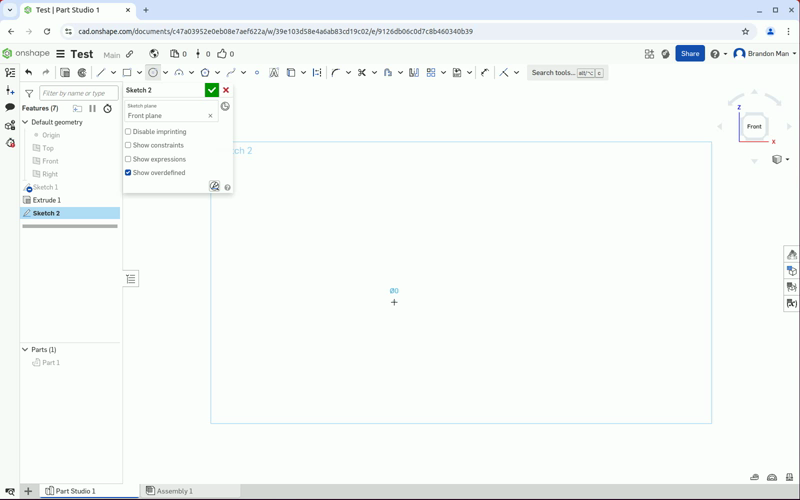
mouse_move(413, 301)
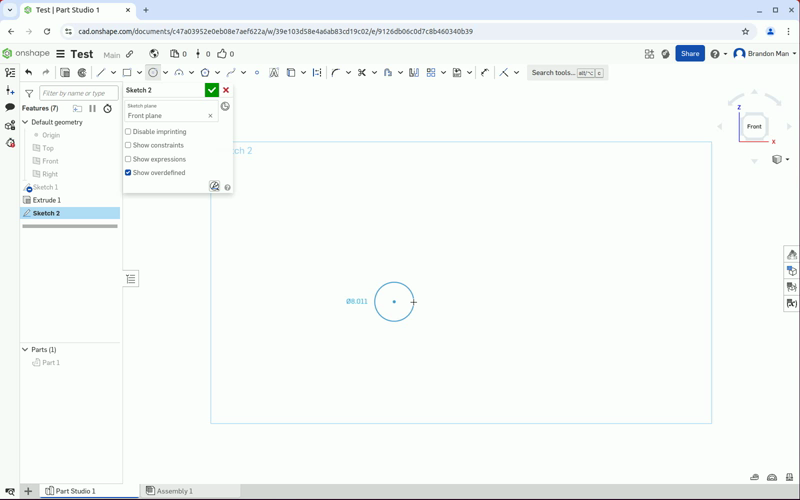
click(413, 301)
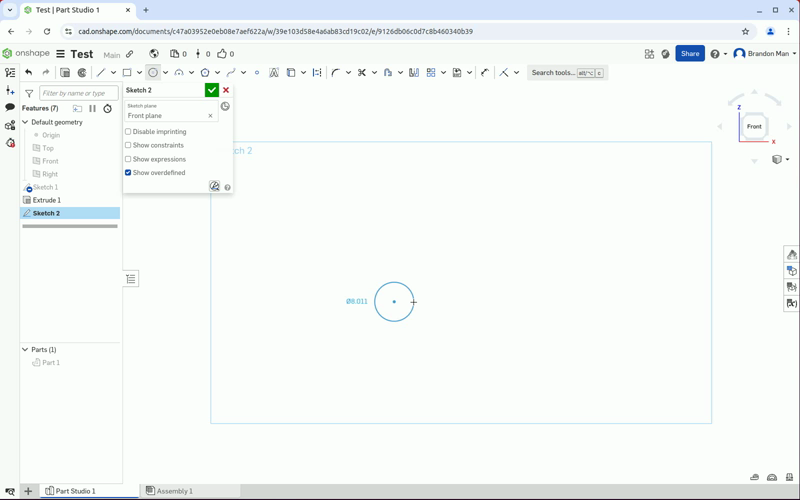
key(esc)
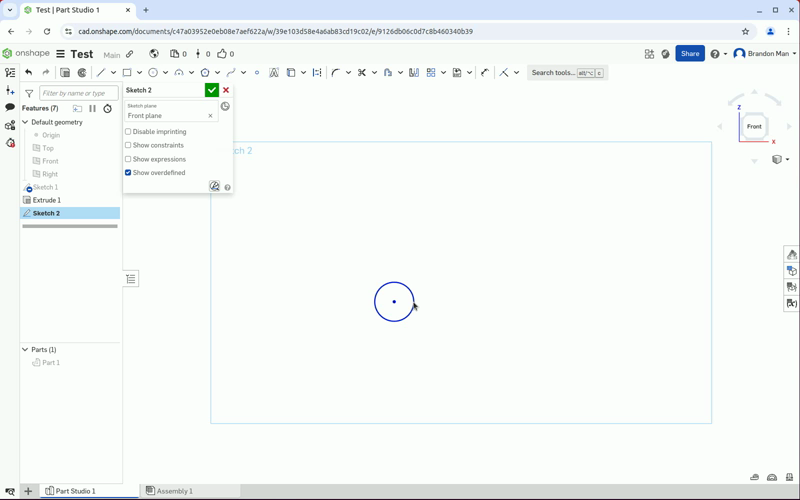
mouse_move(404, 290)
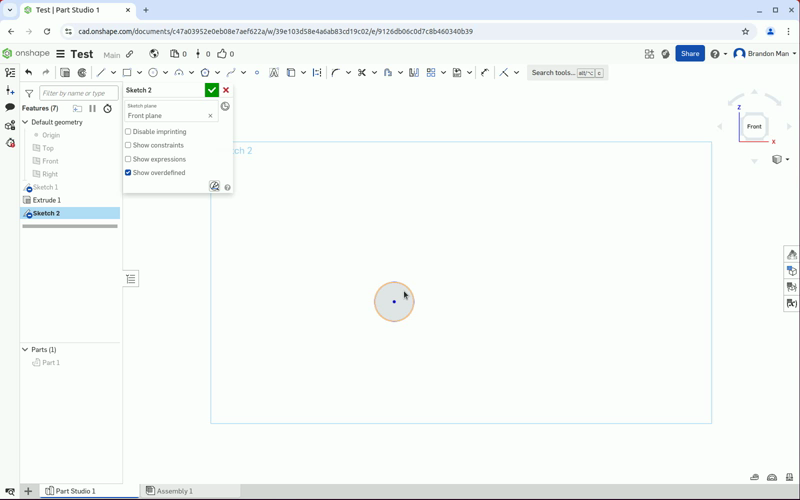
scroll(6)
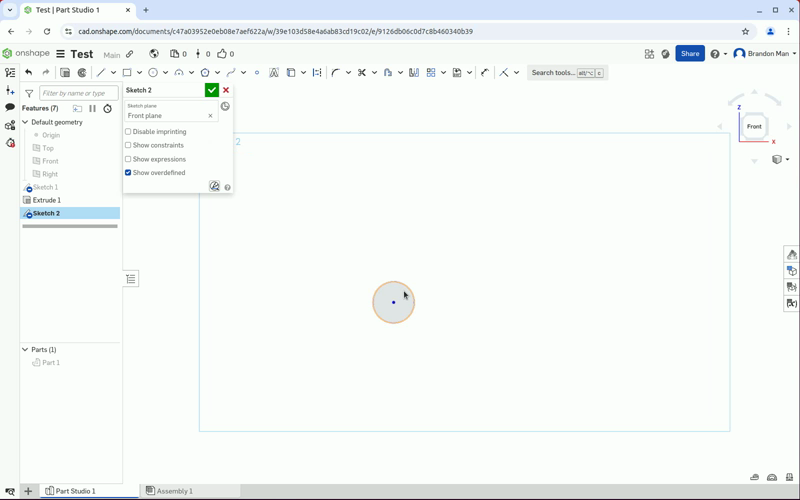
scroll(6)
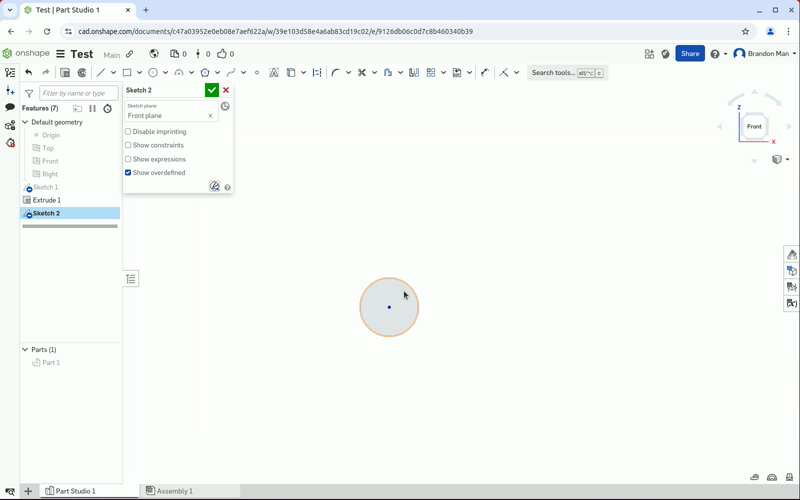
scroll(6)
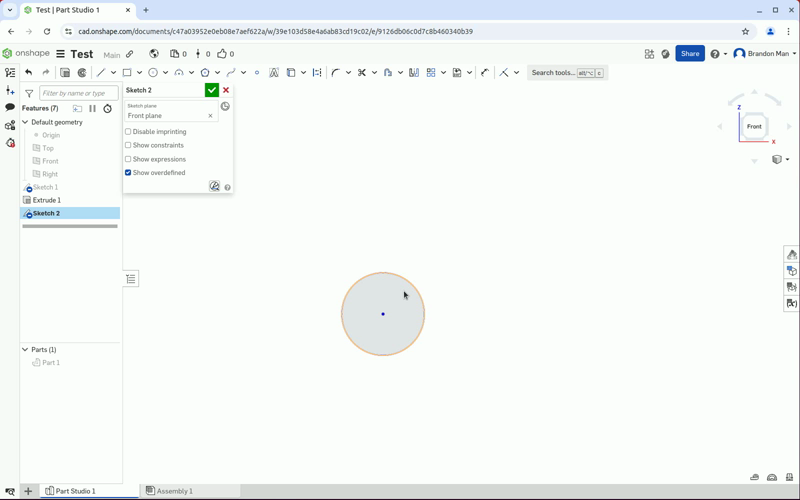
scroll(6)
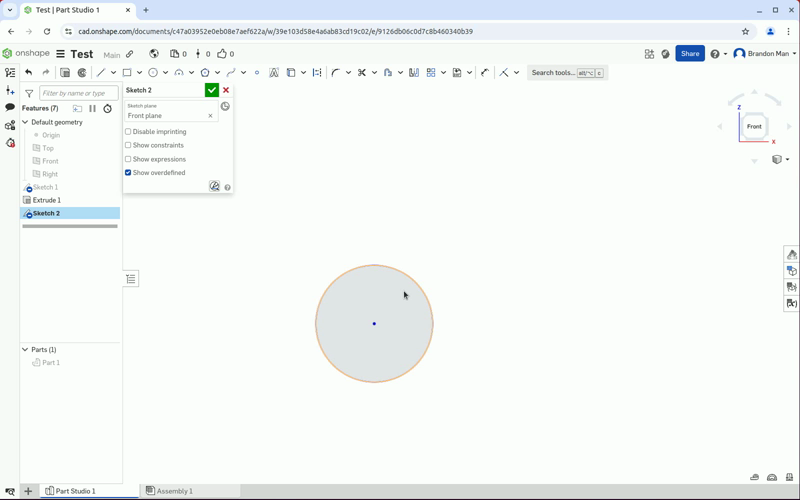
scroll(6)
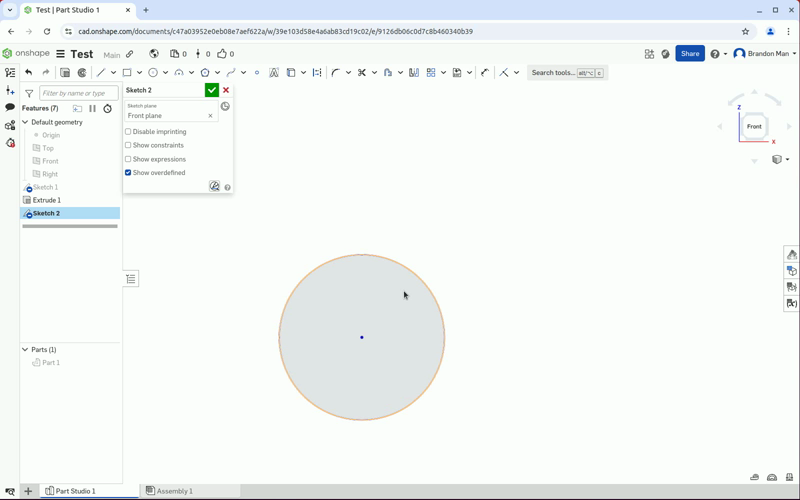
scroll(6)
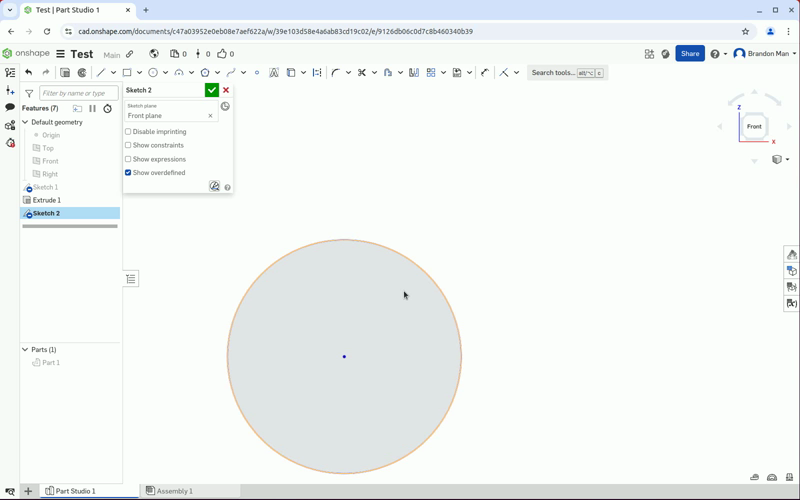
scroll(6)
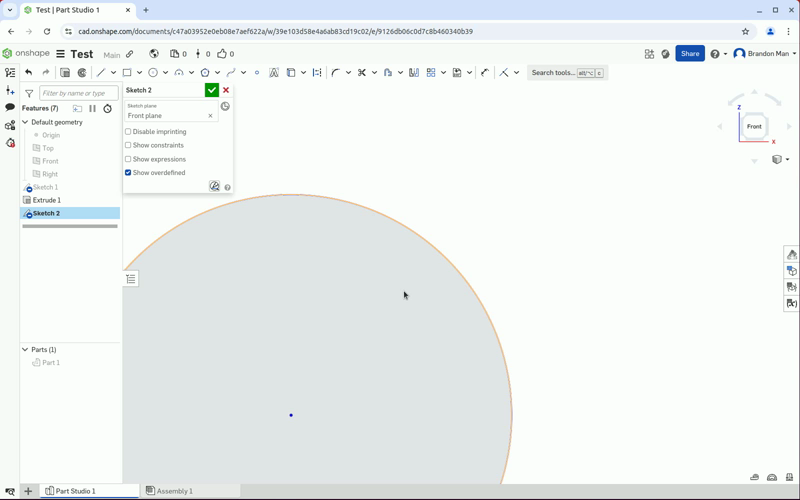
click(404, 290)
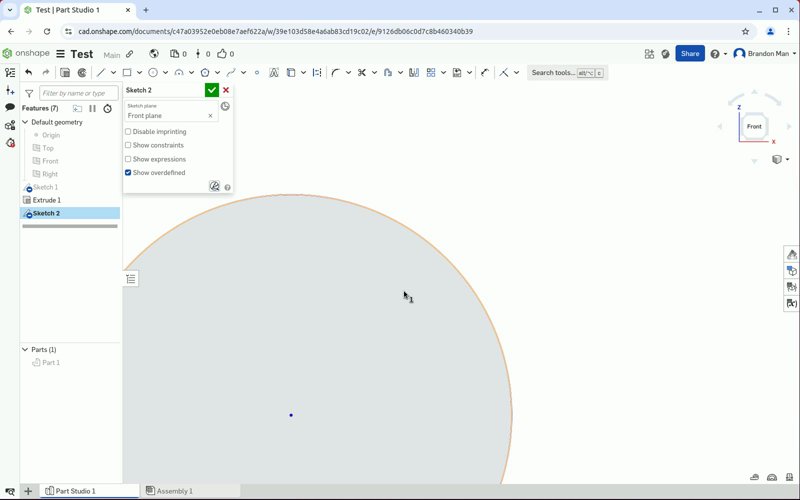
scroll(-6)
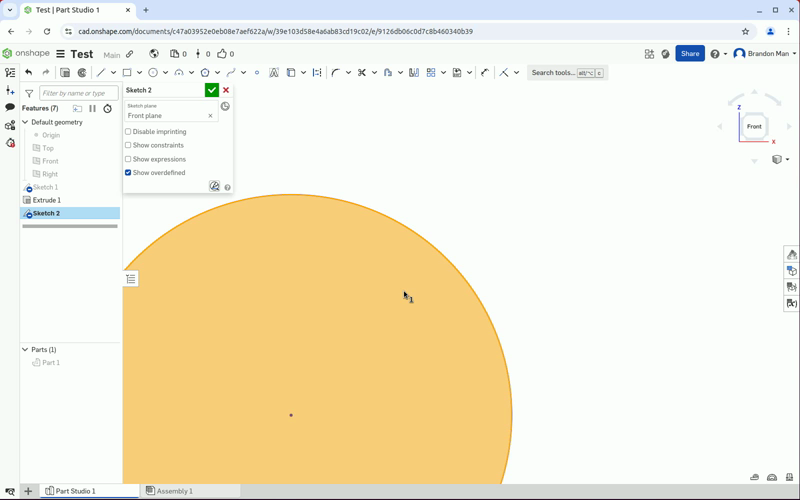
scroll(-6)
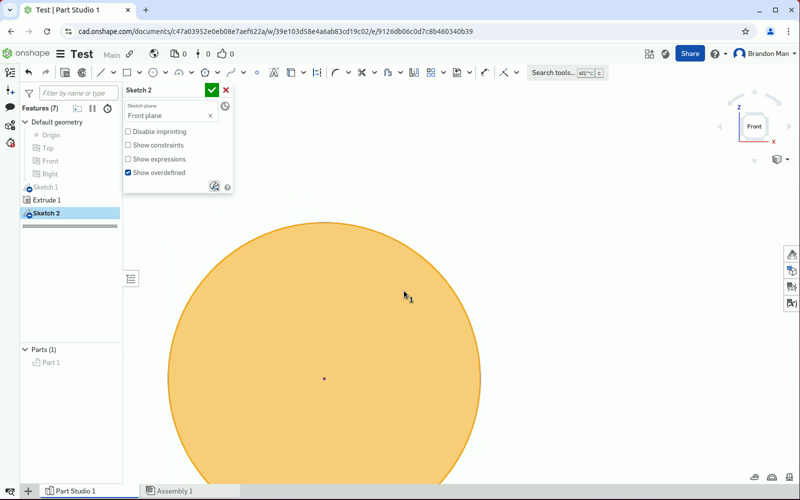
scroll(-6)
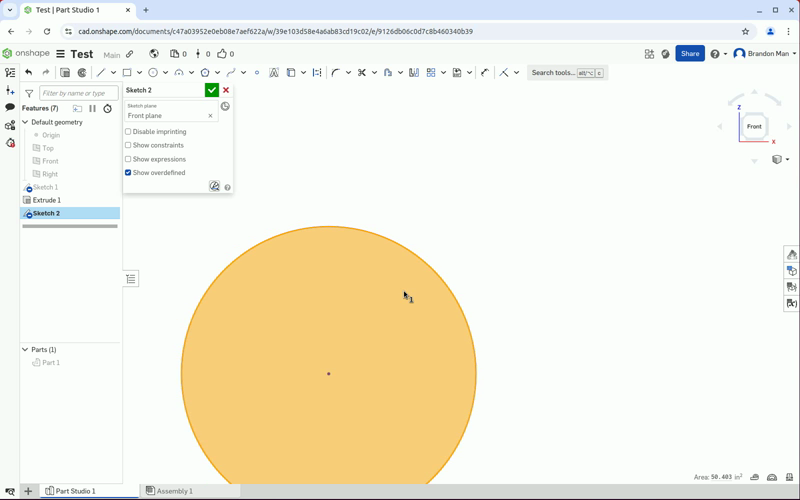
scroll(-6)
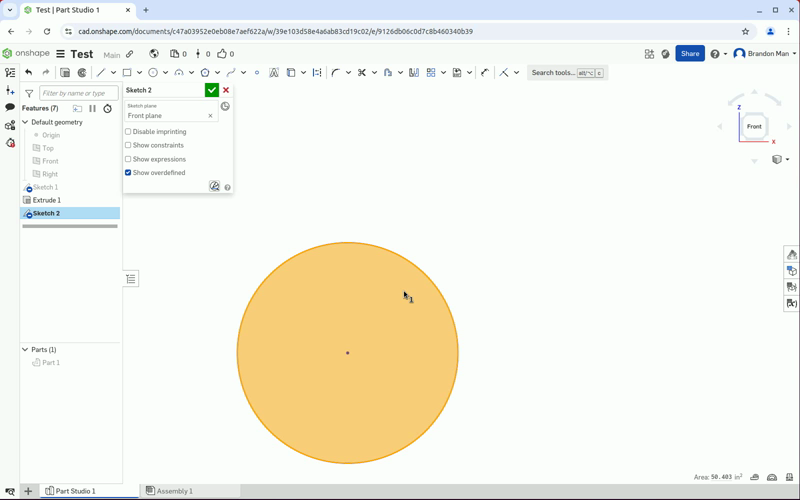
scroll(-6)
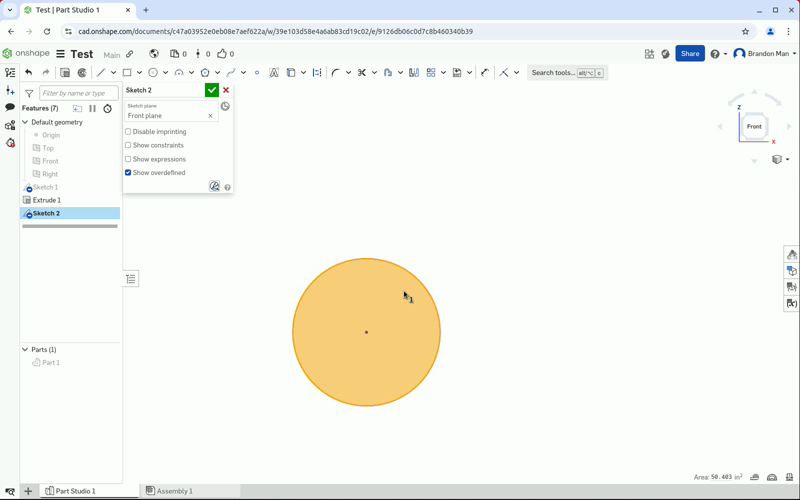
scroll(-6)
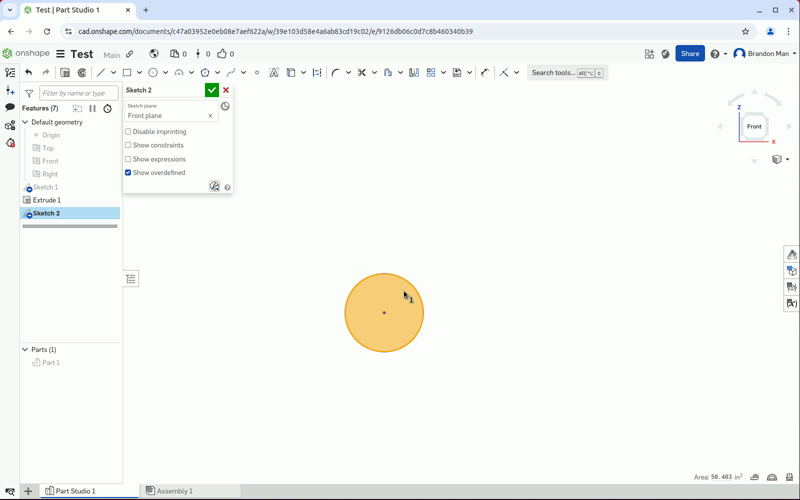
scroll(-6)
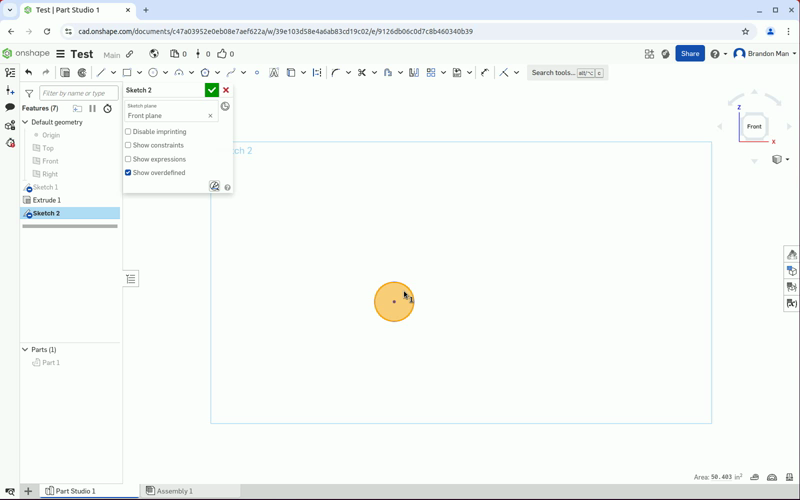
mouse_move(73, 352)
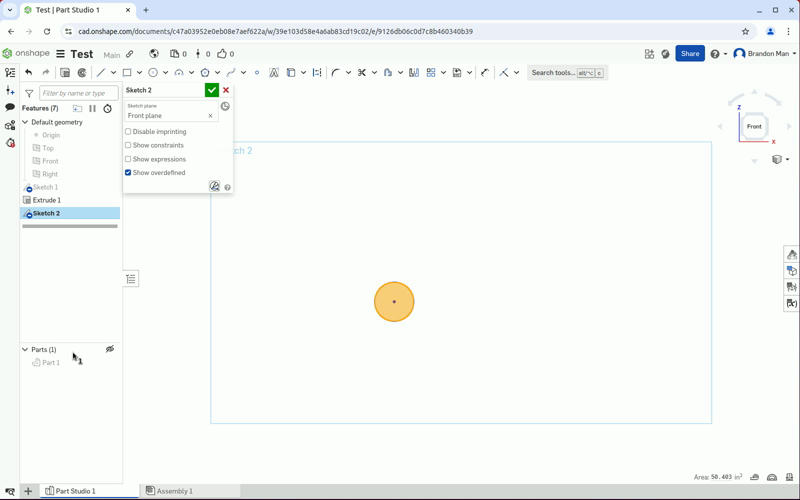
key(shift+y)
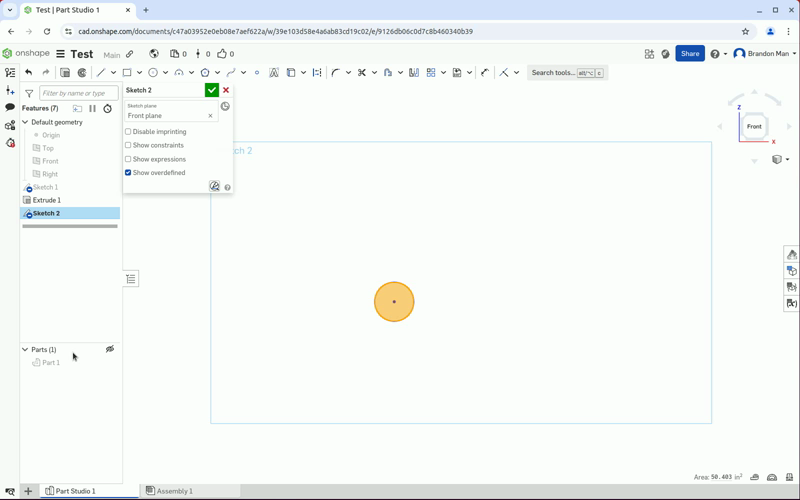
key(shift+e)
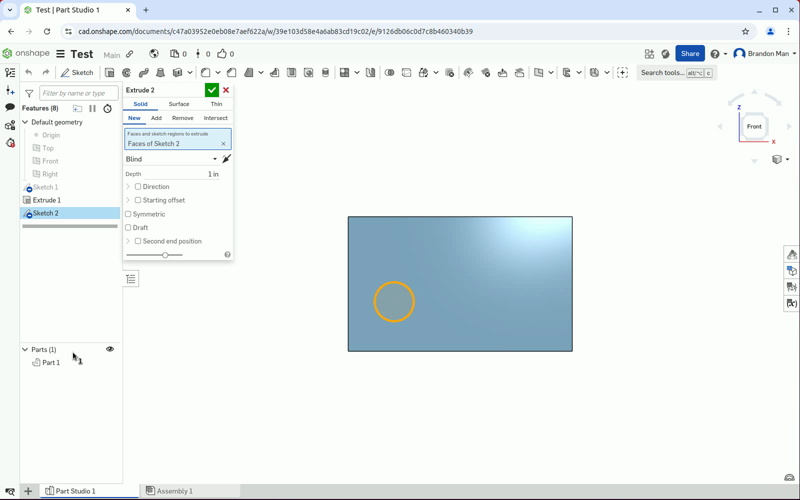
mouse_move(143, 106)
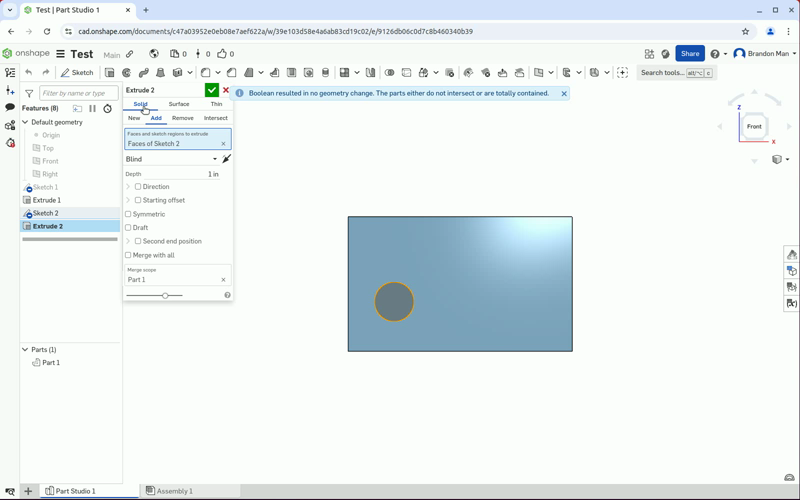
click(143, 106)
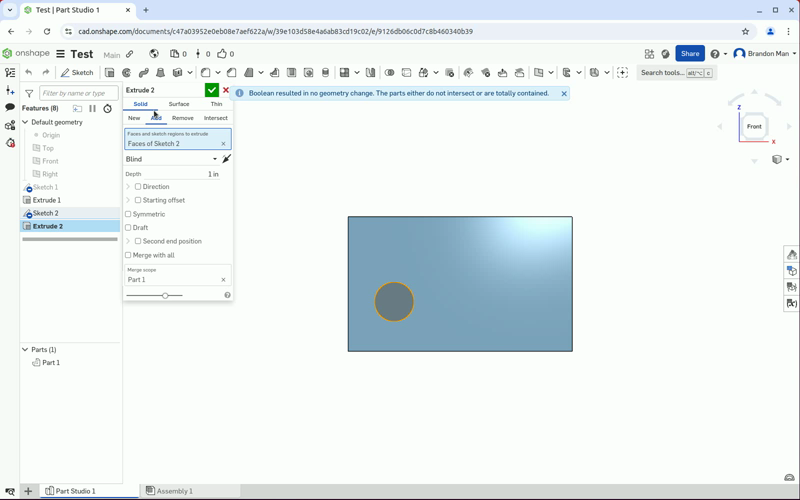
mouse_move(186, 120)
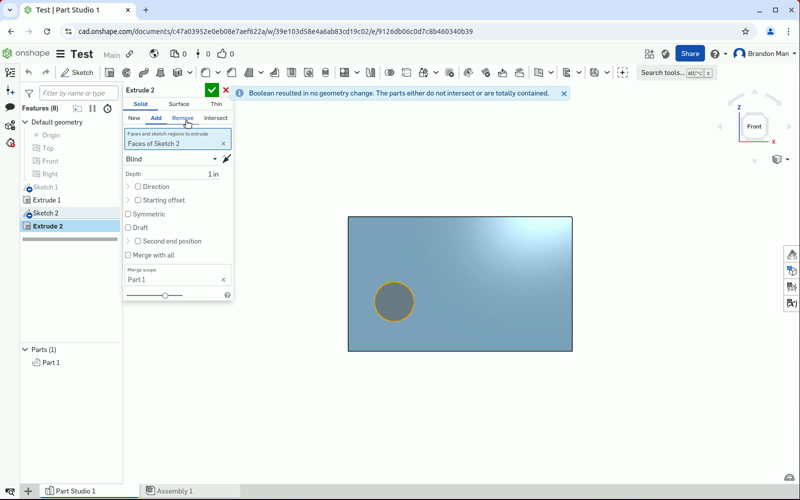
click(186, 120)
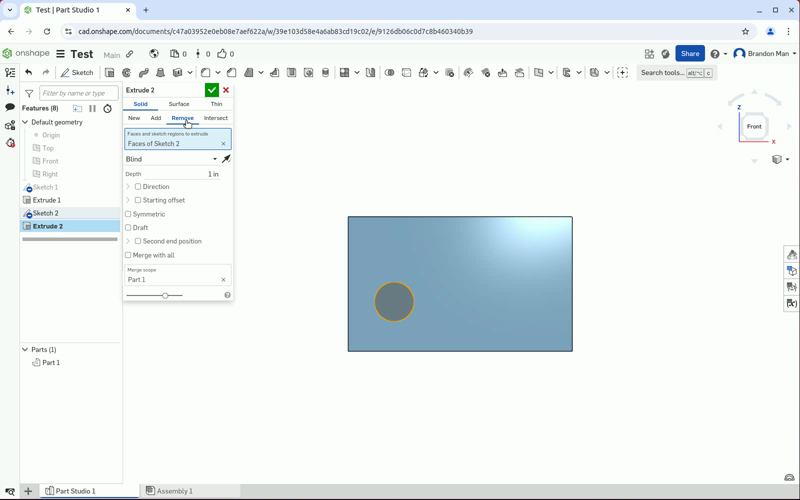
key(tab, 4)
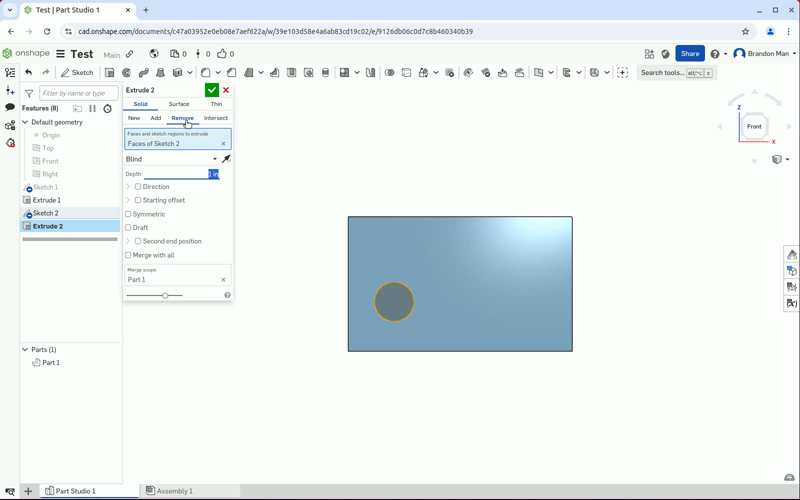
text(-9.147)
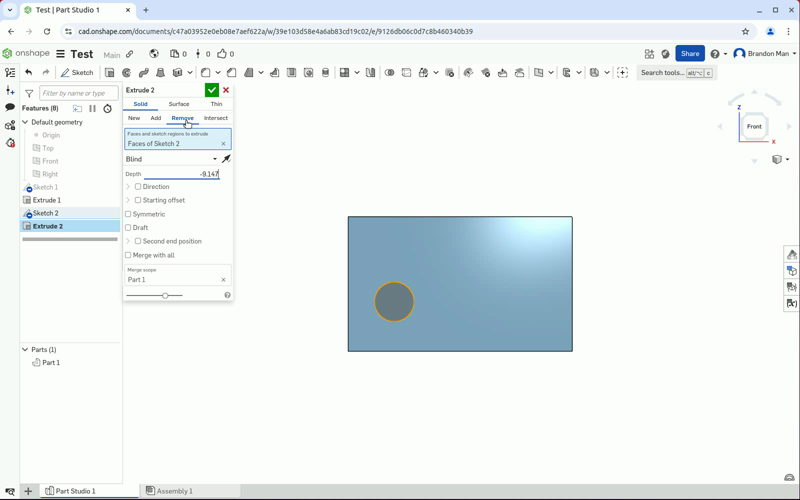
key(tab, 6)
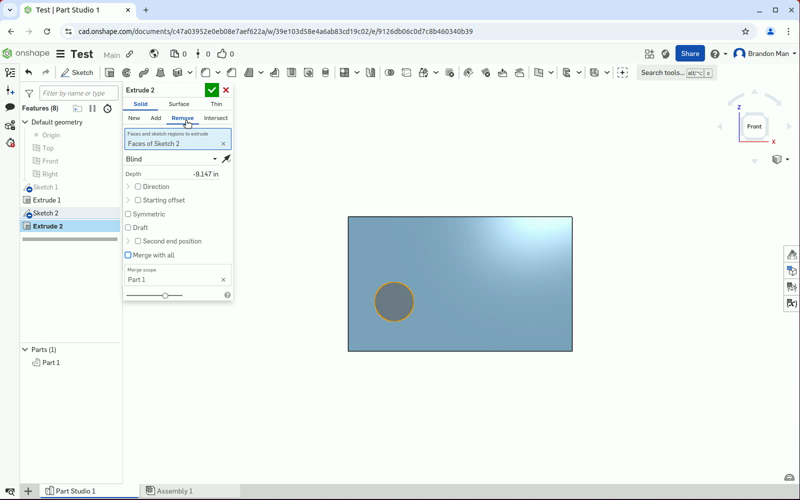
key(space)
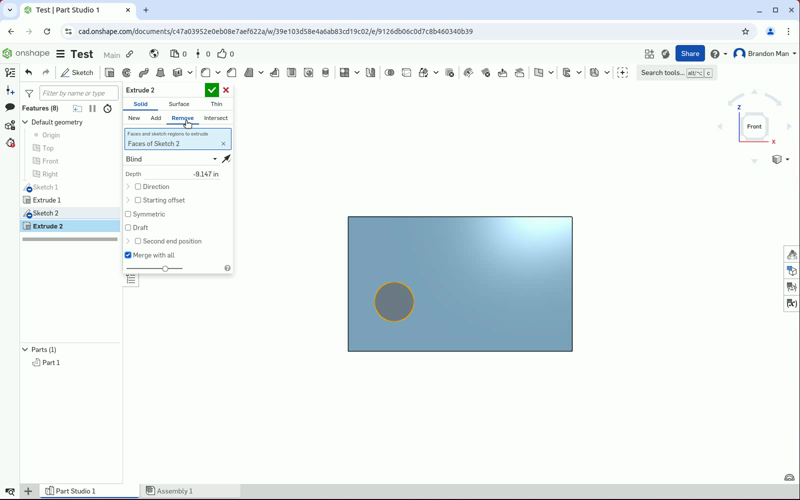
key(enter)
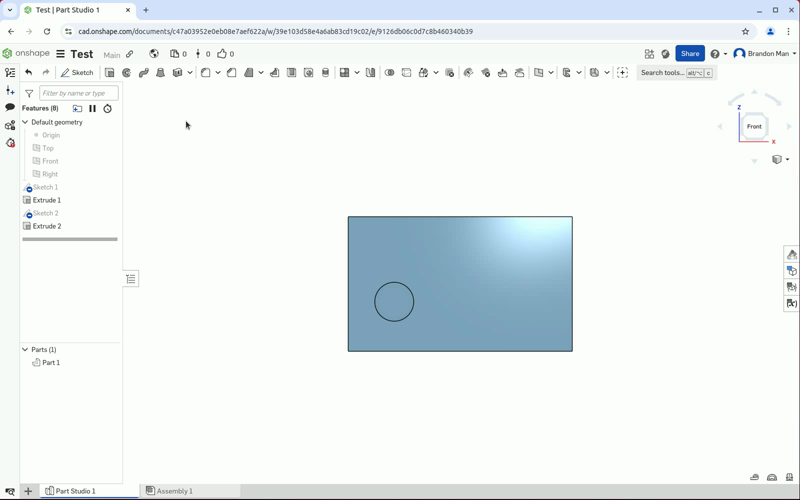
key(shift+h)
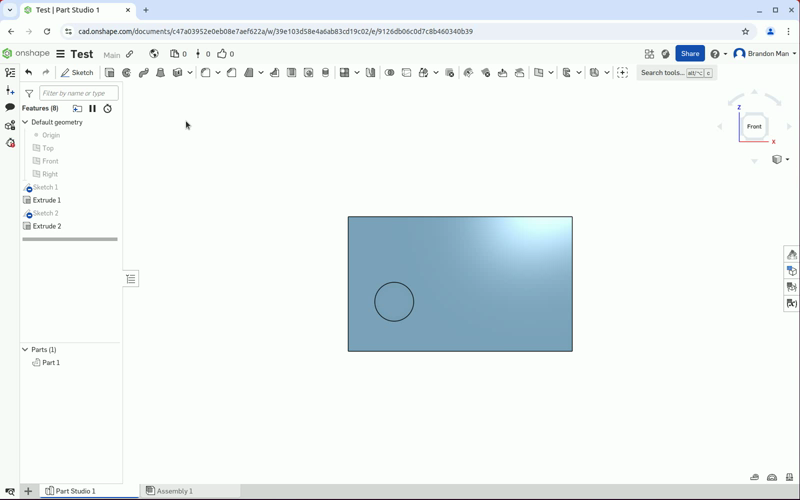
key(shift+h)
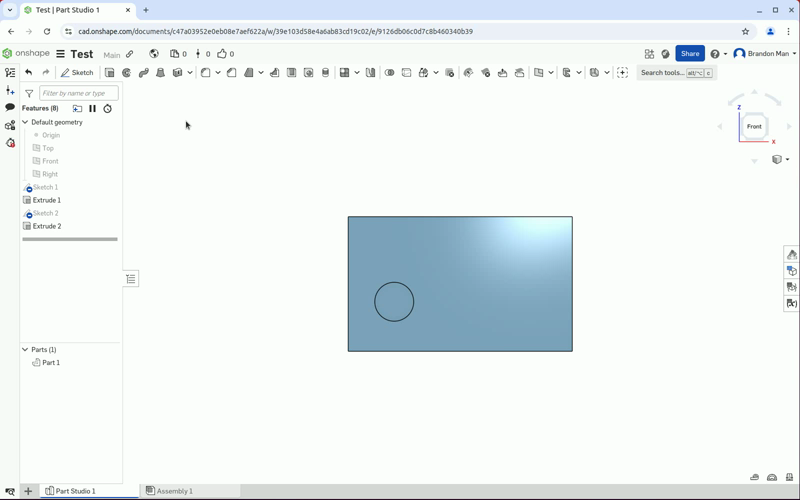
mouse_move(73, 189)
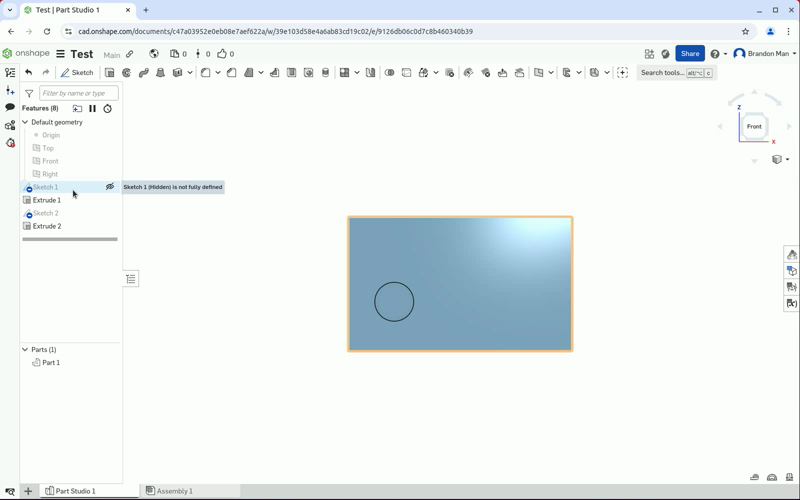
click(73, 189)
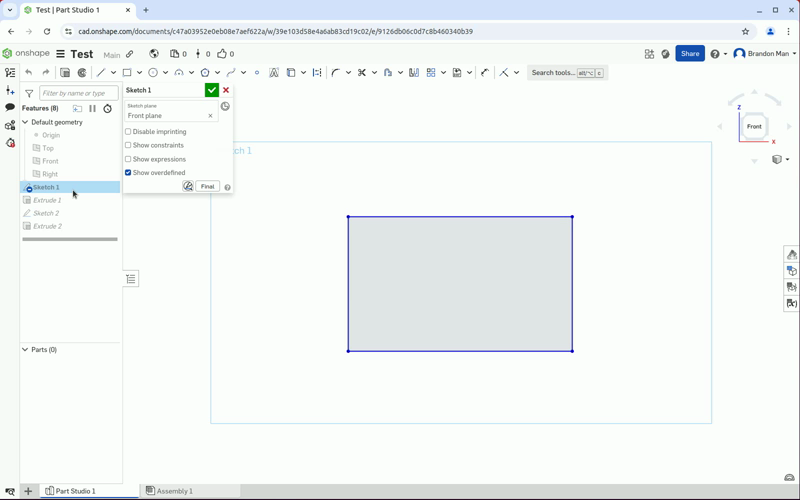
mouse_move(229, 92)
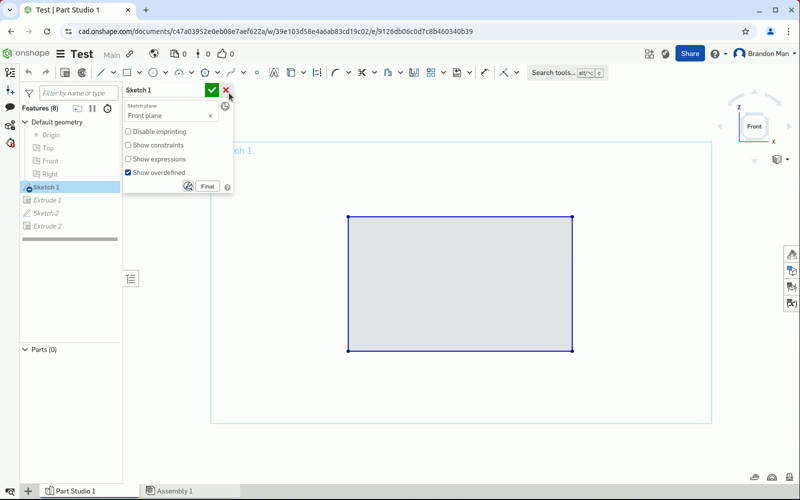
click(229, 92)
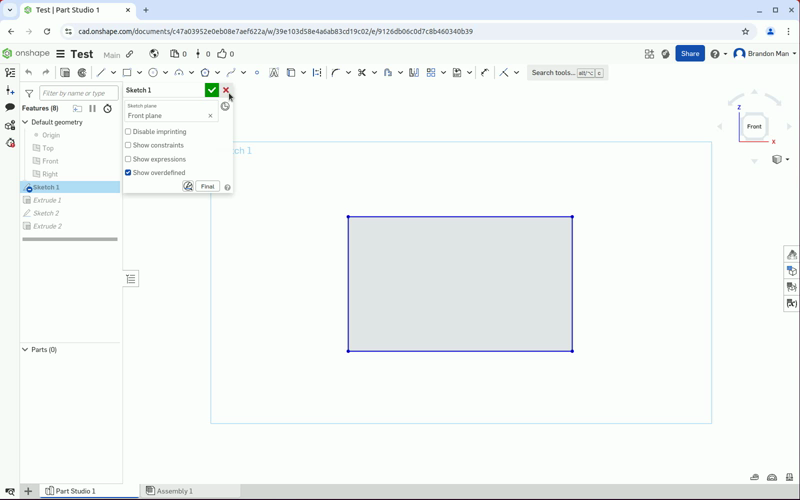
key(shift+s)
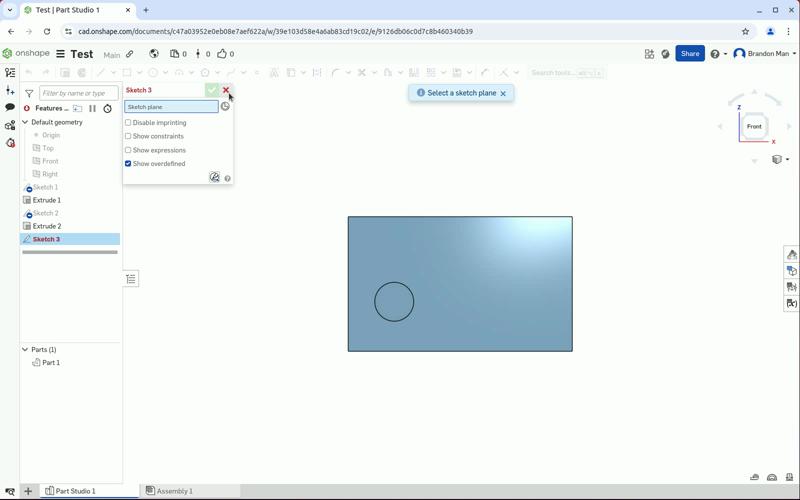
mouse_move(73, 163)
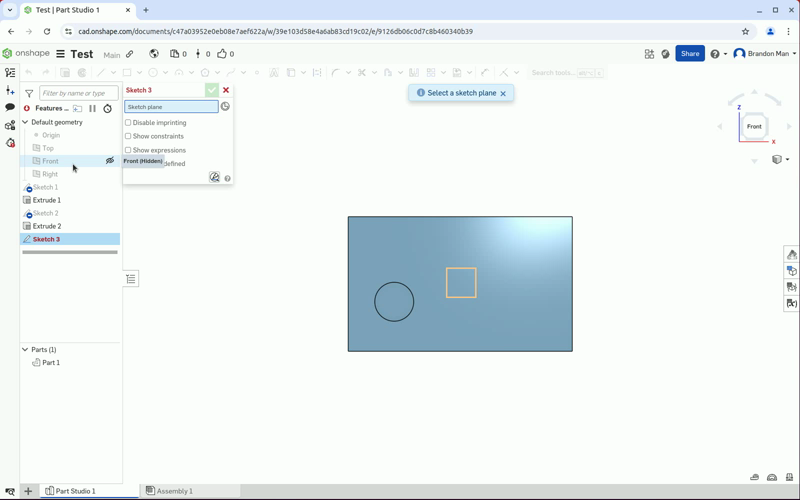
click(73, 163)
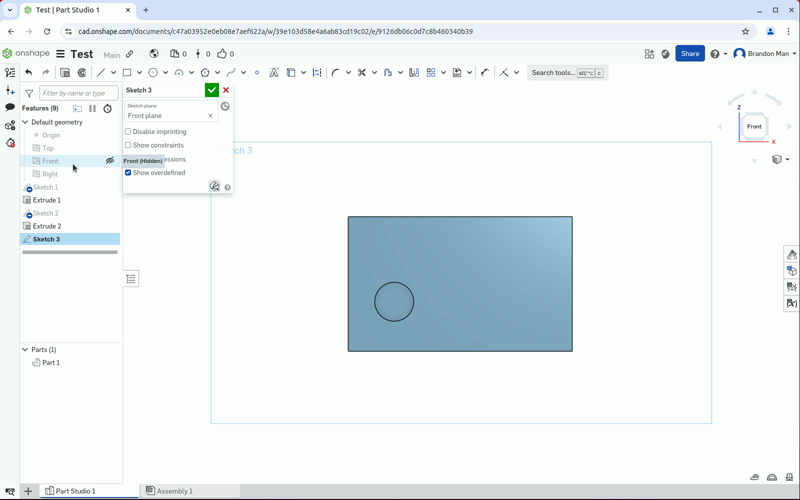
mouse_move(73, 352)
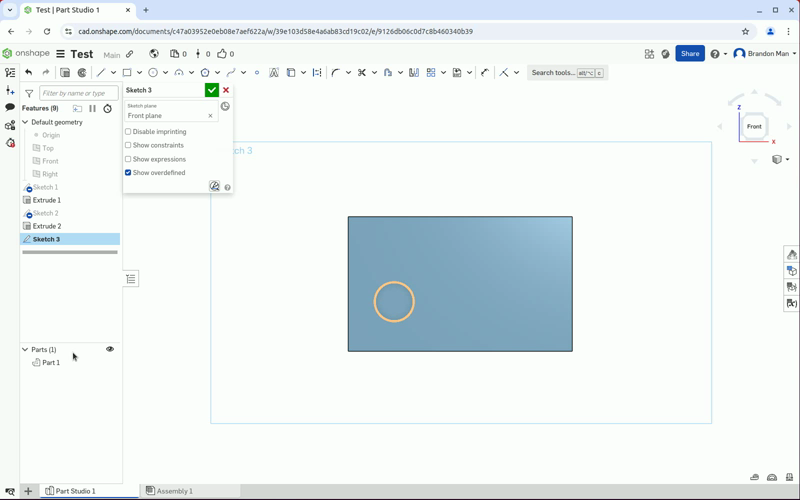
key(y)
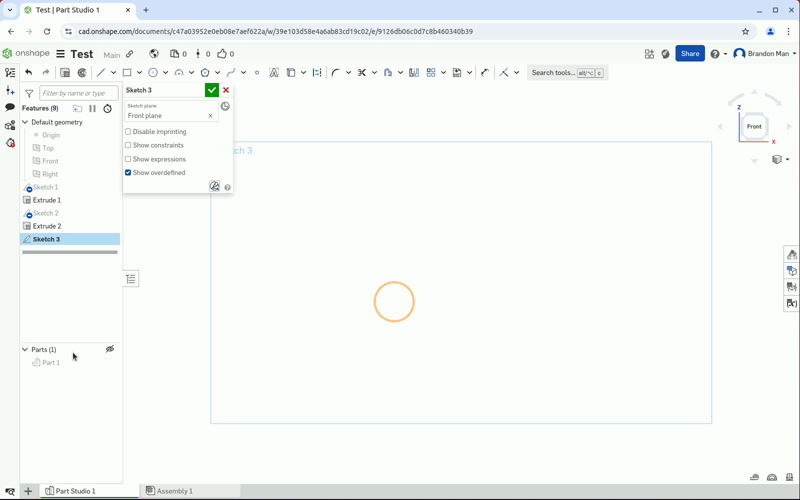
key(c)
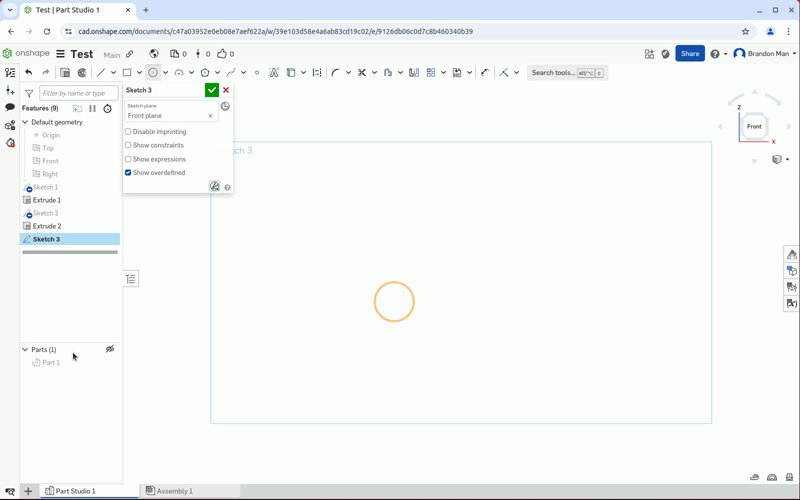
key_down(shift)
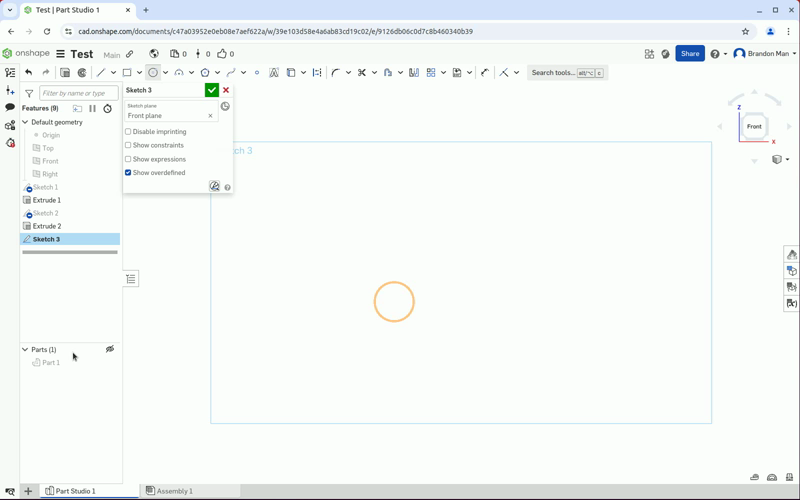
mouse_move(529, 301)
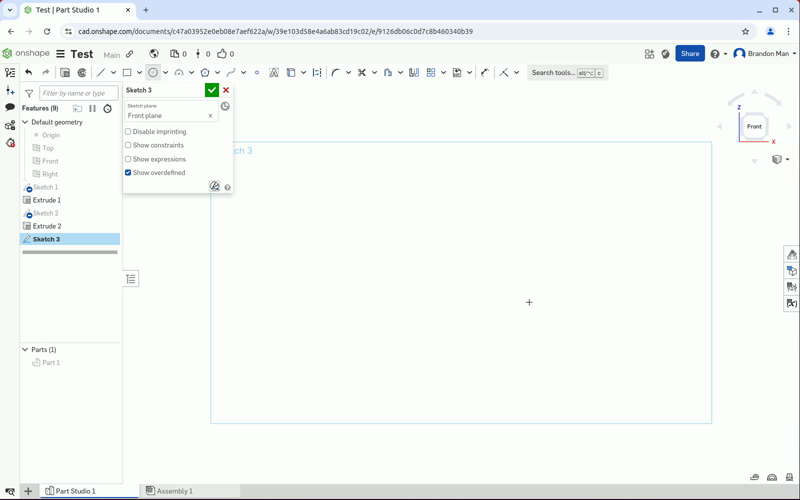
click(529, 301)
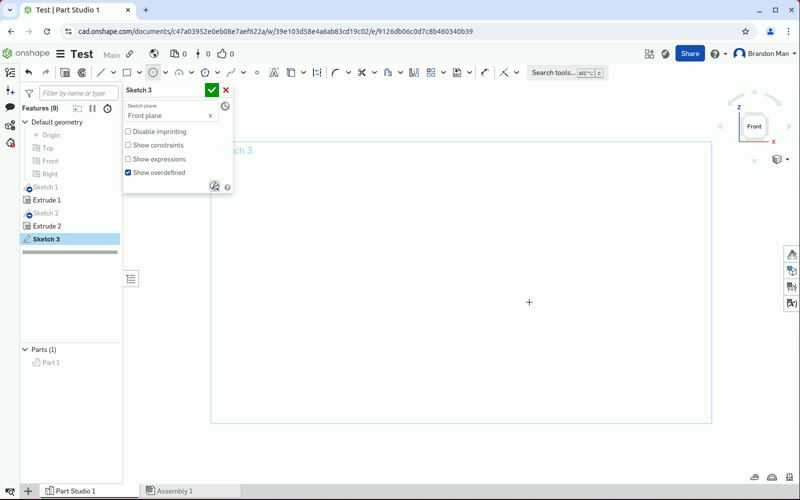
key_up(shift)
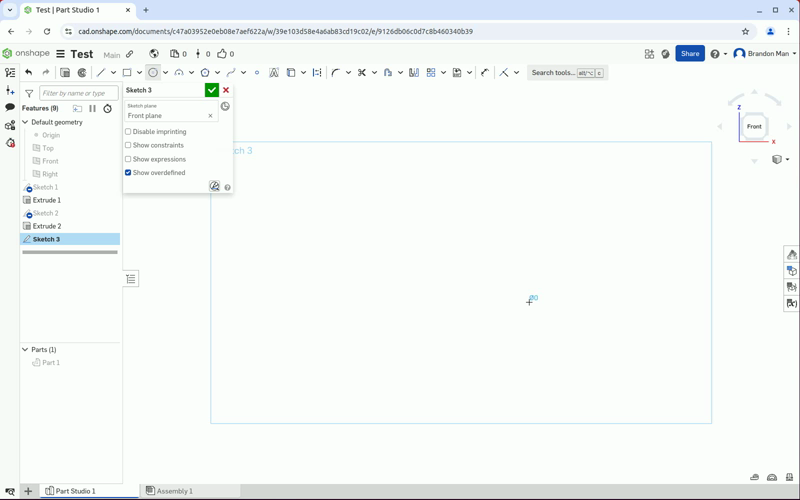
mouse_move(548, 301)
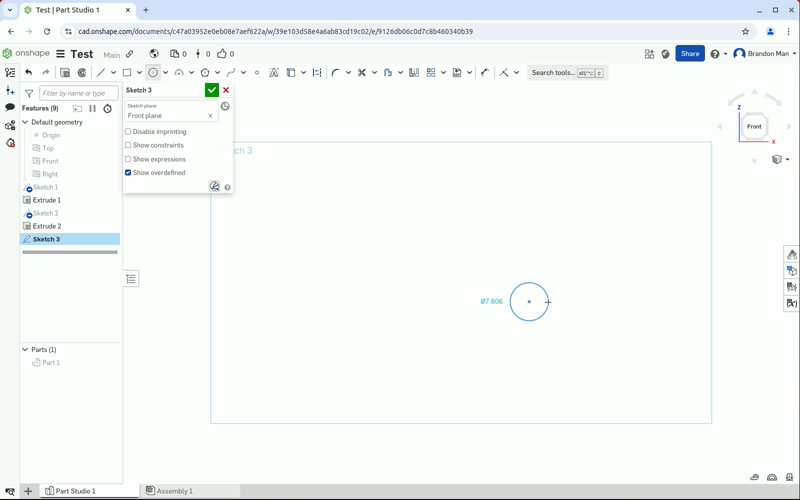
click(548, 301)
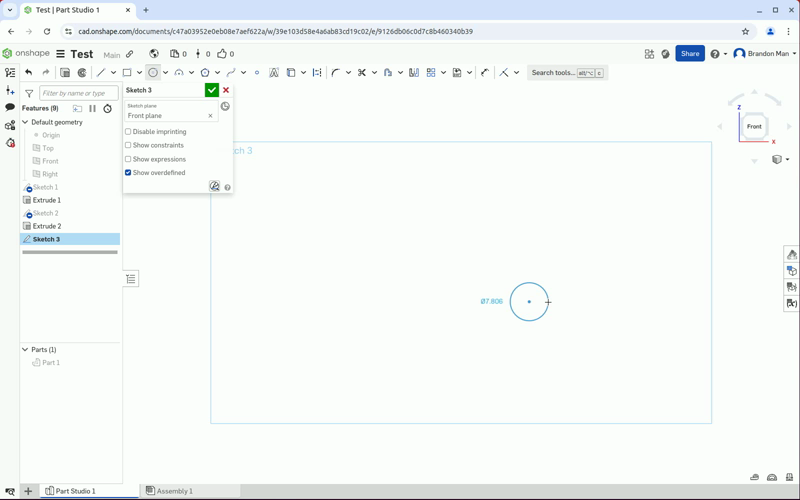
key(esc)
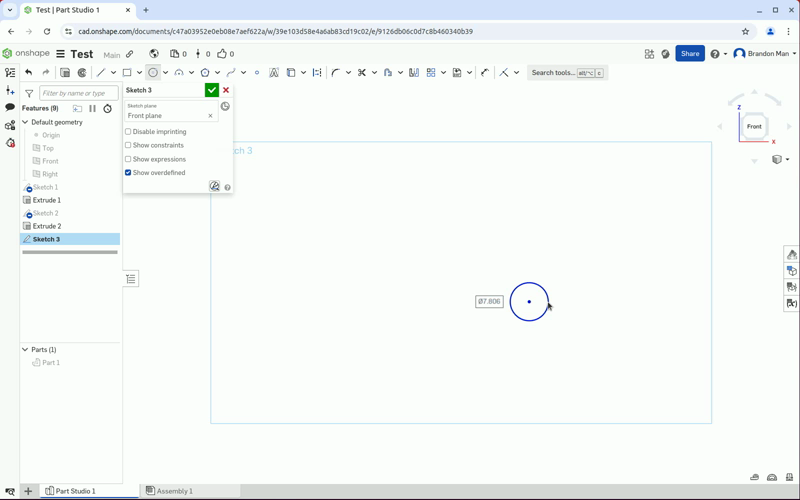
mouse_move(526, 287)
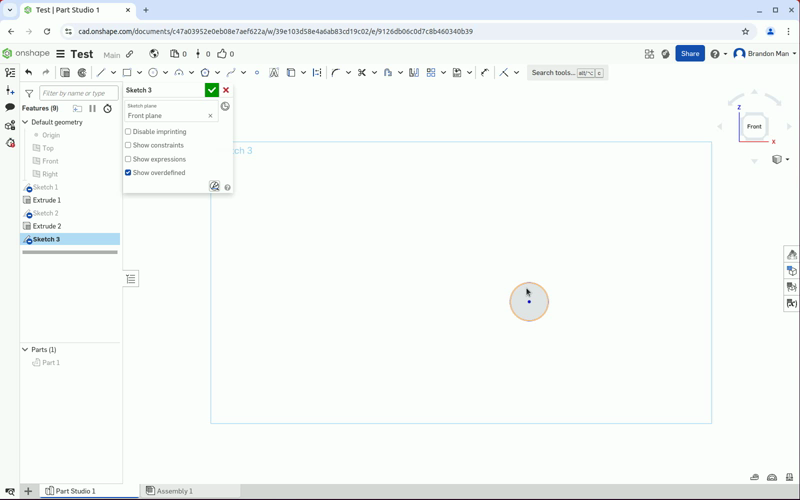
scroll(6)
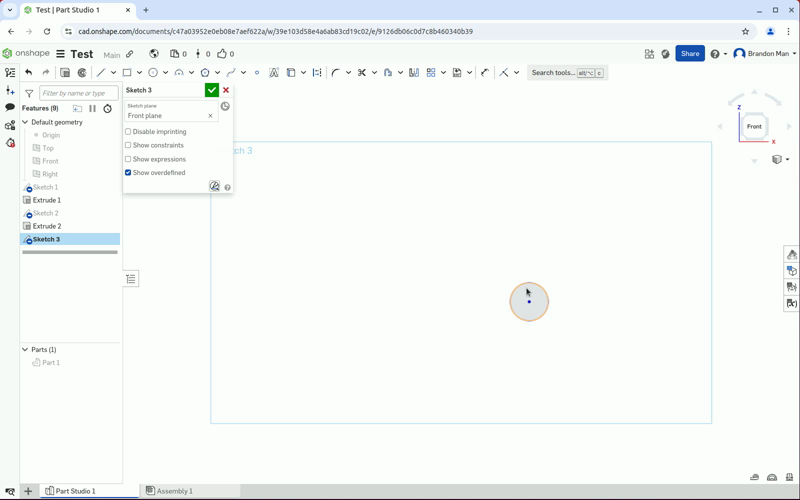
scroll(6)
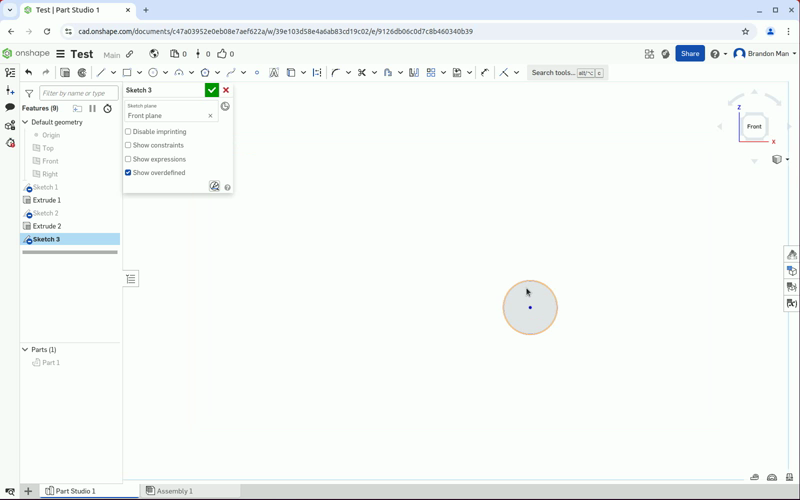
scroll(6)
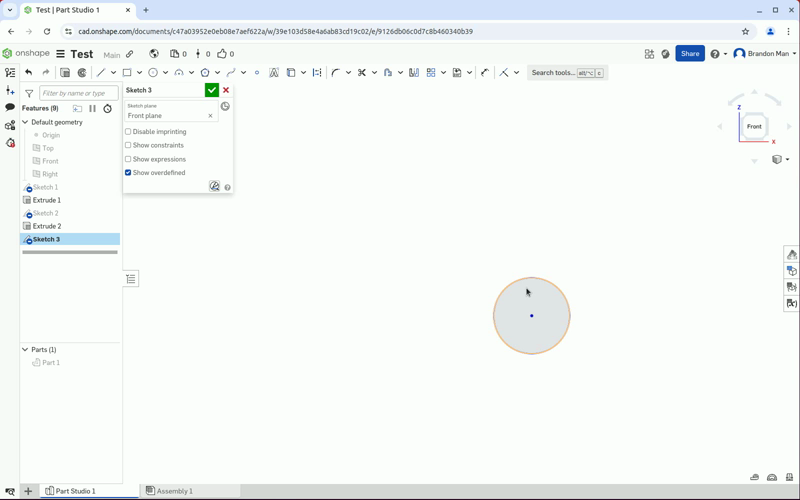
scroll(6)
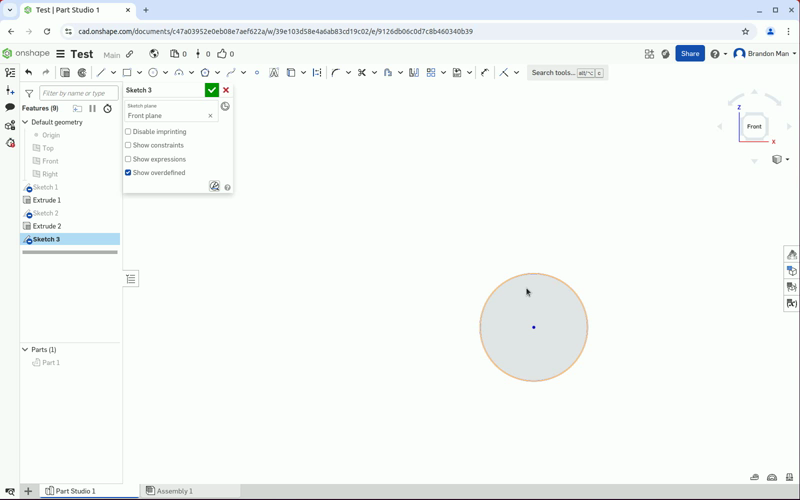
scroll(6)
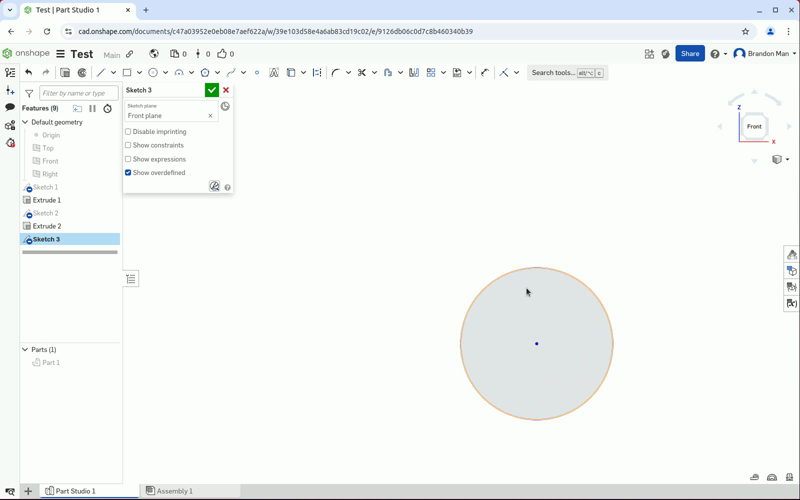
scroll(6)
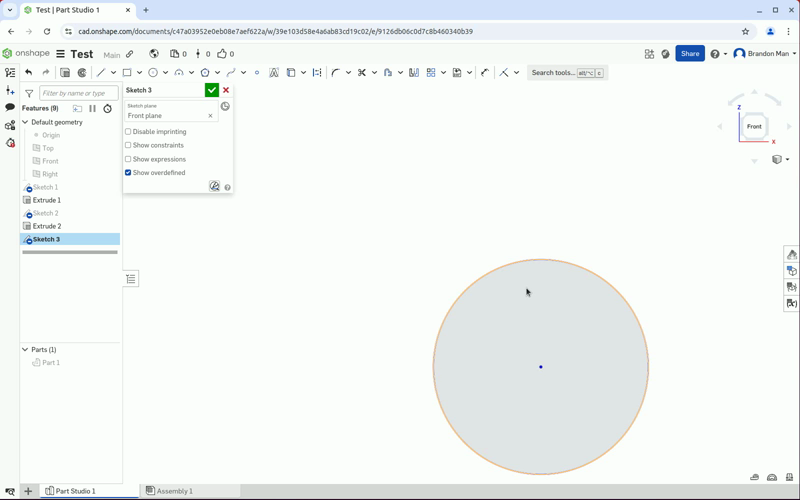
scroll(6)
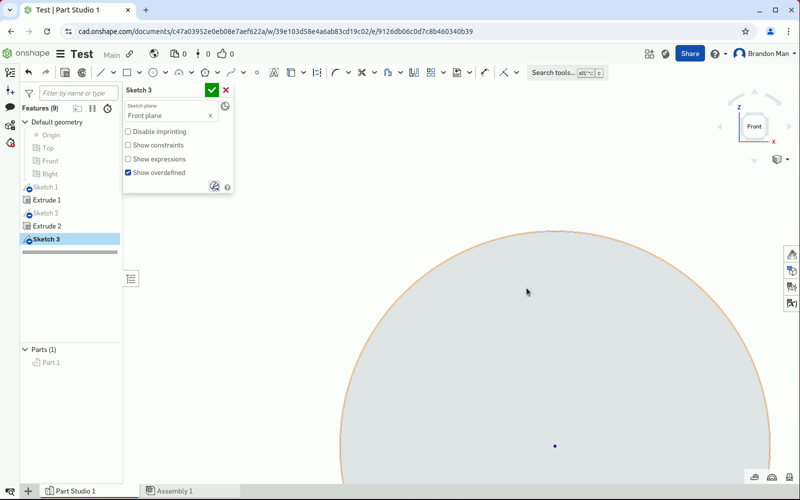
click(526, 287)
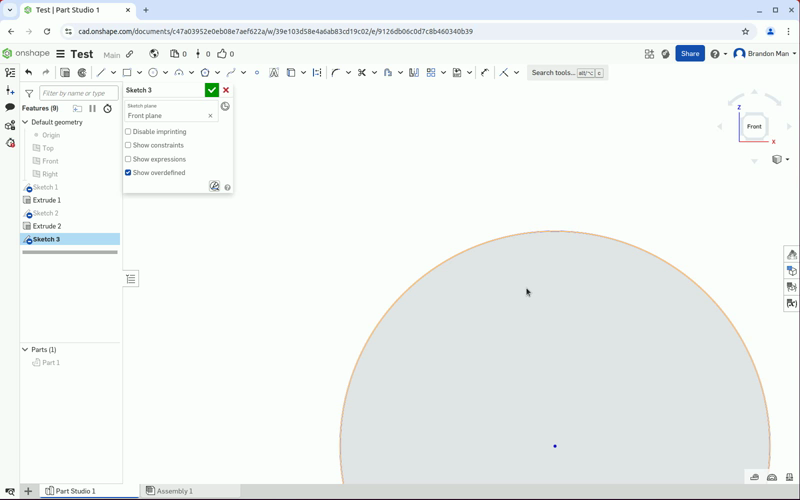
scroll(-6)
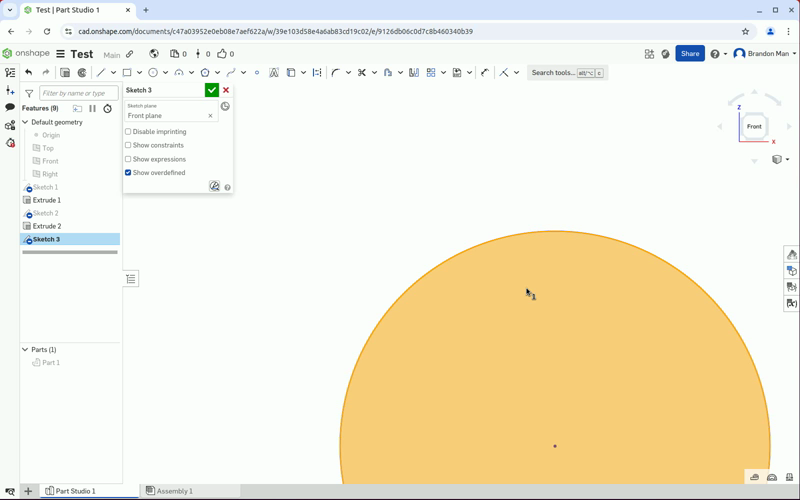
scroll(-6)
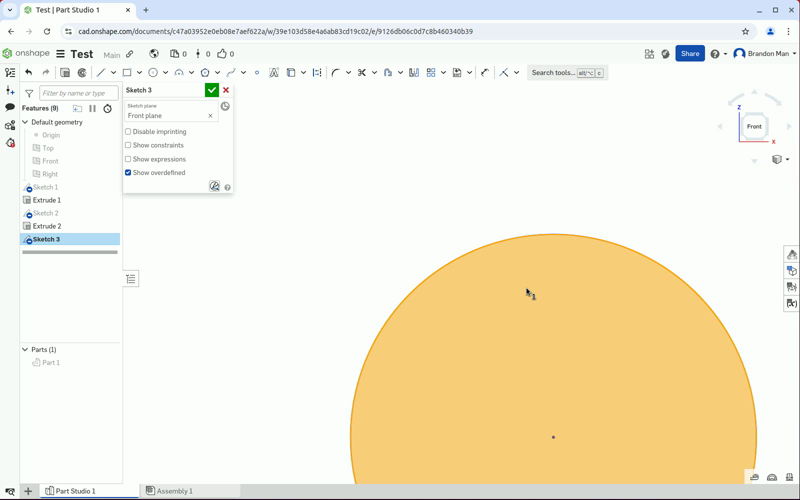
scroll(-6)
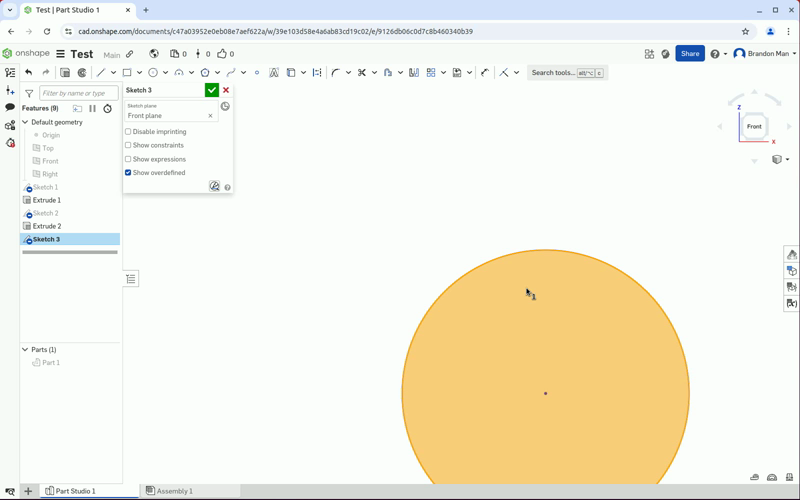
scroll(-6)
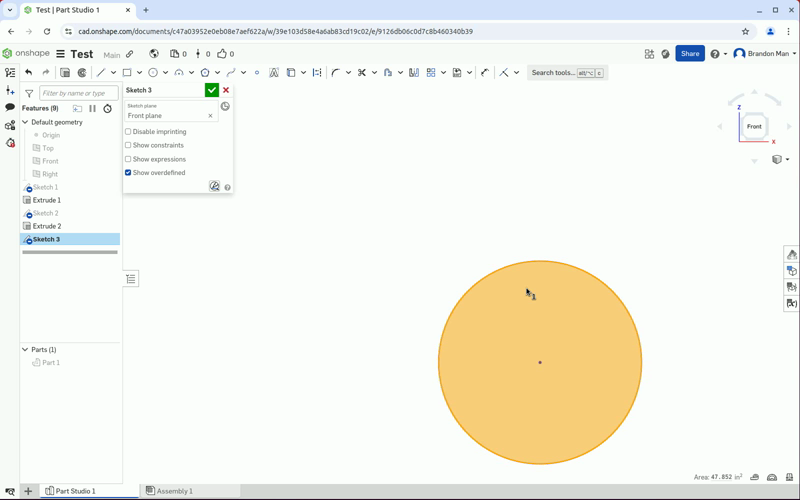
scroll(-6)
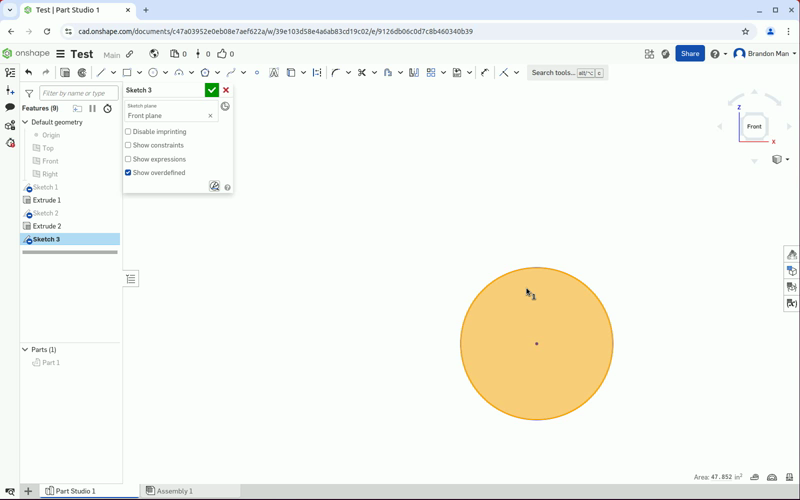
scroll(-6)
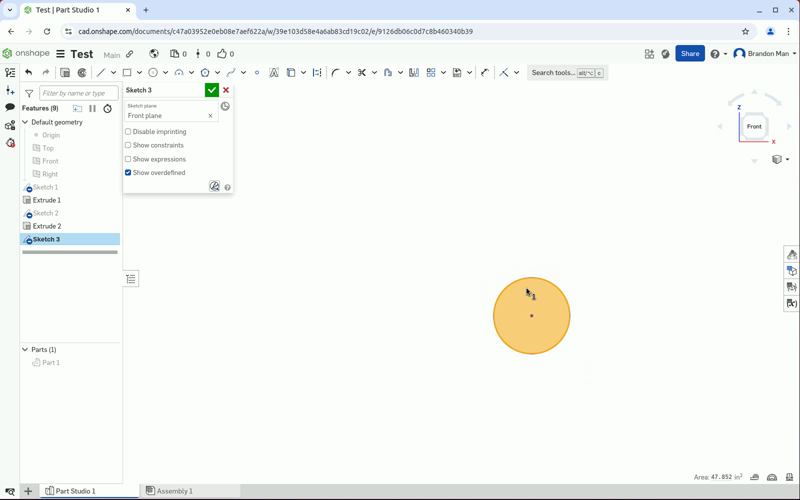
scroll(-6)
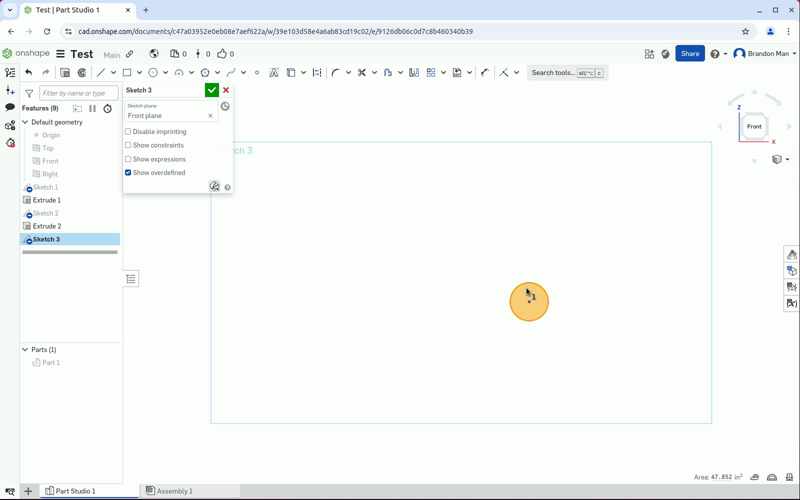
mouse_move(73, 352)
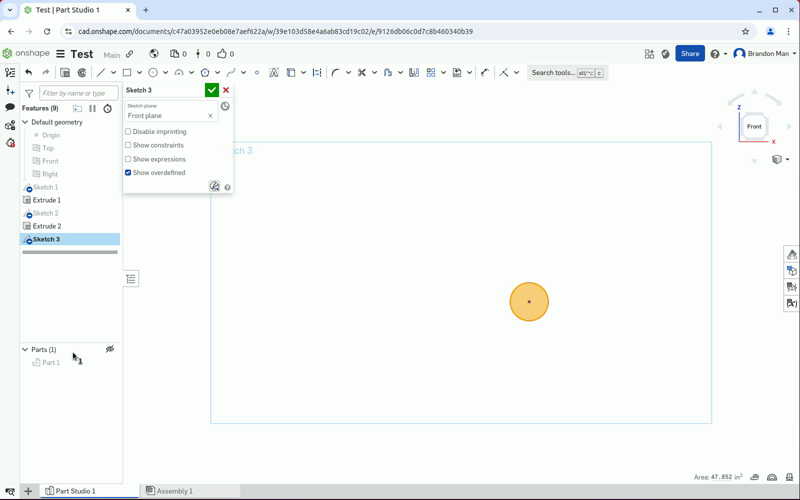
key(shift+y)
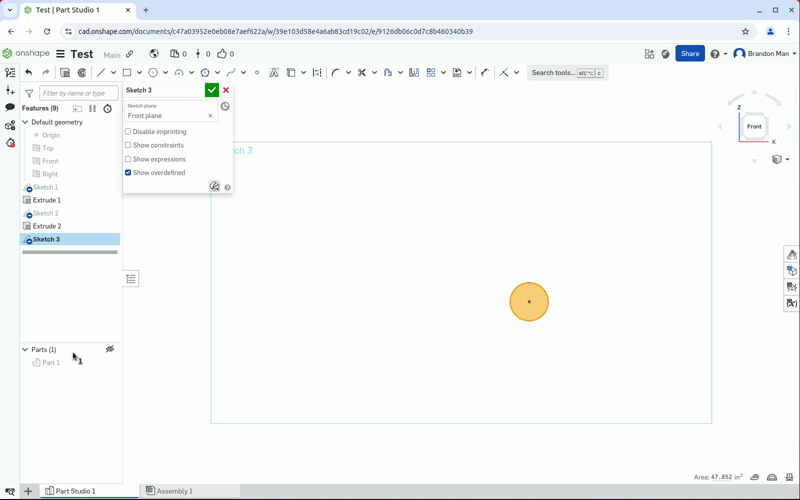
key(shift+e)
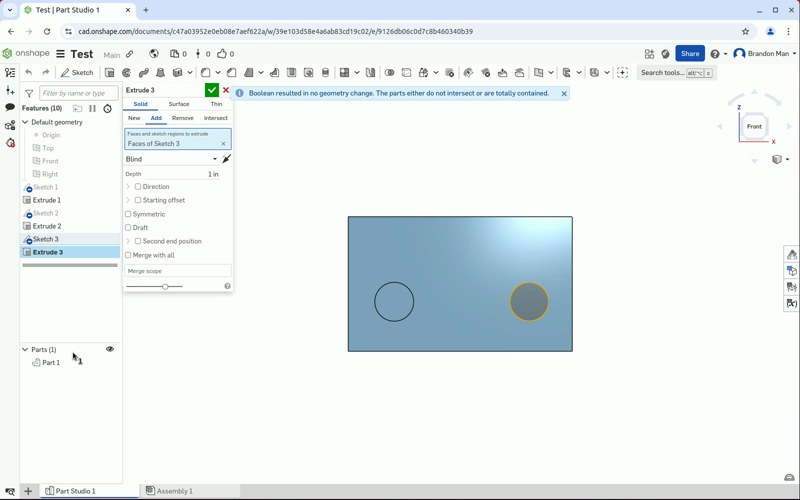
mouse_move(143, 106)
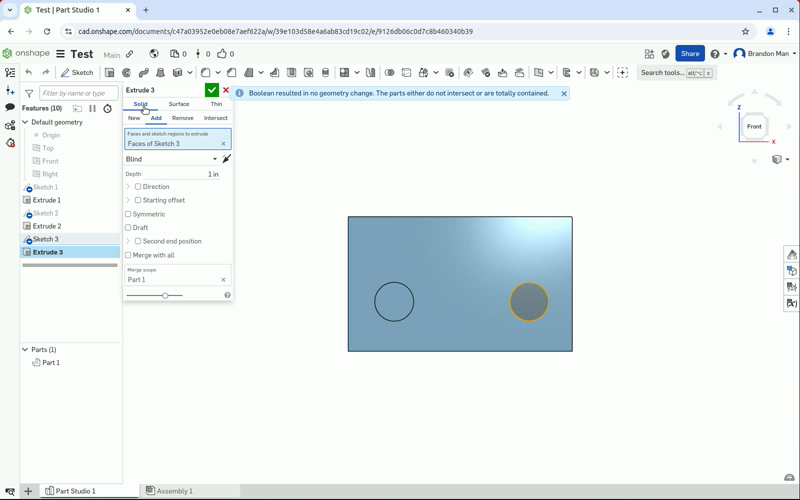
click(143, 106)
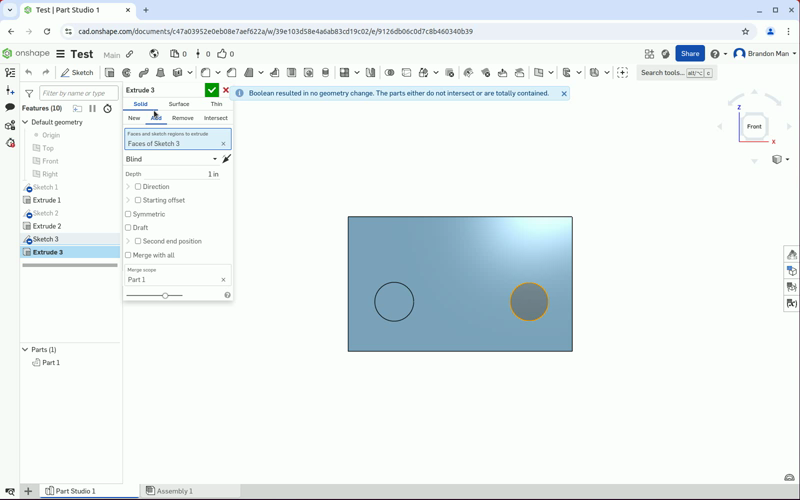
mouse_move(186, 120)
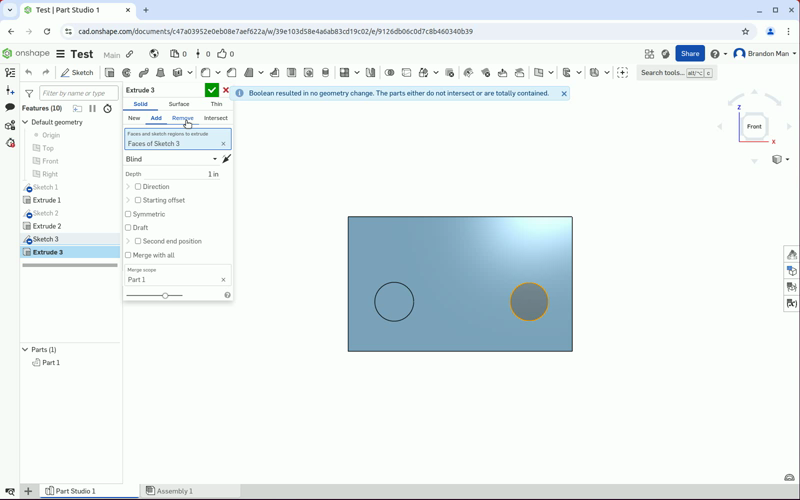
click(186, 120)
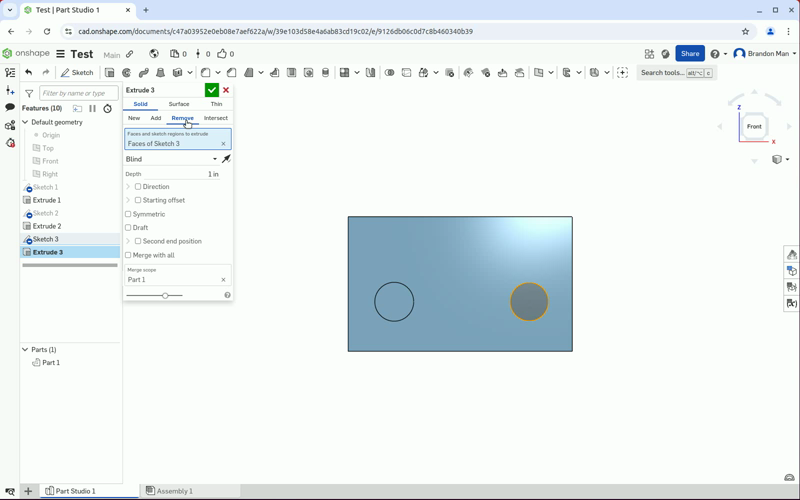
key(tab, 4)
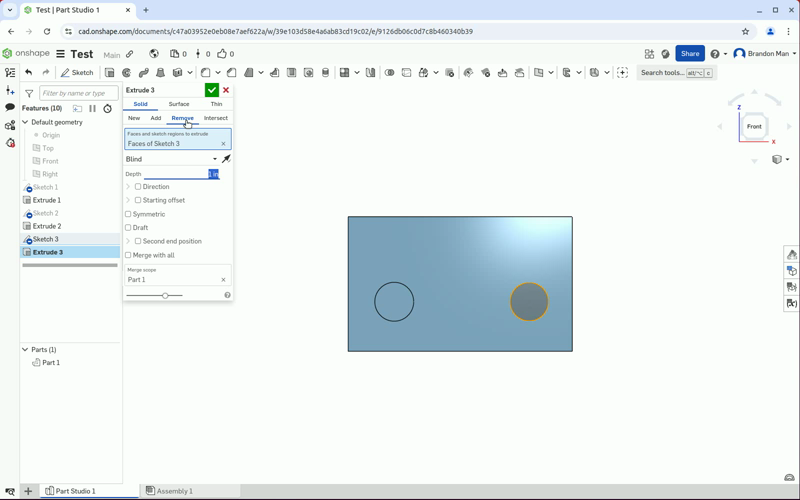
text(-9.147)
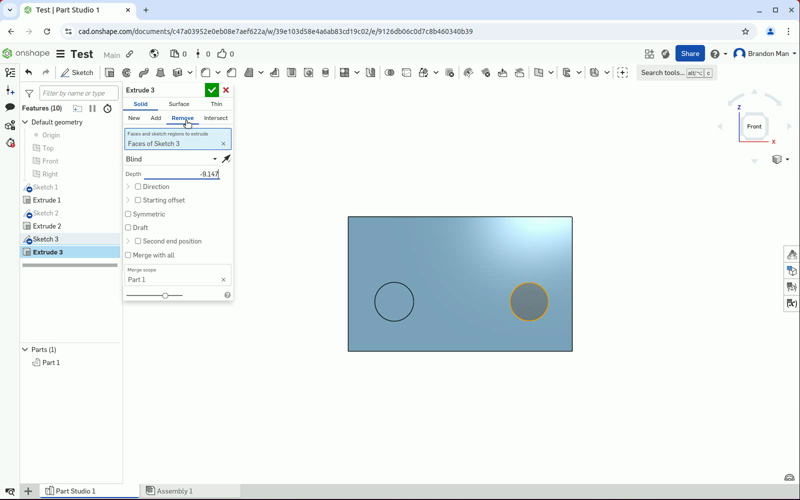
key(tab, 6)
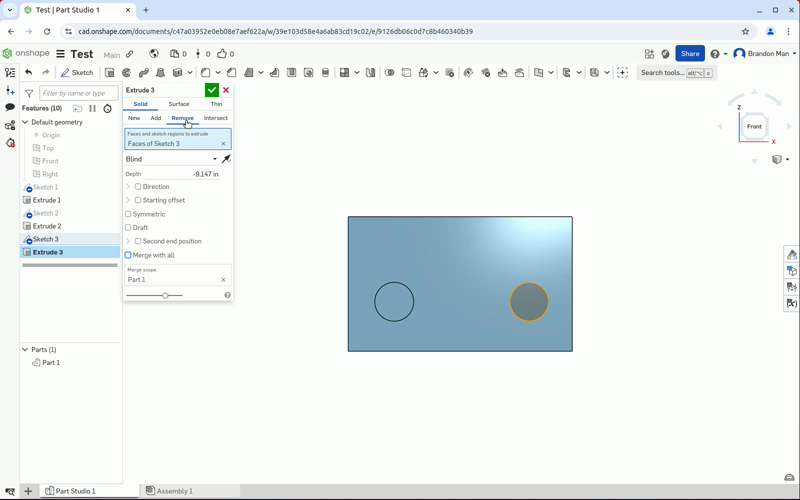
key(space)
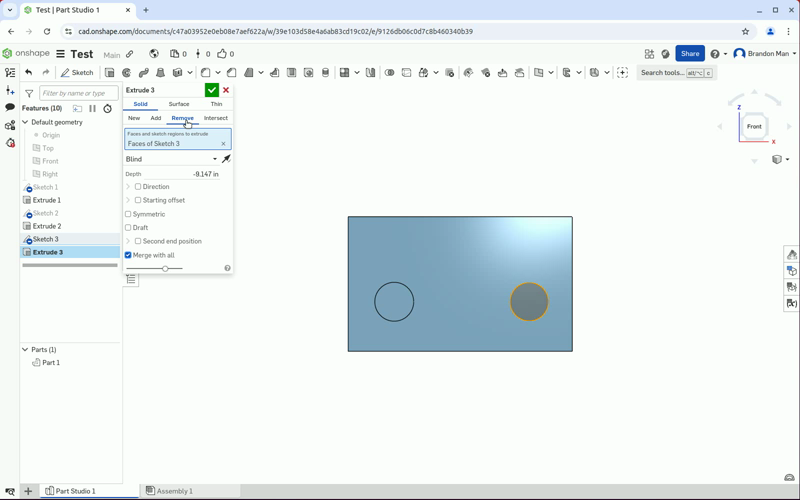
key(enter)
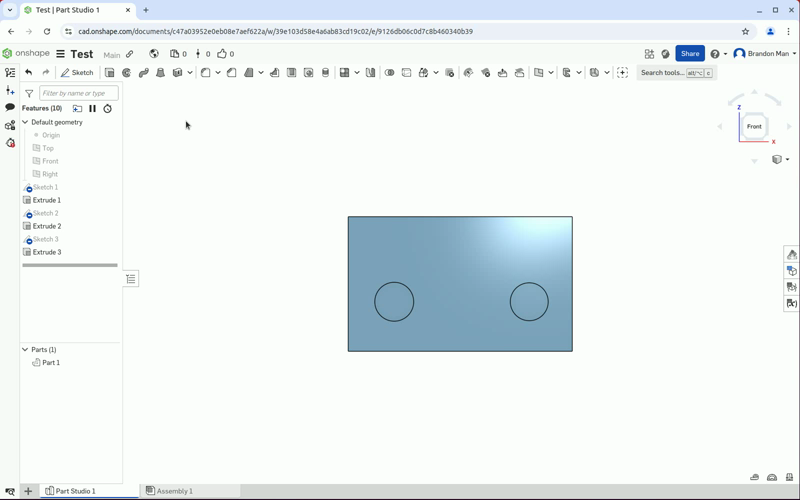
key(shift+h)
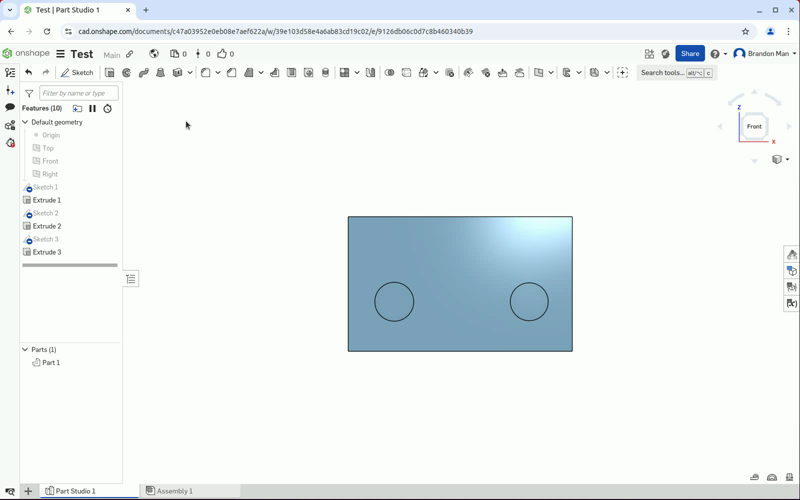
key(shift+h)
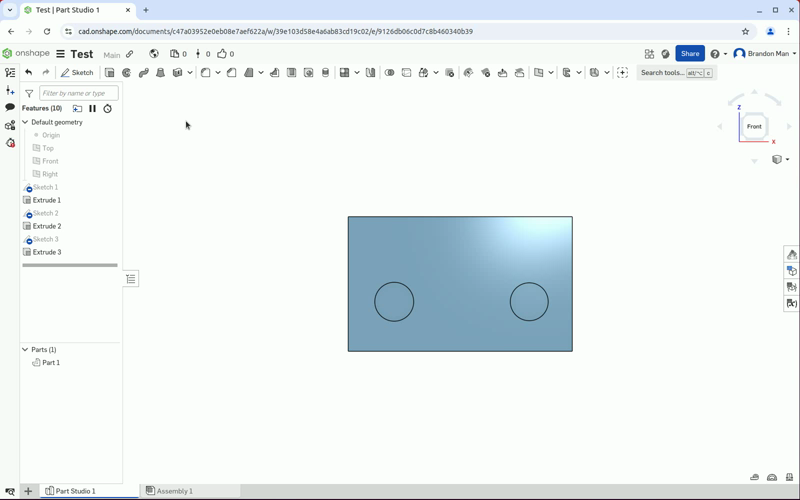
mouse_move(73, 189)
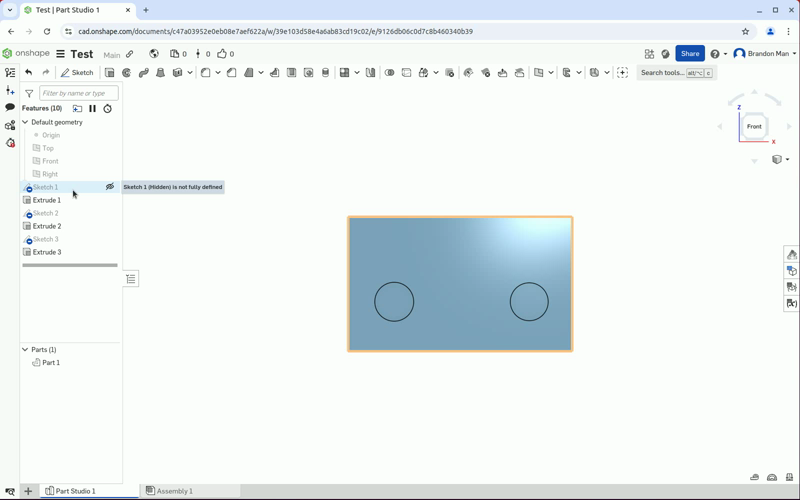
click(73, 189)
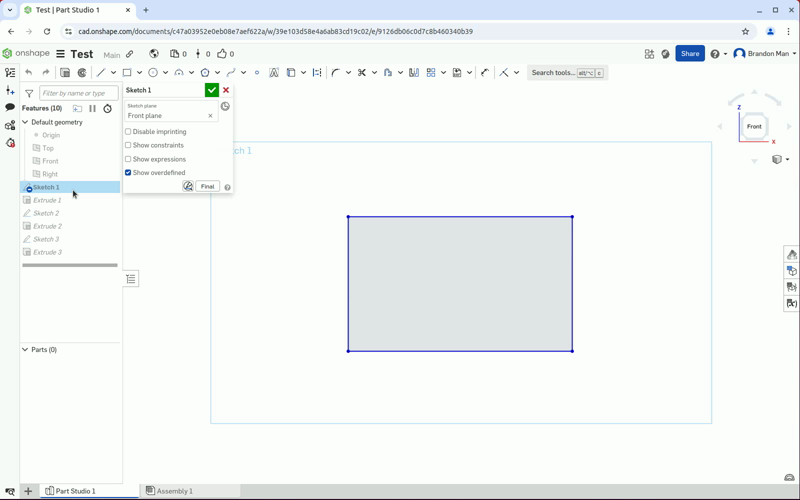
mouse_move(229, 92)
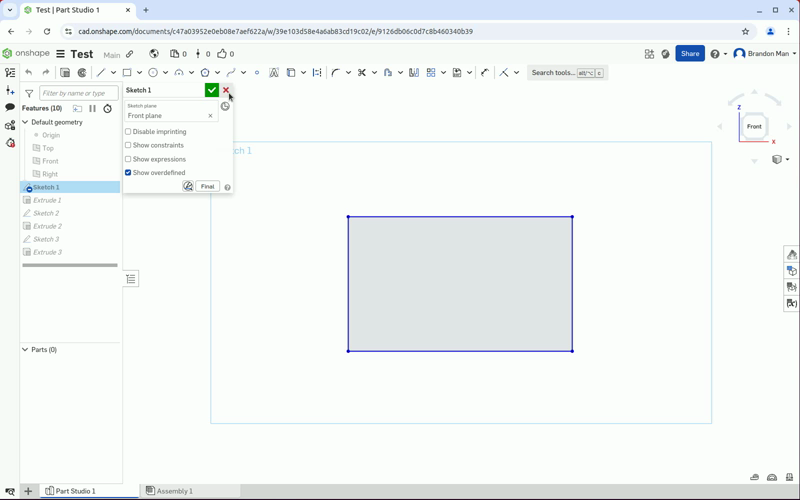
click(229, 92)
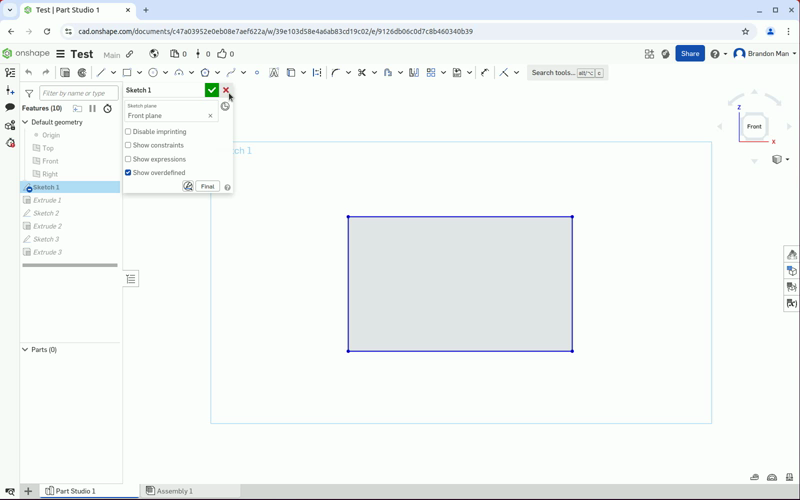
key(shift+s)
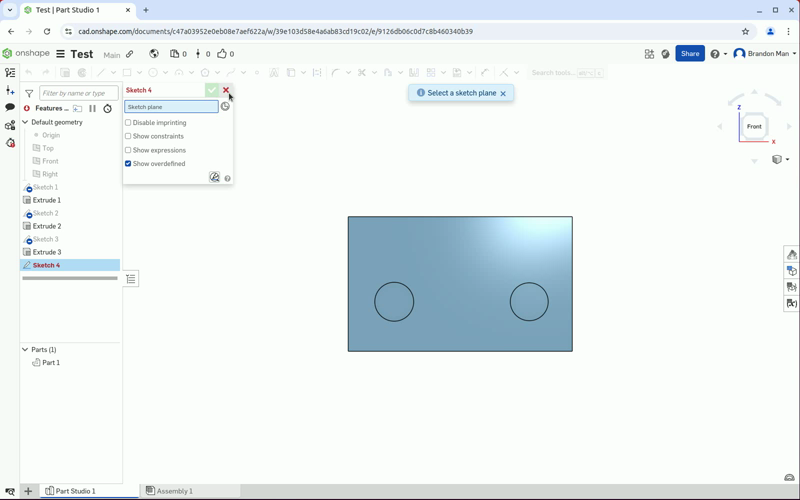
mouse_move(73, 163)
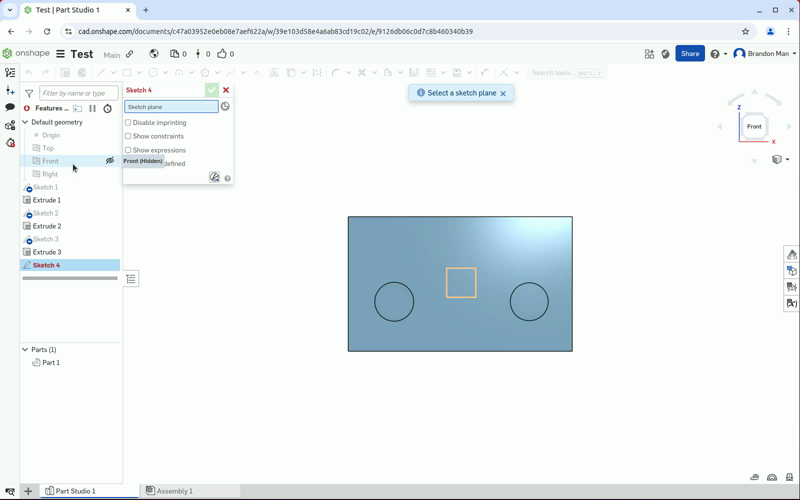
click(73, 163)
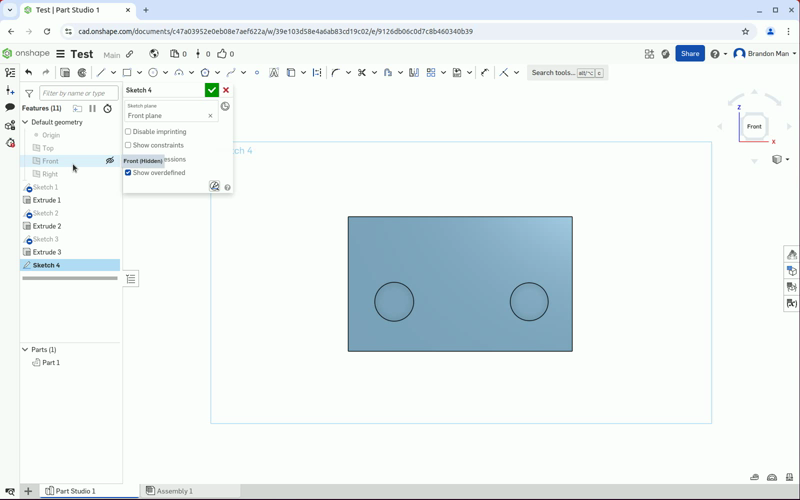
mouse_move(73, 352)
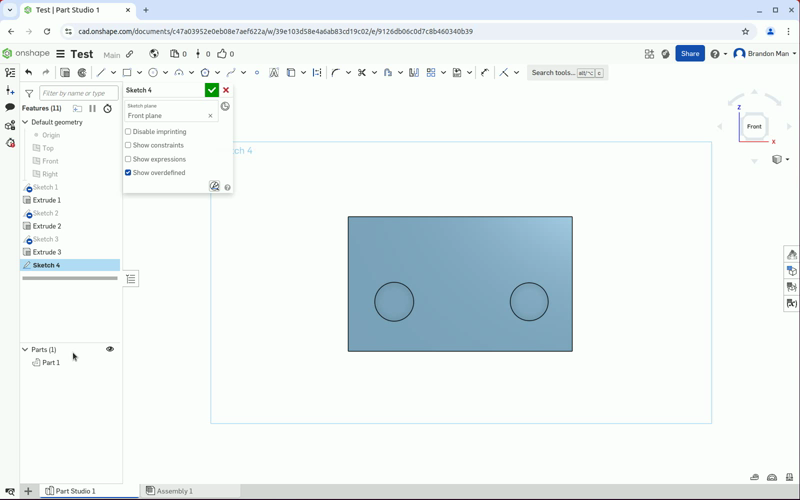
key(y)
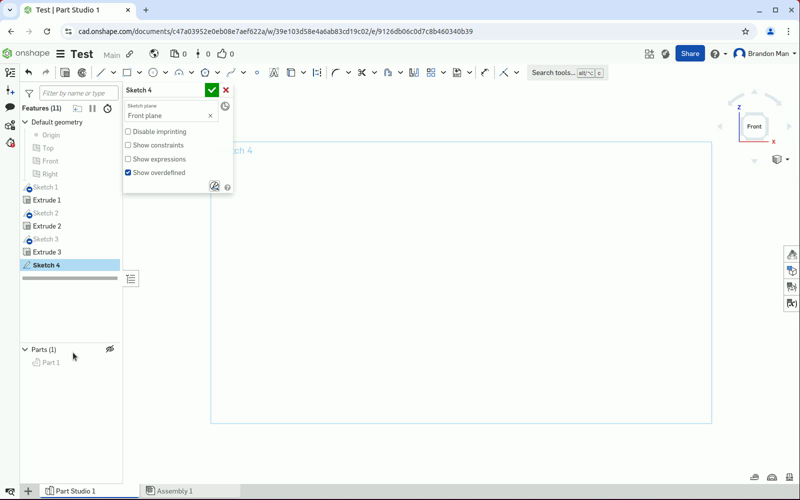
key(l)
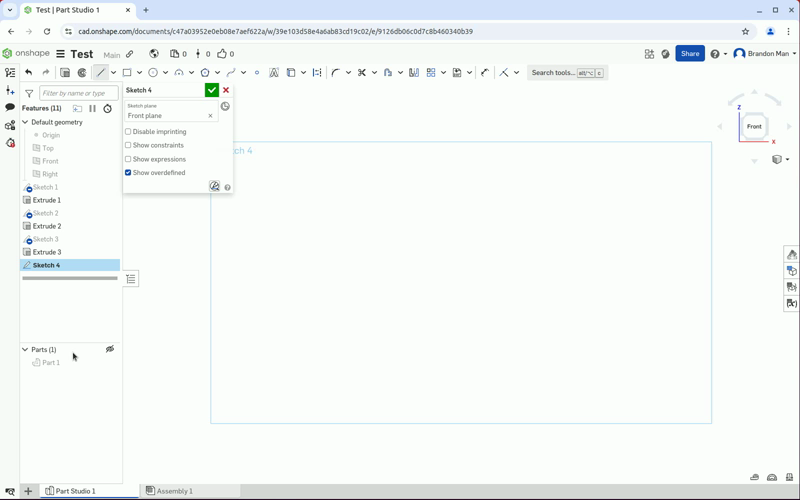
key_down(shift)
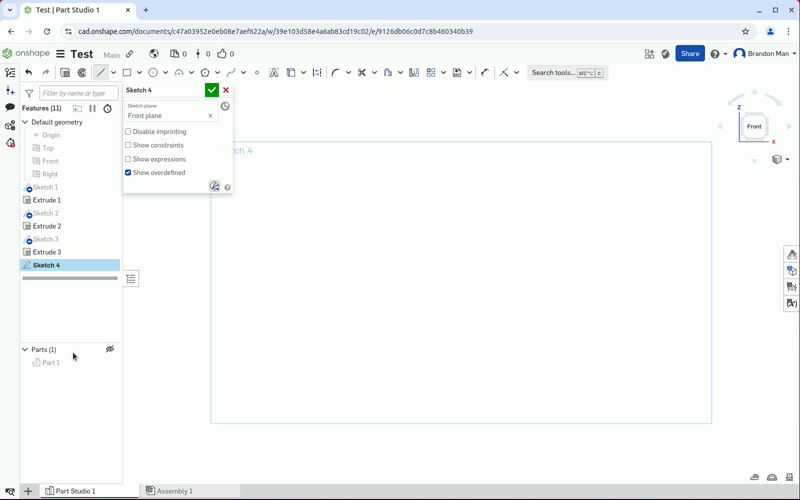
mouse_move(494, 238)
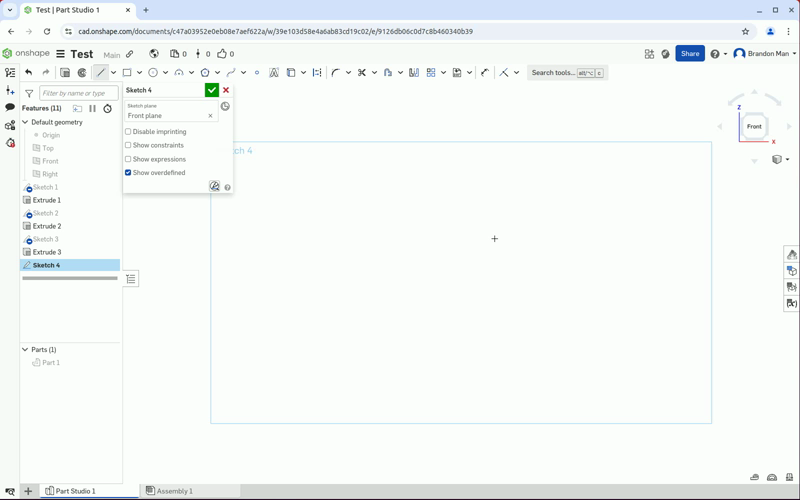
click(494, 238)
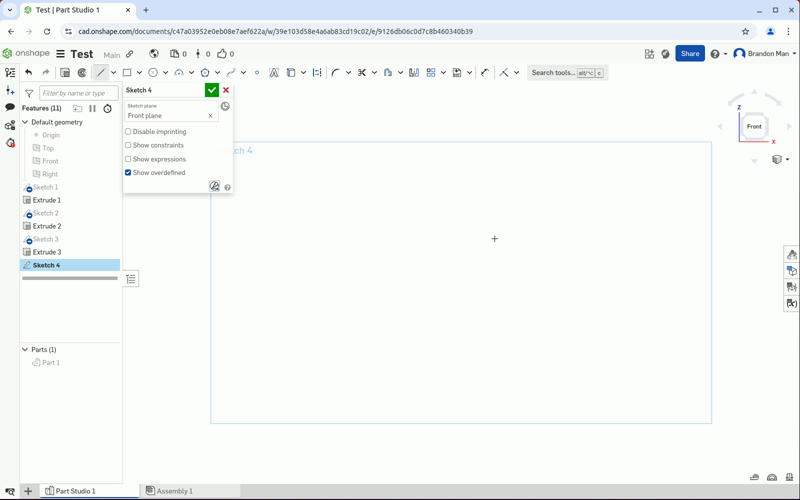
key_up(shift)
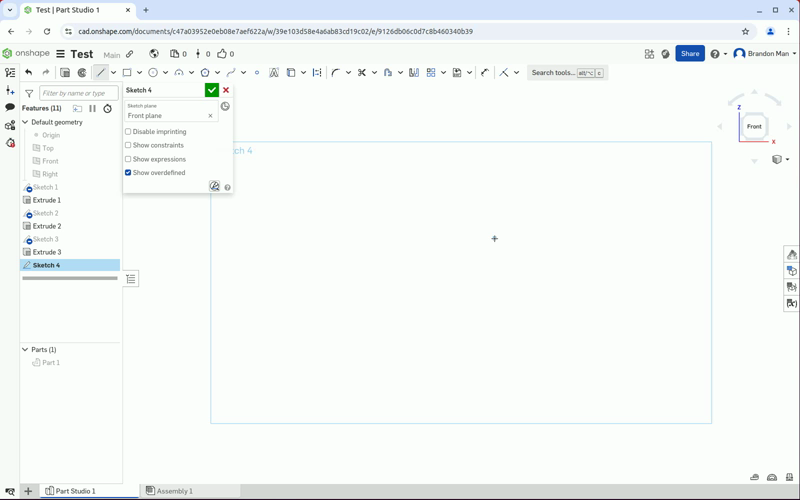
key_down(shift)
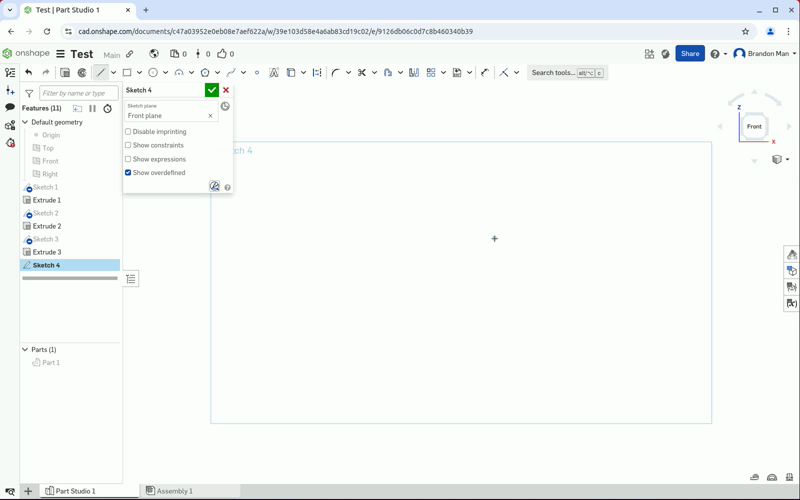
mouse_move(563, 238)
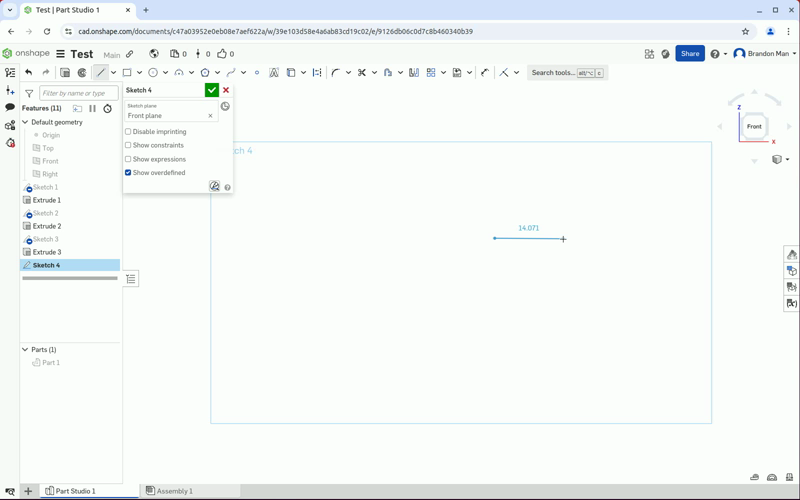
click(563, 238)
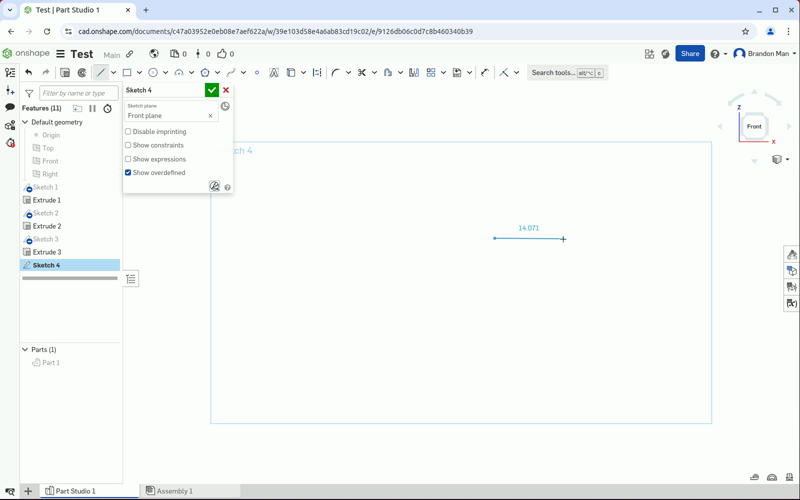
key_up(shift)
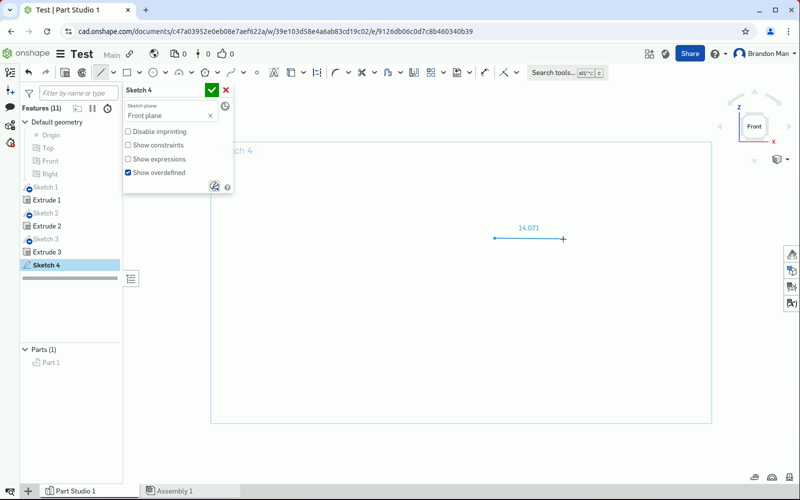
key_down(shift)
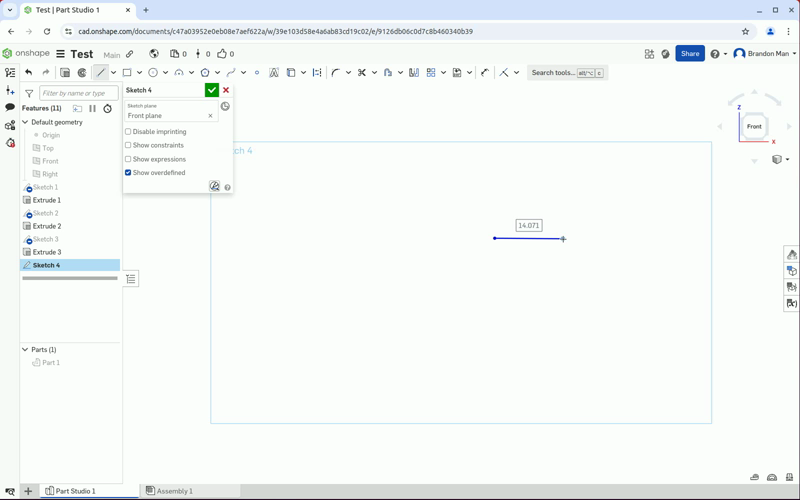
mouse_move(589, 238)
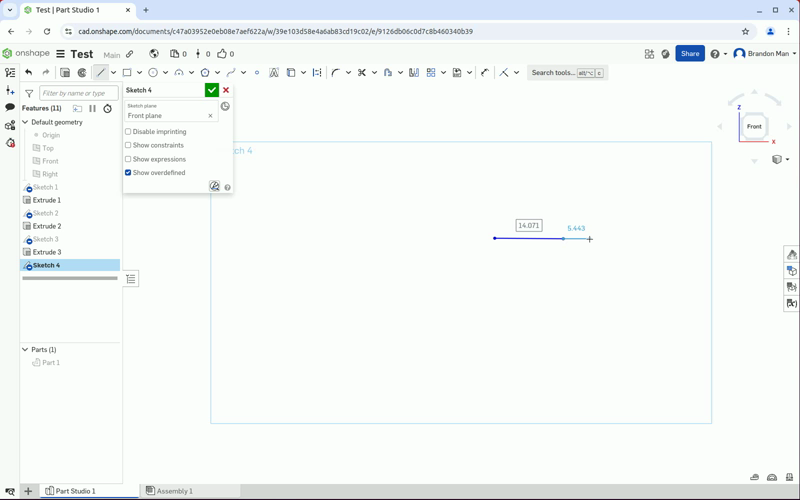
mouse_move(563, 192)
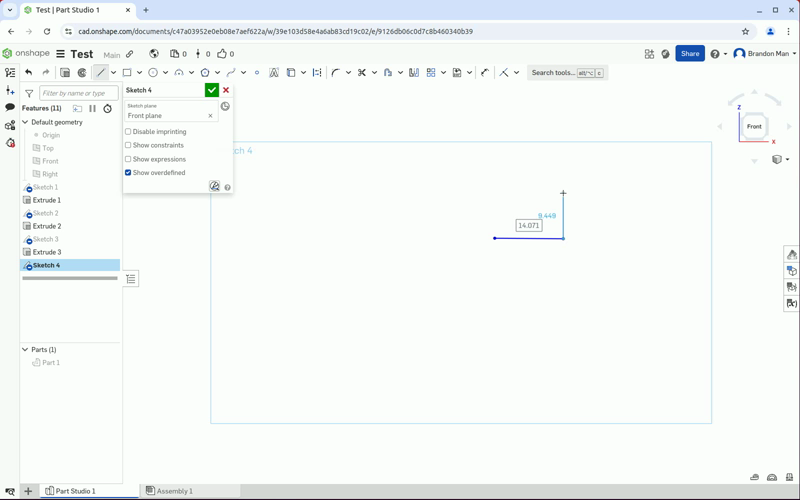
click(563, 192)
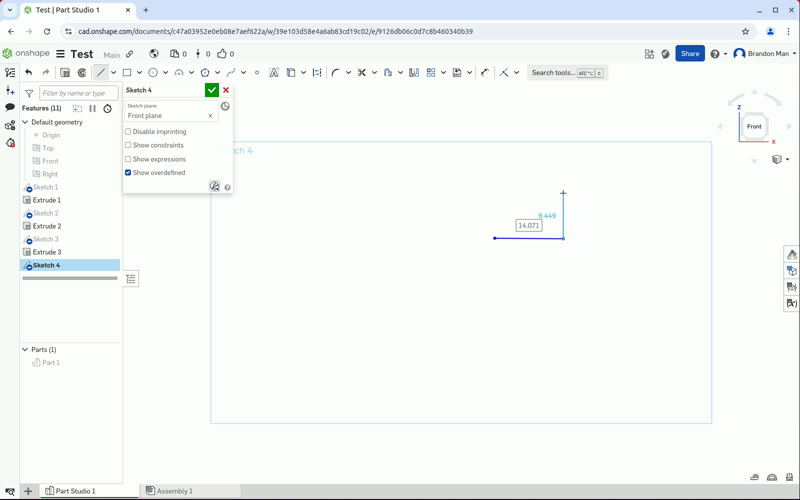
key_up(shift)
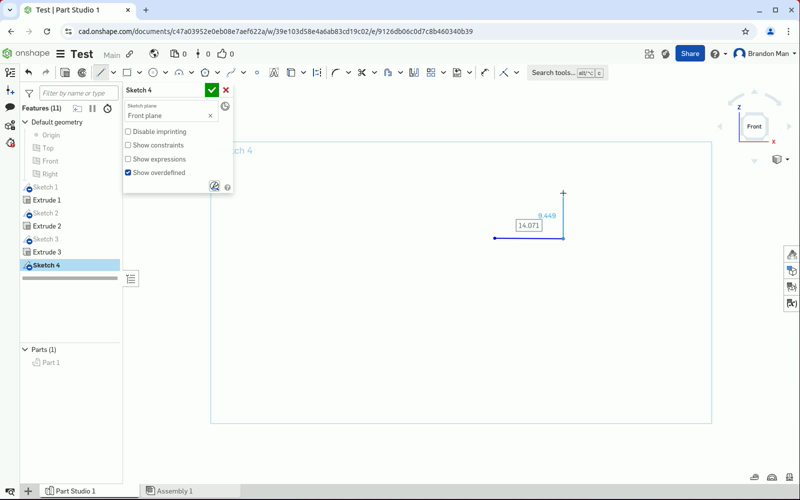
key_down(shift)
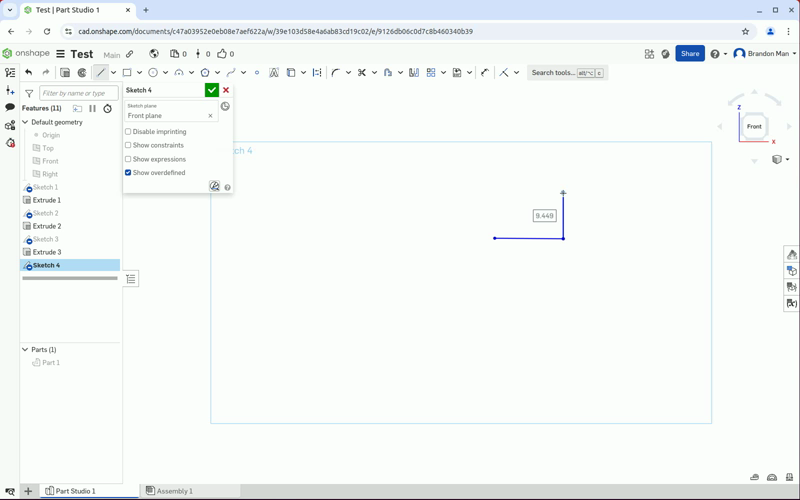
mouse_move(494, 192)
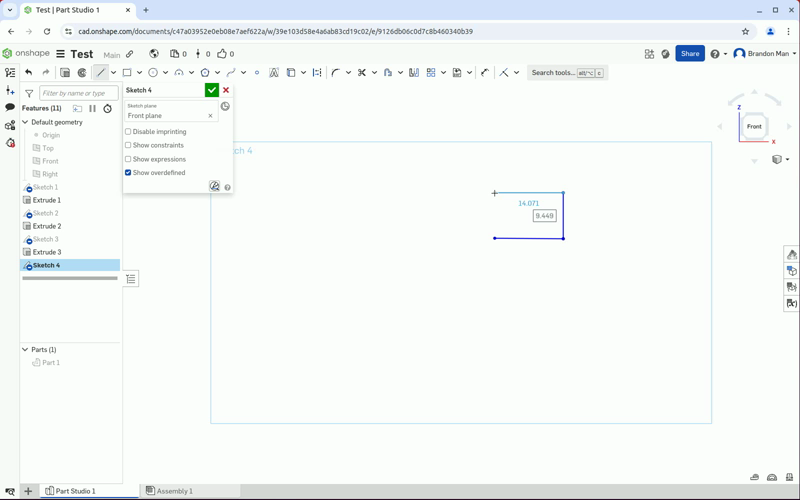
click(494, 192)
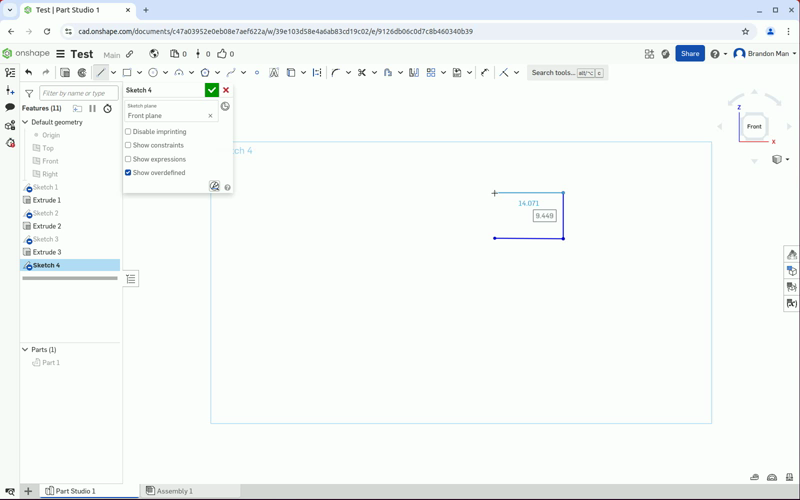
key_up(shift)
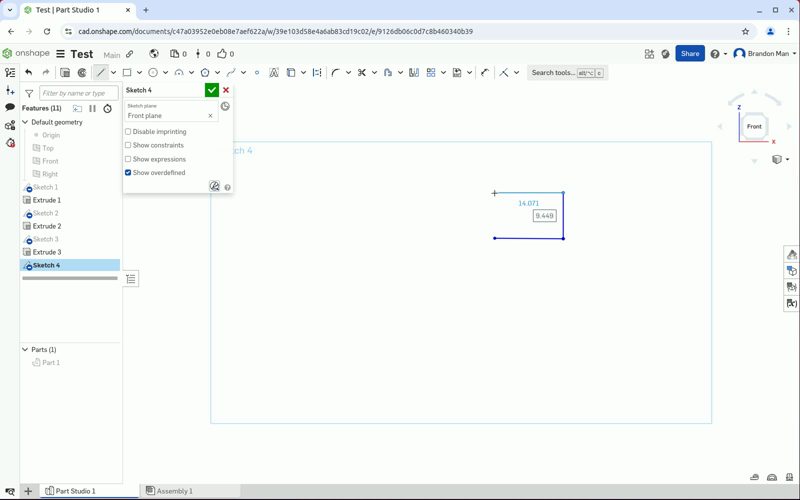
mouse_move(524, 192)
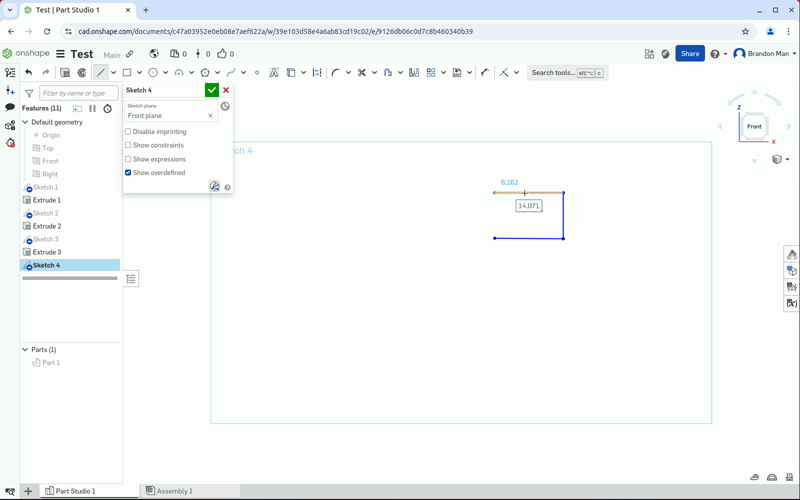
key_down(shift)
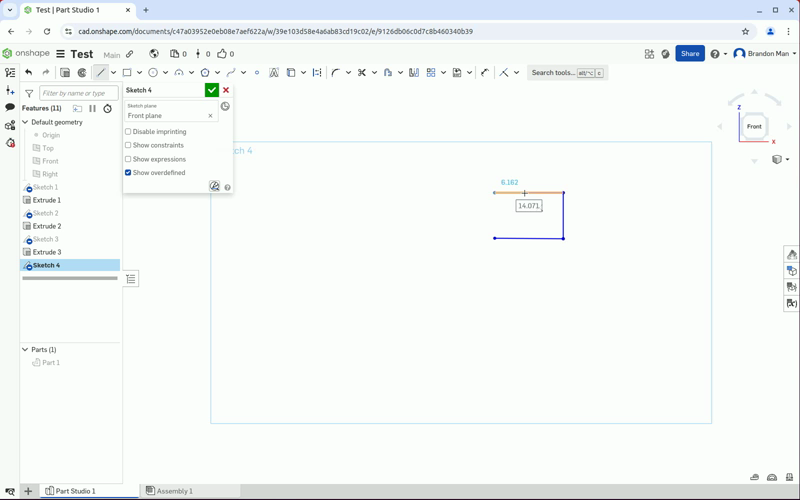
mouse_move(494, 238)
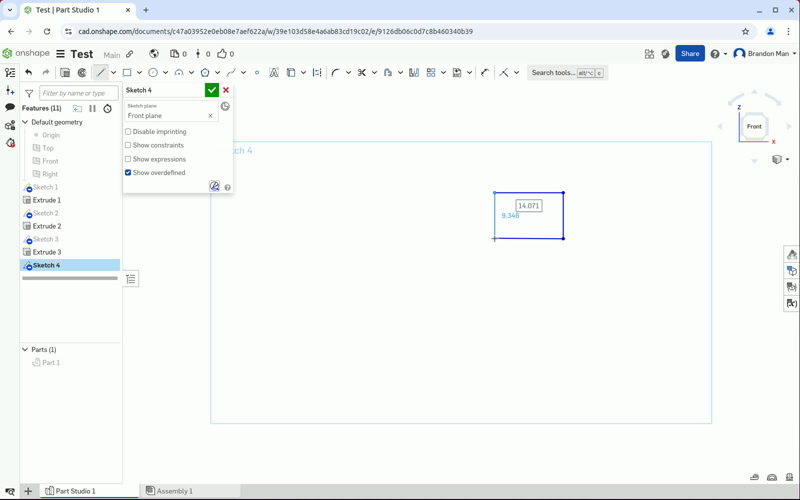
key_up(shift)
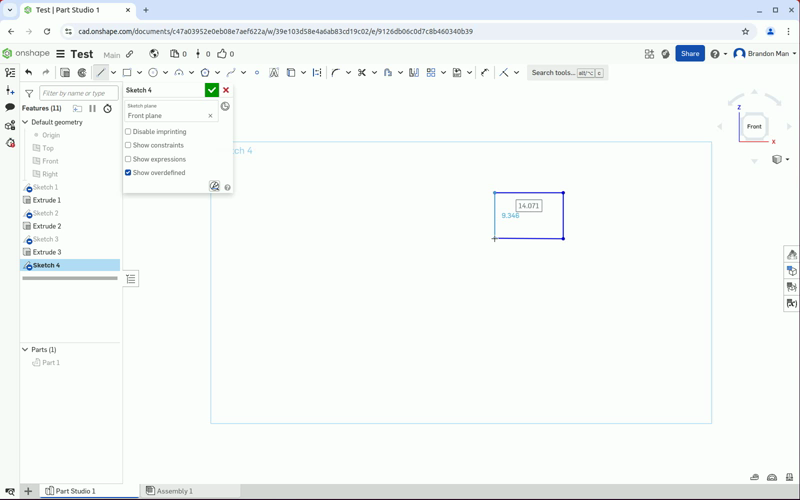
click(494, 238)
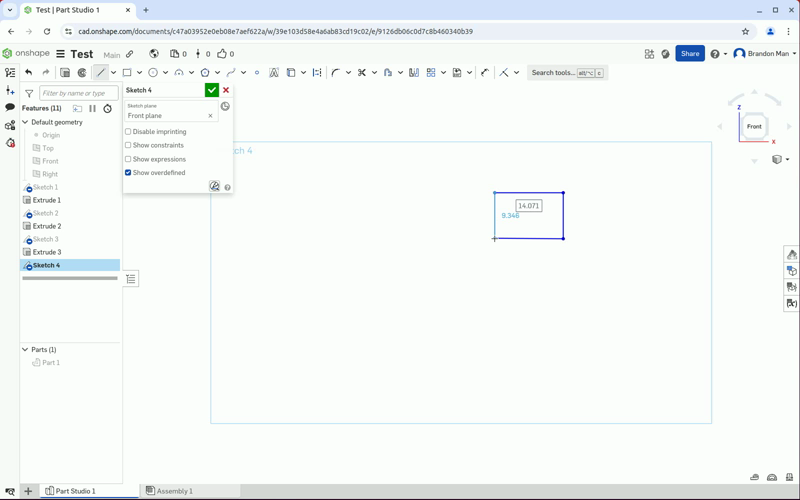
key(esc)
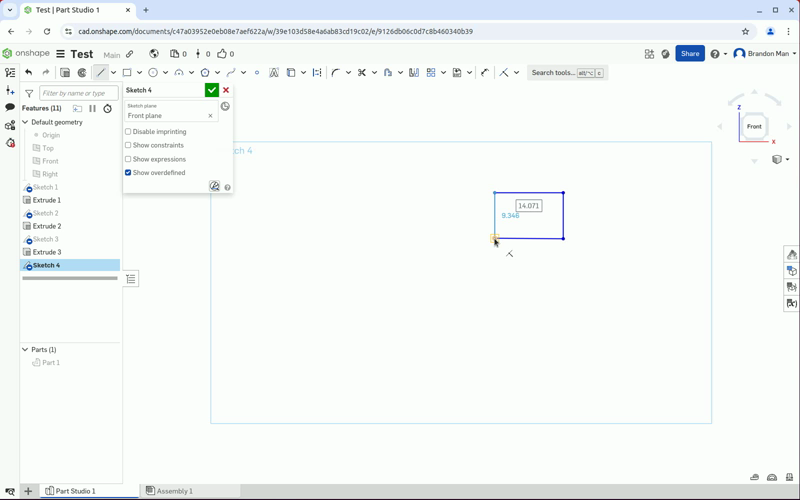
mouse_move(548, 211)
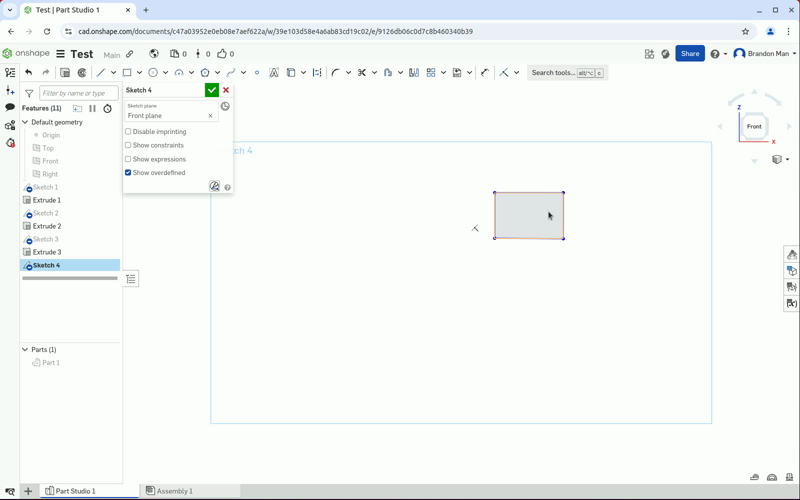
click(548, 211)
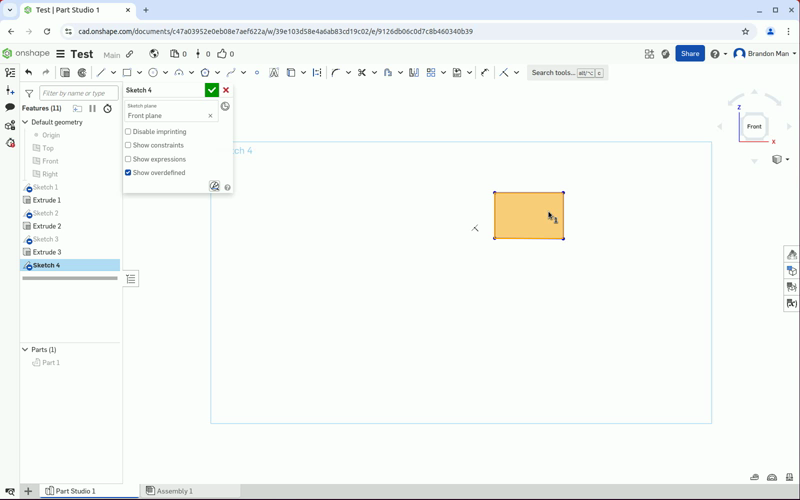
mouse_move(73, 352)
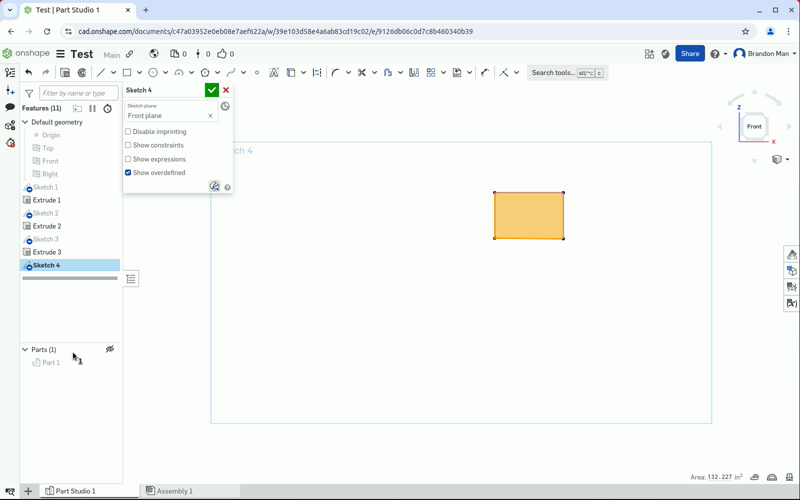
key(shift+y)
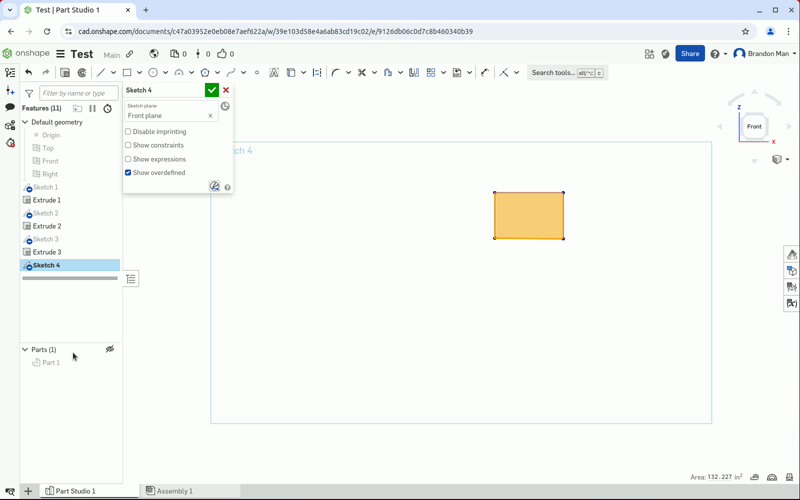
key(shift+e)
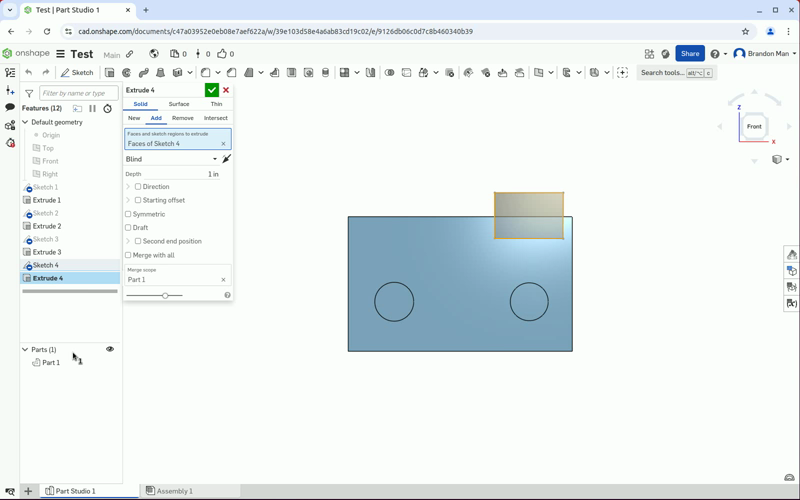
mouse_move(143, 106)
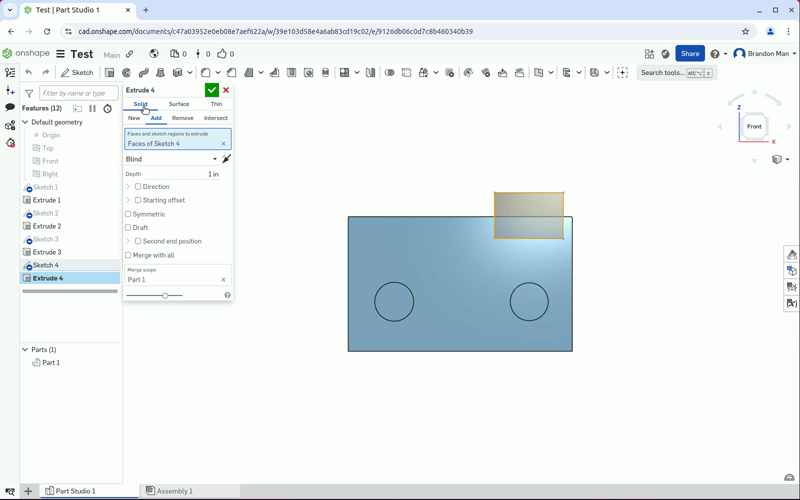
click(143, 106)
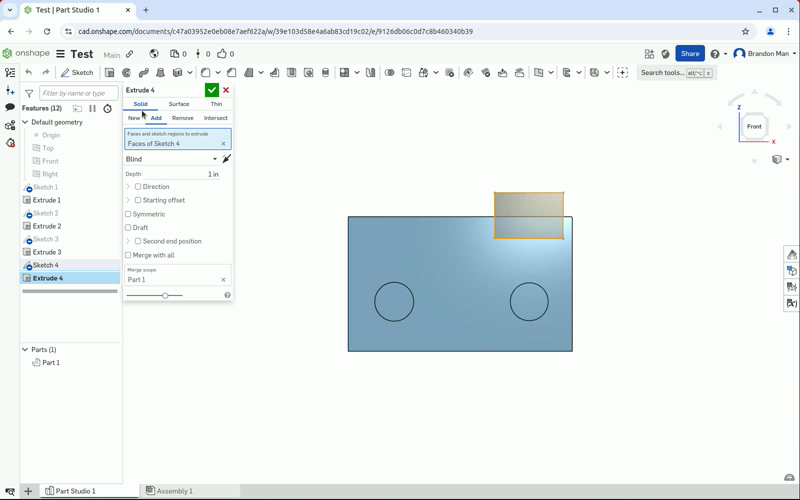
mouse_move(137, 120)
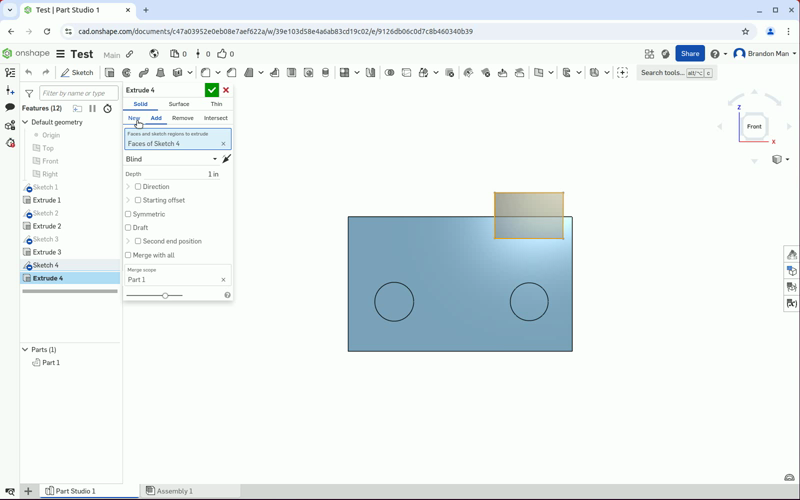
click(137, 120)
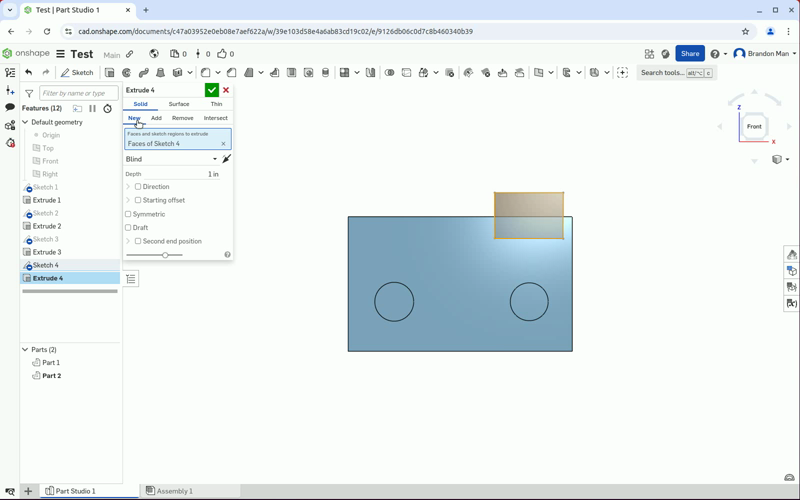
key(tab, 4)
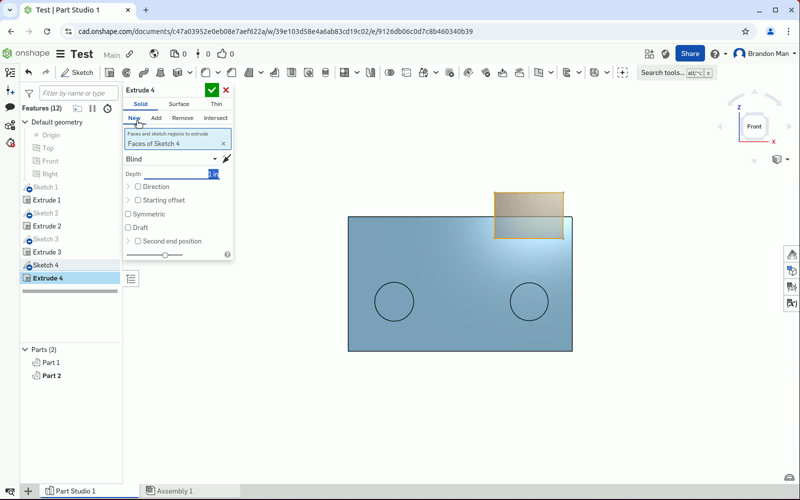
text(20.46)
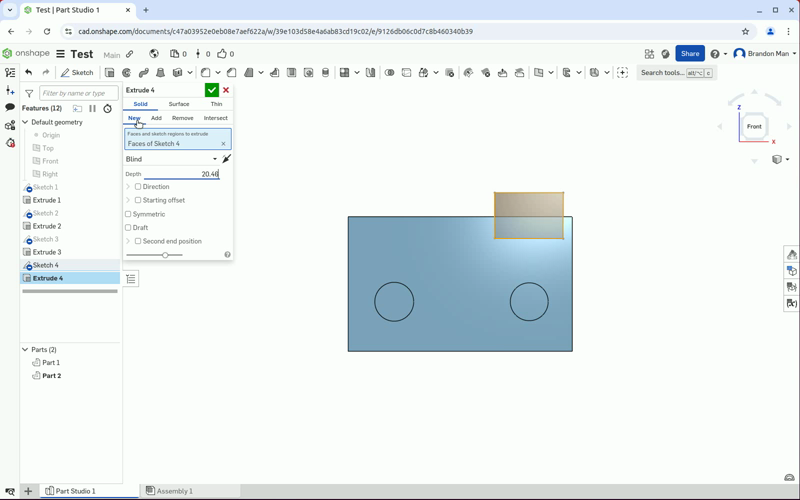
key(enter)
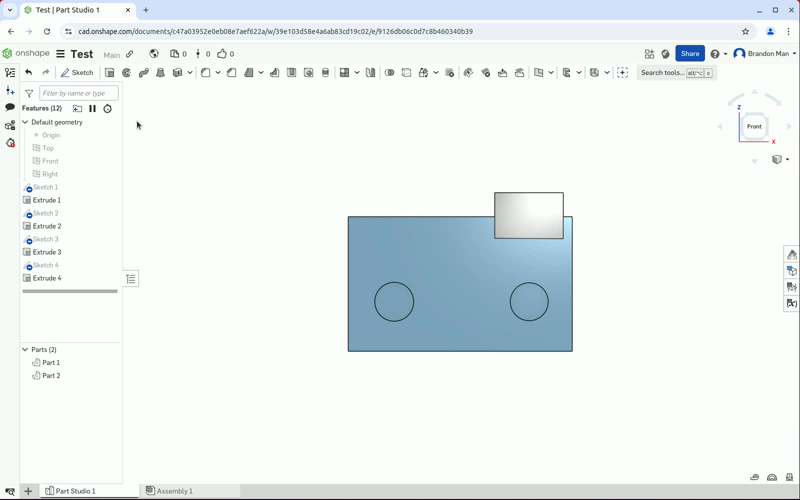
key(shift+h)
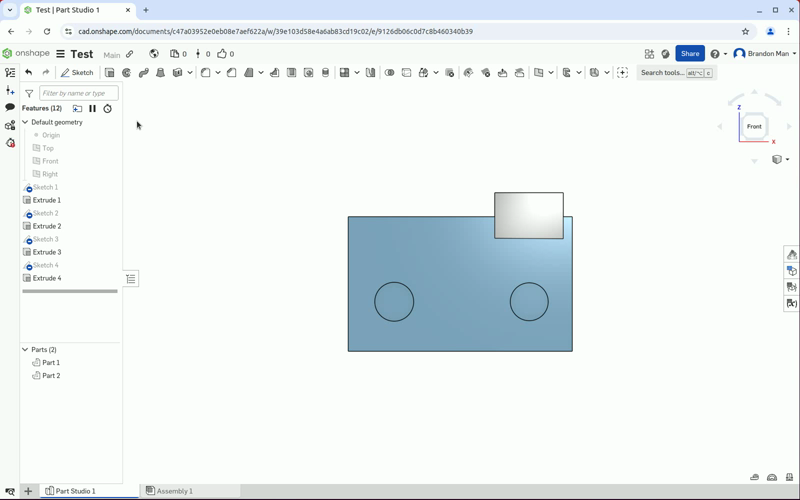
key(shift+h)
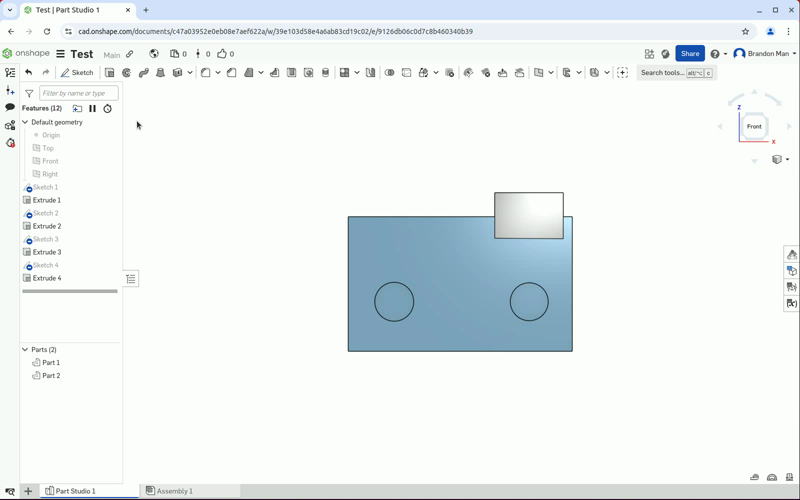
mouse_move(73, 189)
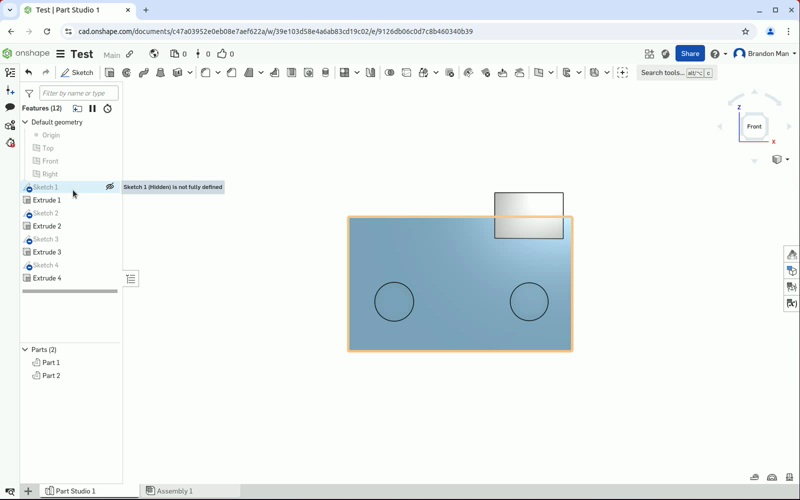
click(73, 189)
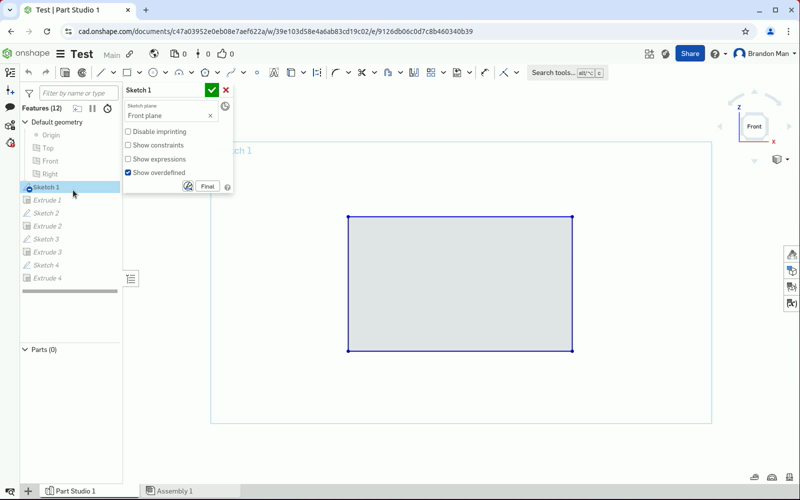
mouse_move(229, 92)
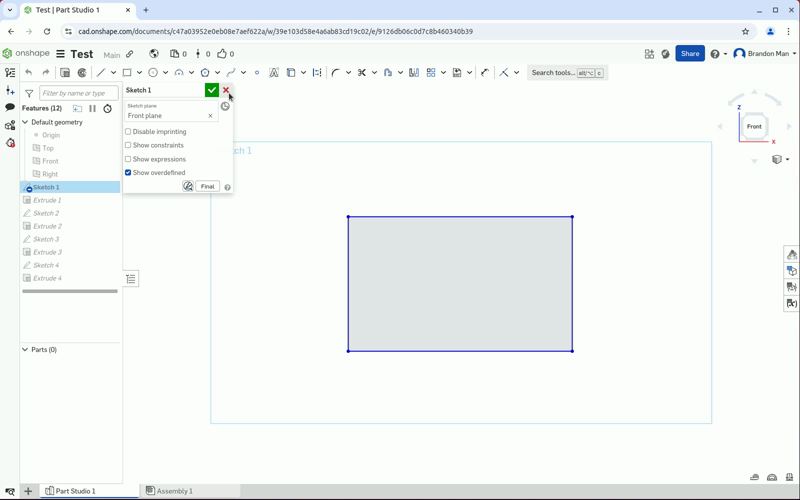
click(229, 92)
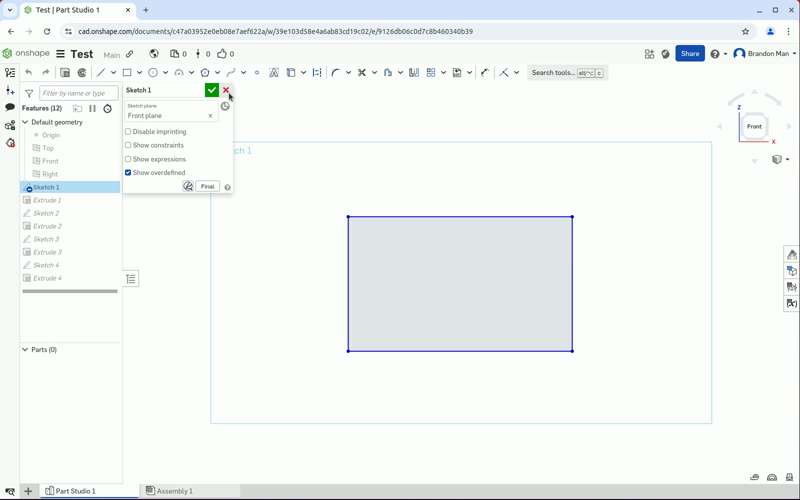
key(shift+s)
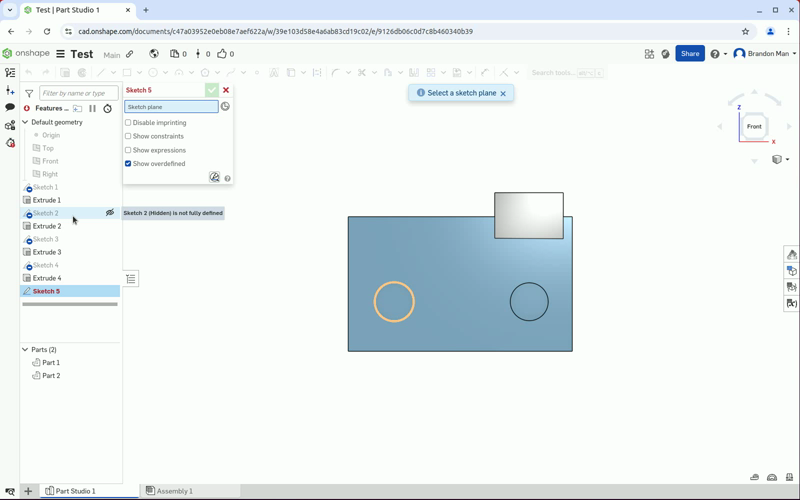
scroll(3)
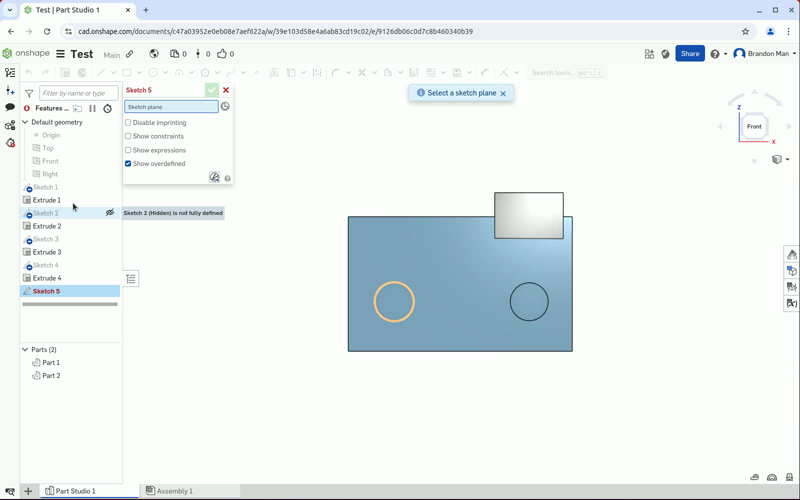
mouse_move(73, 163)
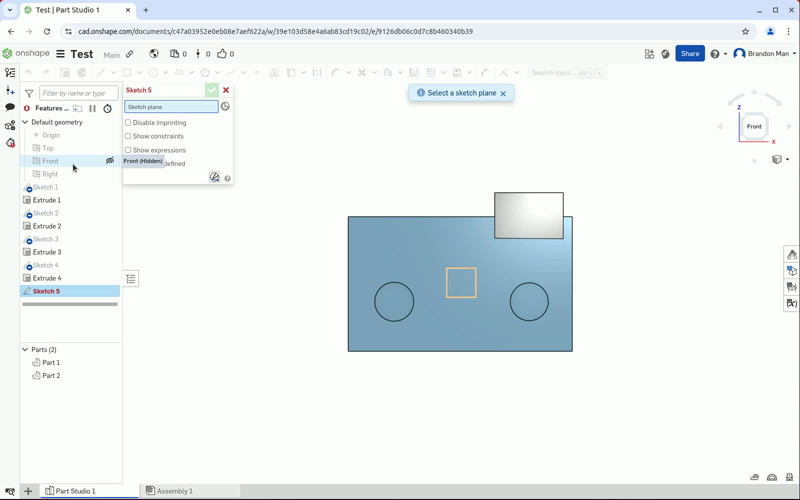
click(73, 163)
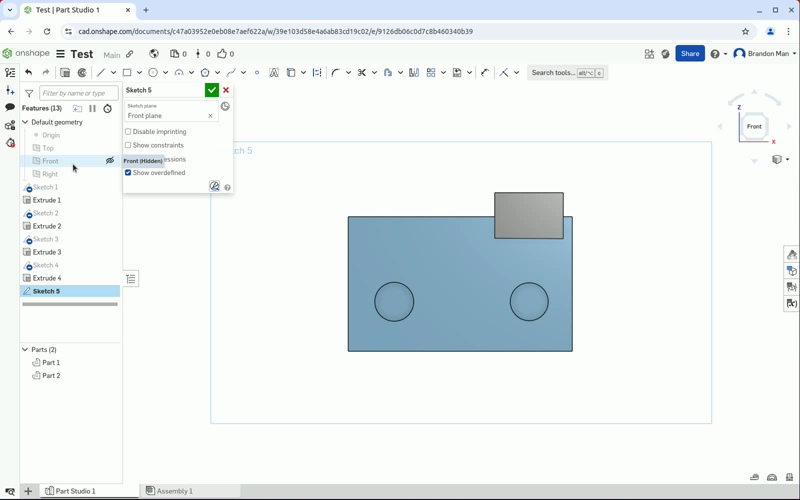
mouse_move(73, 352)
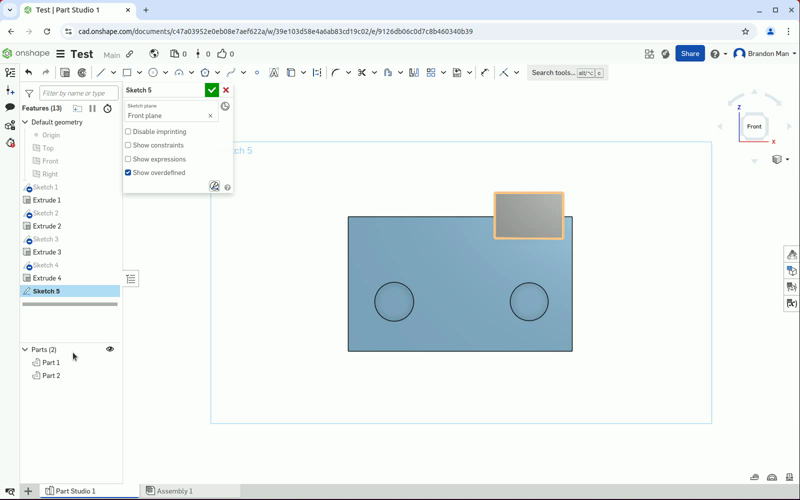
key(y)
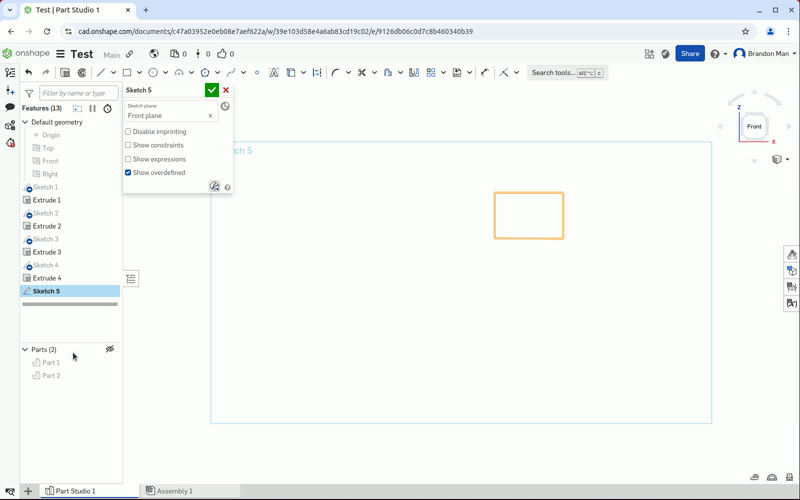
key(l)
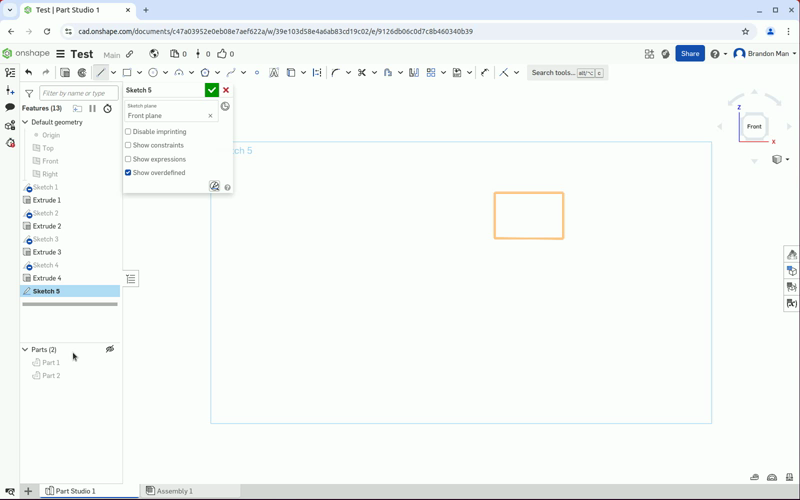
key_down(shift)
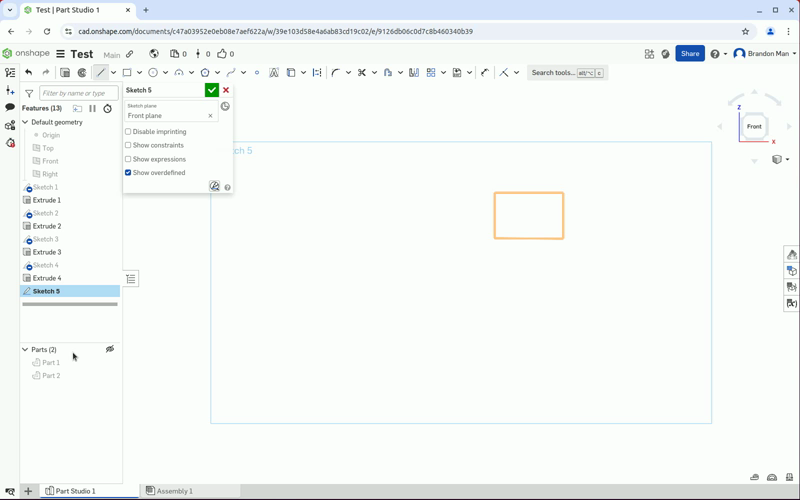
mouse_move(359, 238)
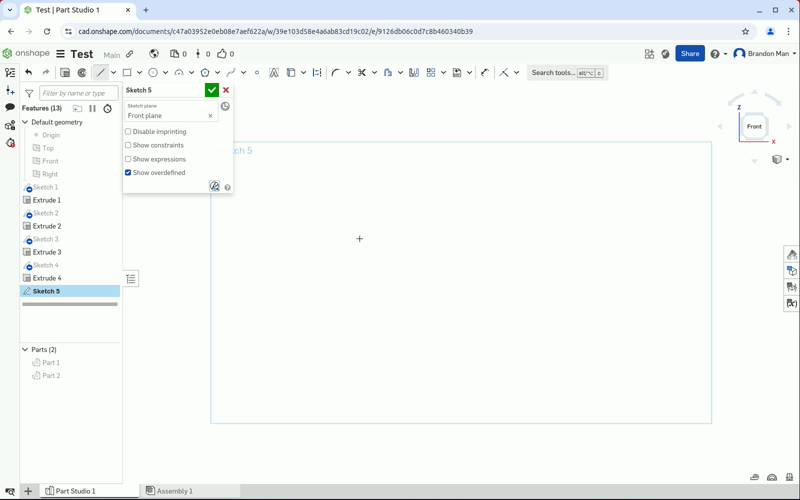
click(359, 238)
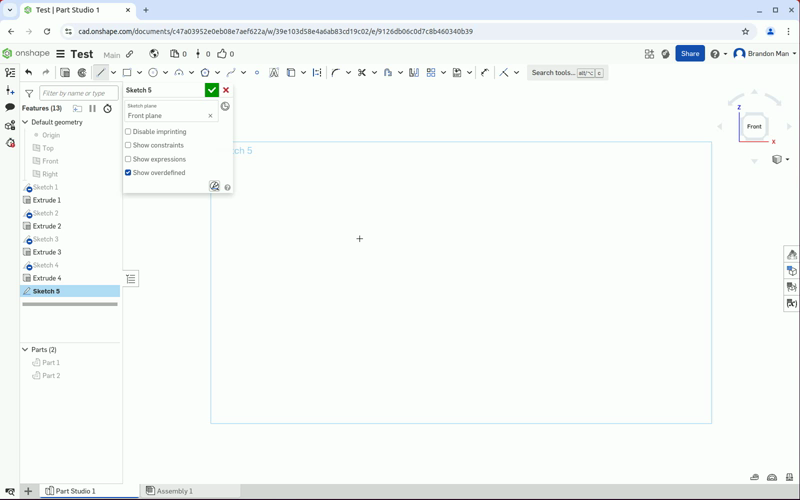
key_up(shift)
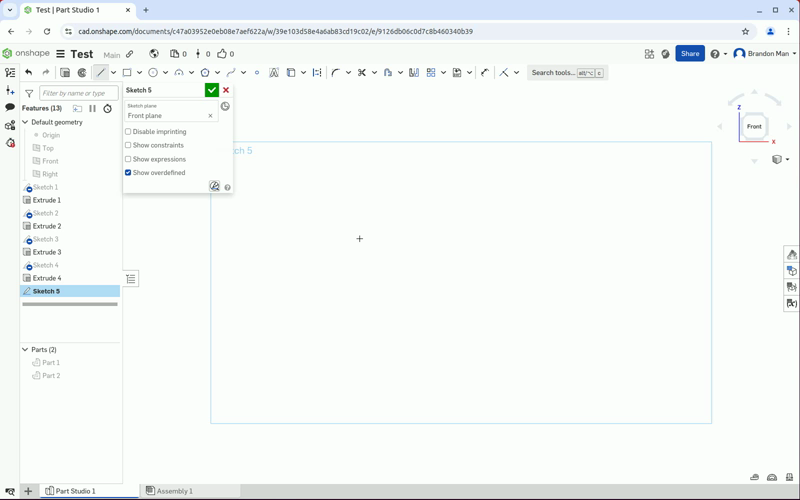
key_down(shift)
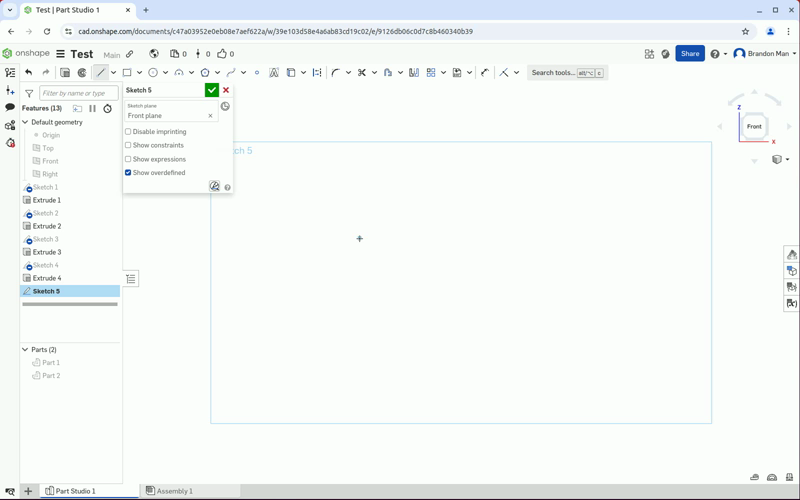
mouse_move(428, 238)
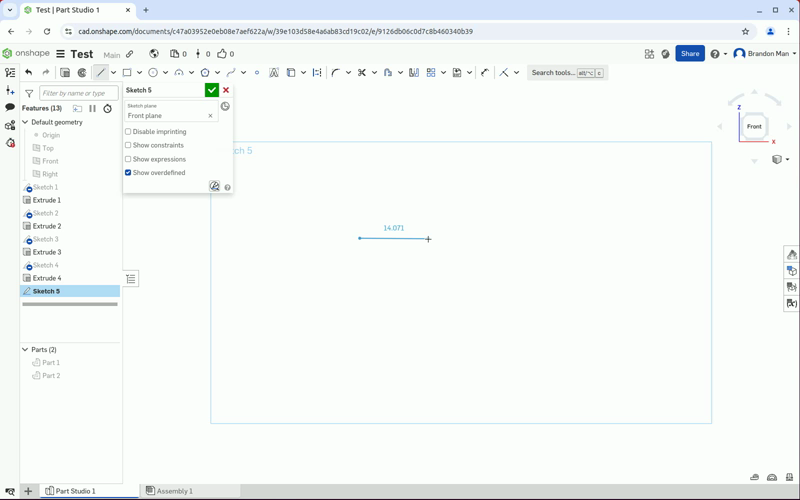
click(428, 238)
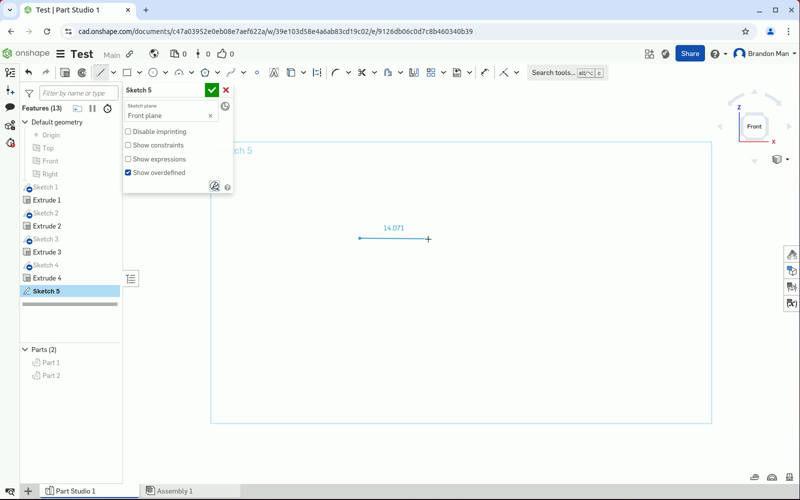
key_up(shift)
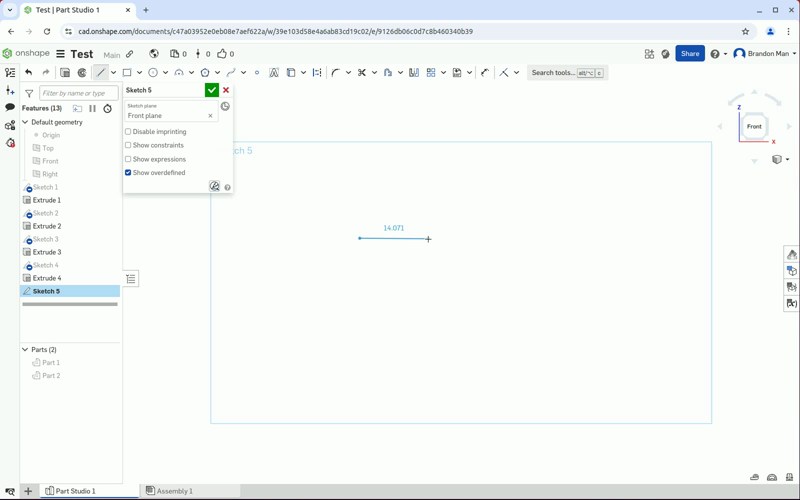
key_down(shift)
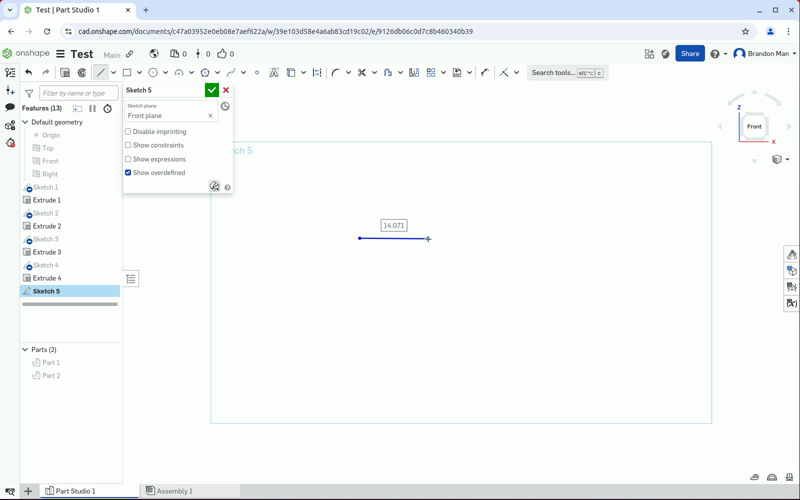
mouse_move(458, 238)
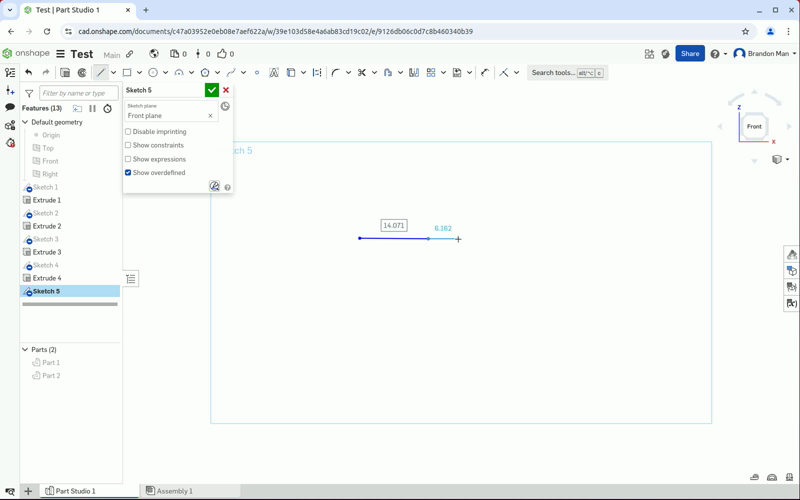
mouse_move(428, 192)
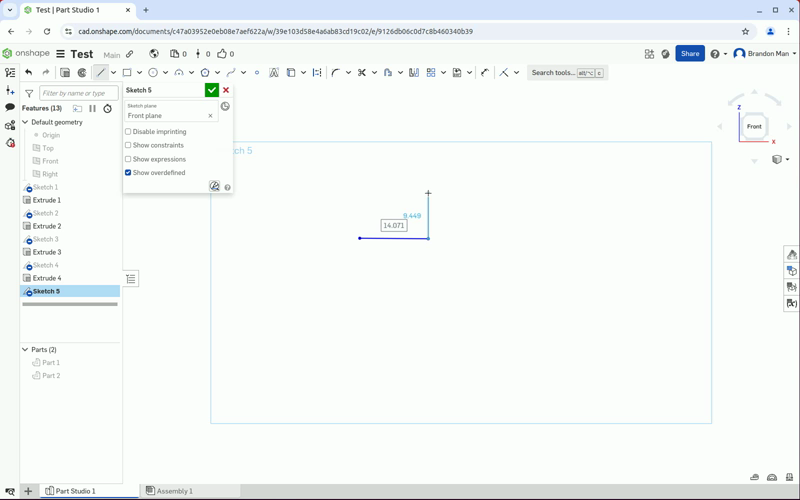
click(428, 192)
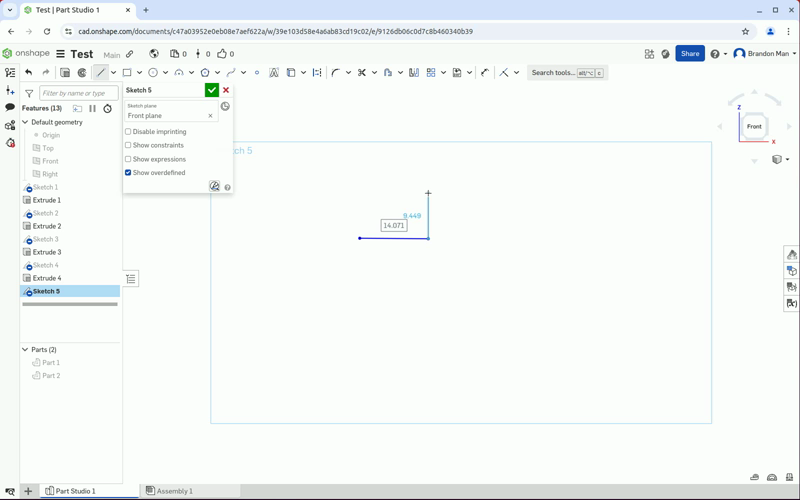
key_up(shift)
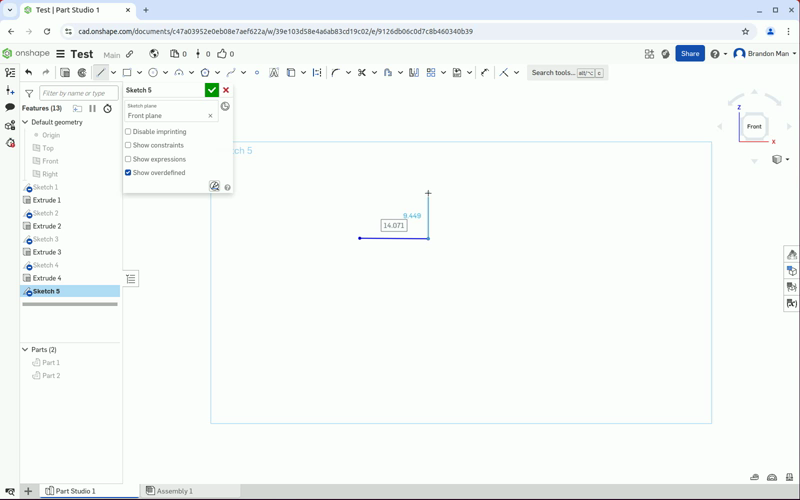
key_down(shift)
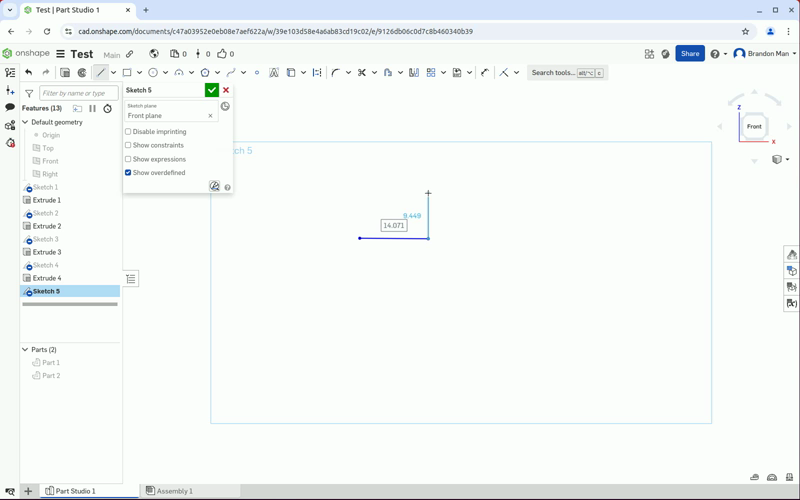
mouse_move(359, 192)
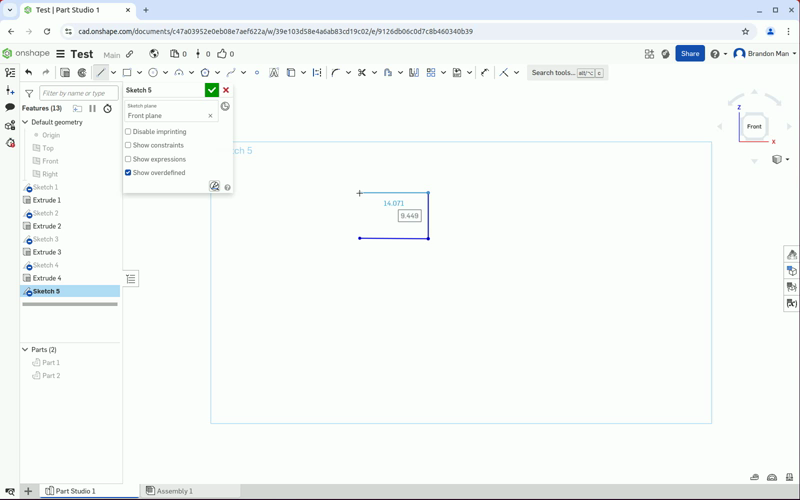
click(359, 192)
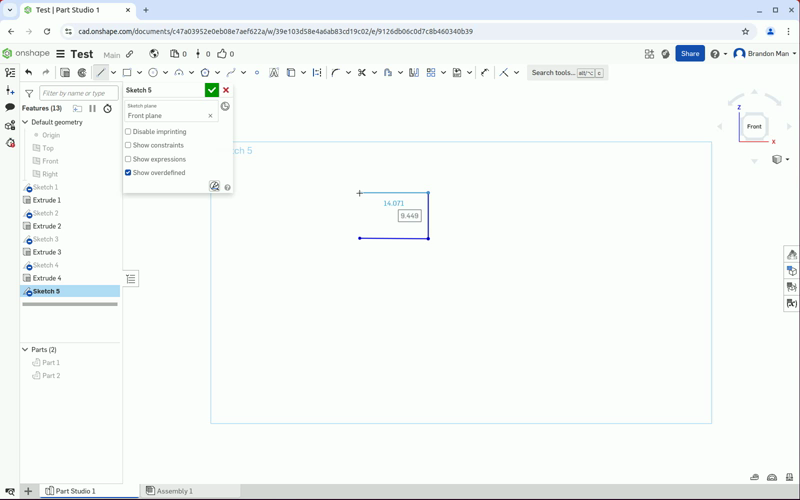
key_up(shift)
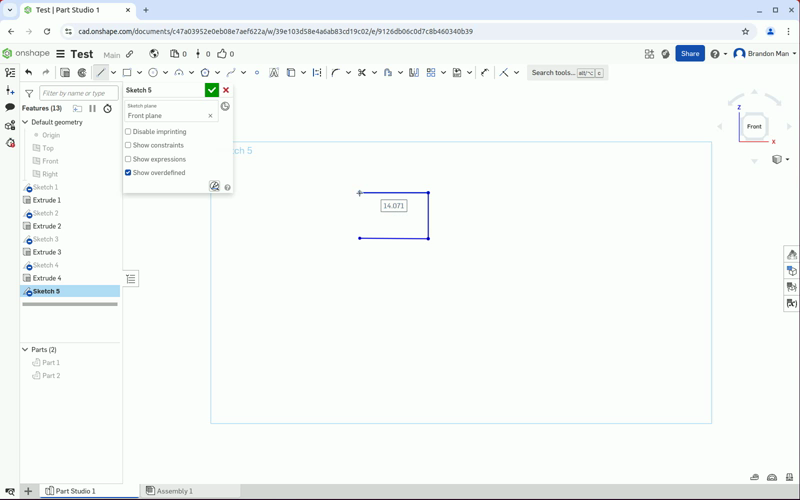
mouse_move(389, 192)
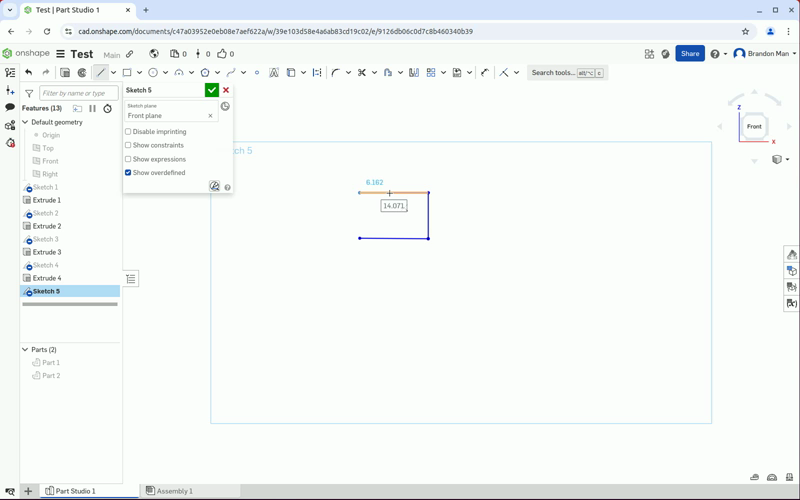
key_down(shift)
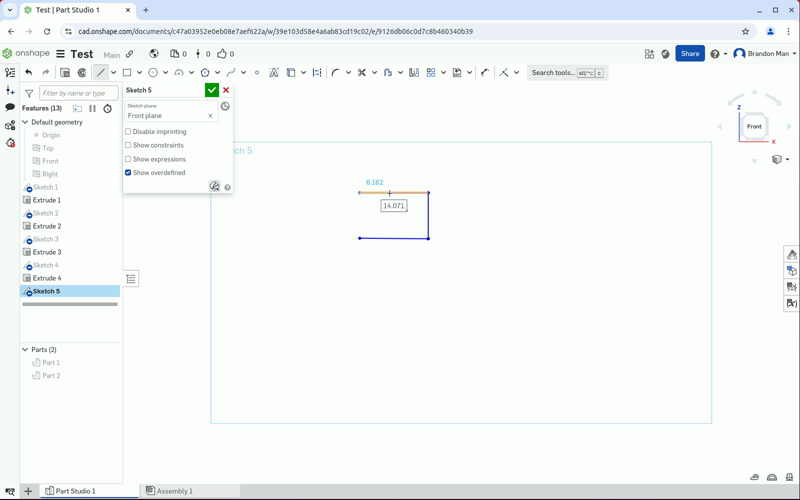
mouse_move(359, 238)
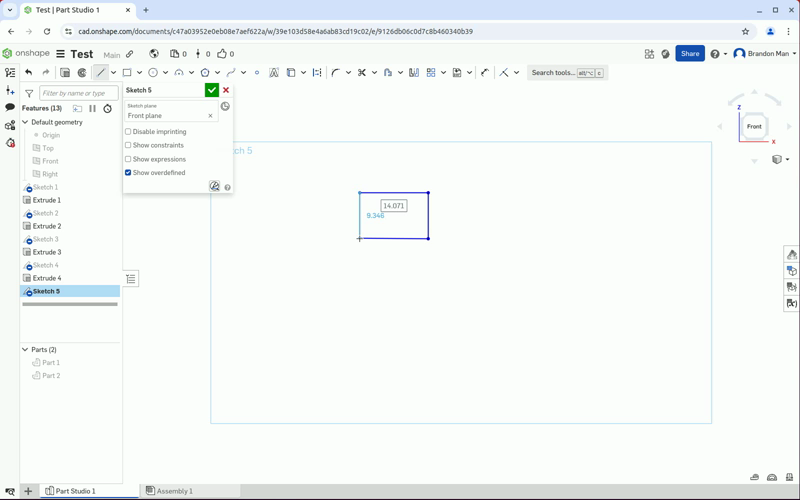
key_up(shift)
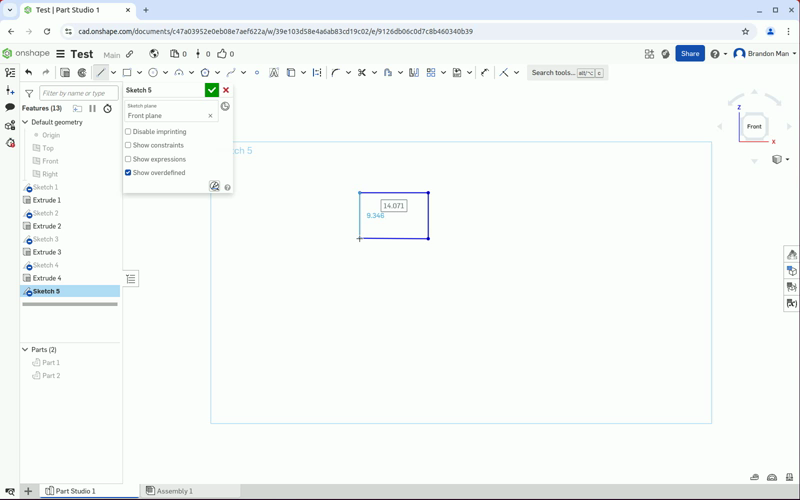
click(359, 238)
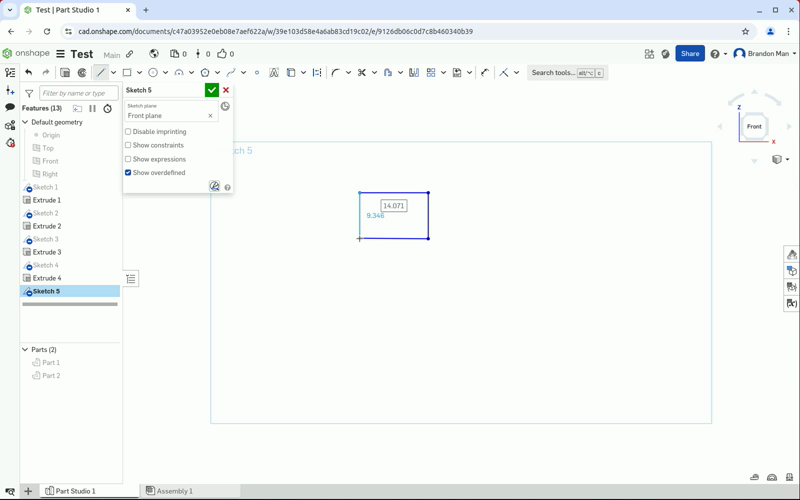
key(esc)
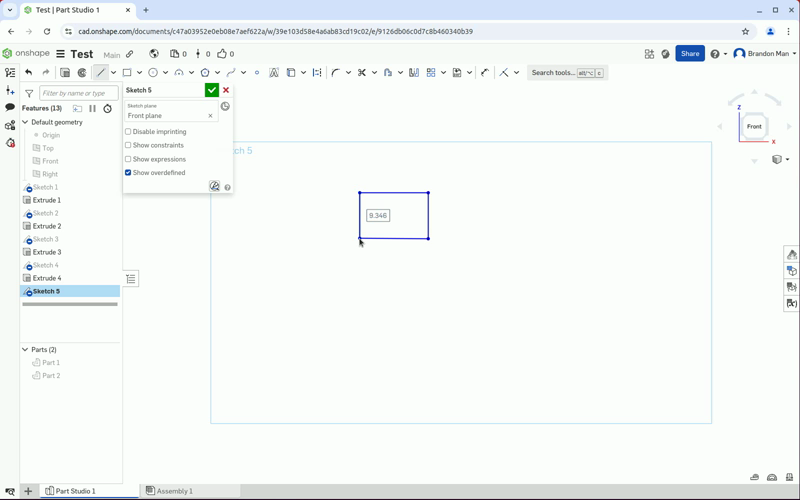
mouse_move(407, 205)
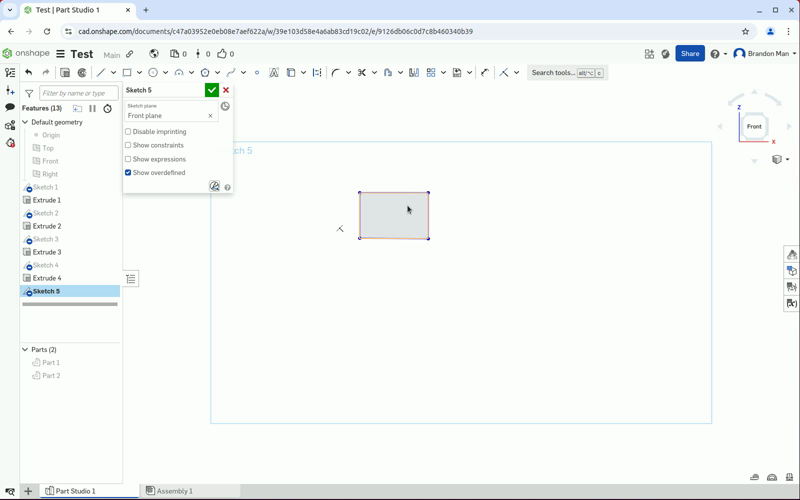
click(407, 205)
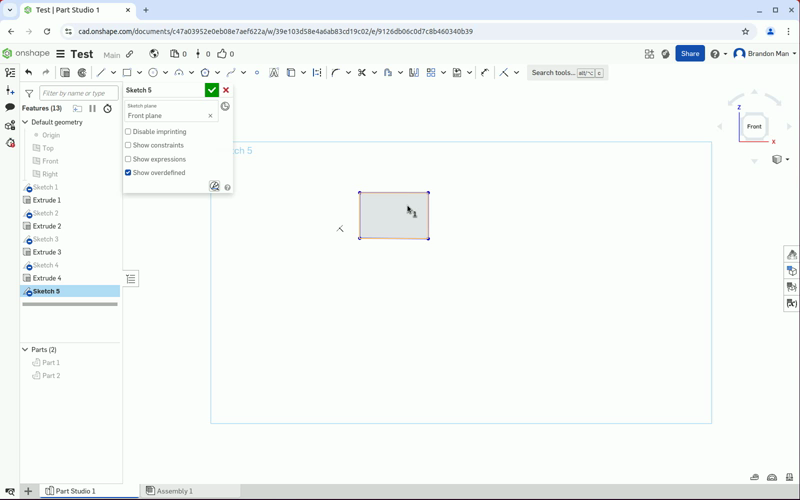
mouse_move(73, 352)
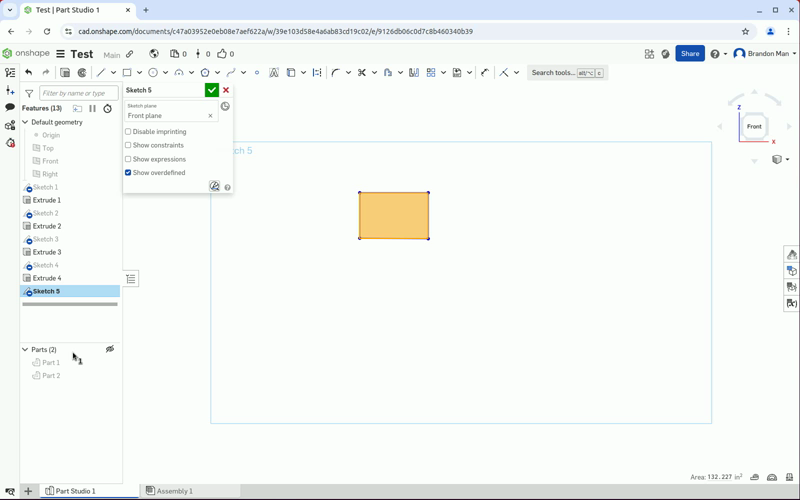
key(shift+y)
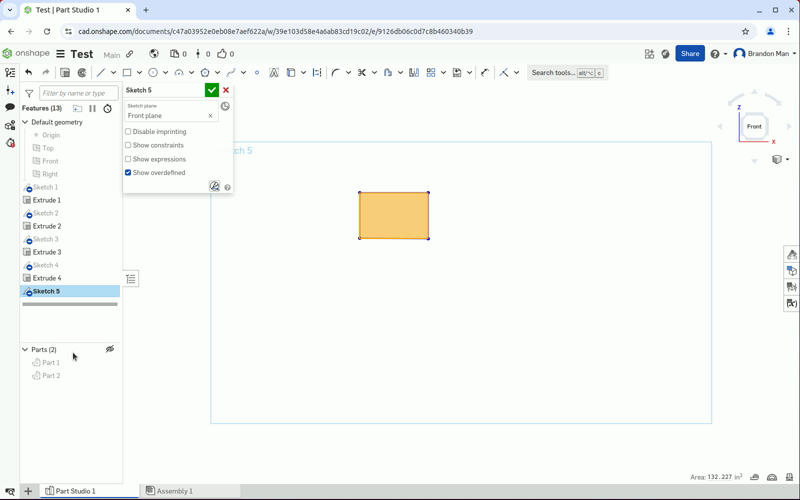
key(shift+e)
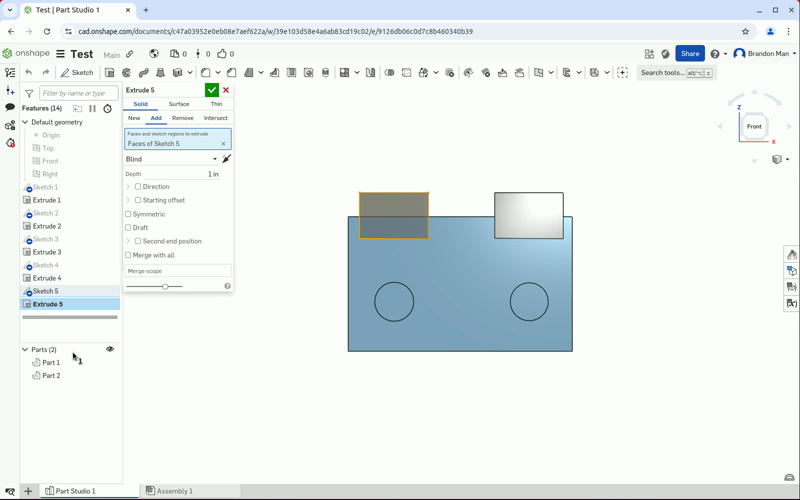
mouse_move(143, 106)
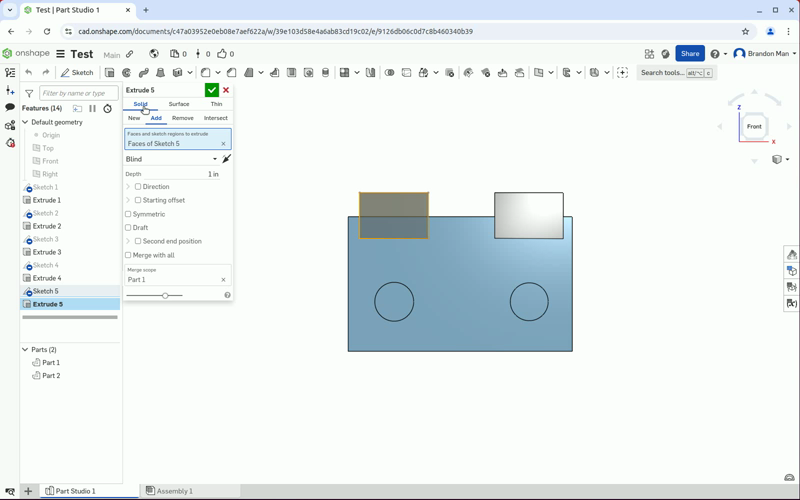
click(143, 106)
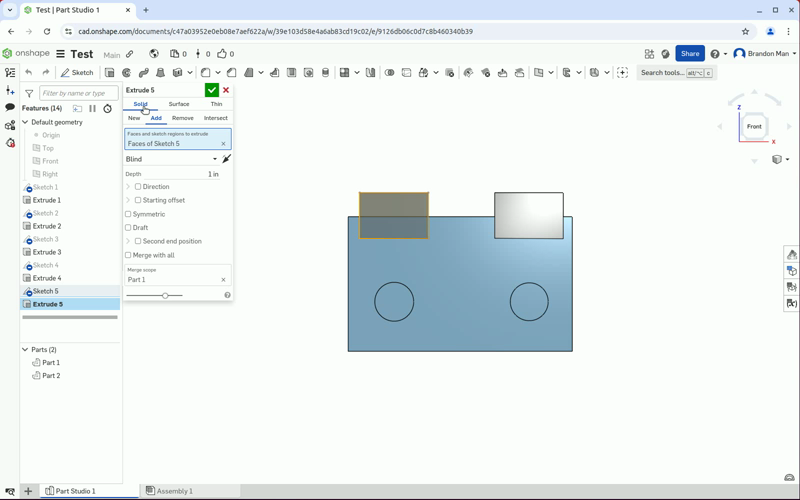
mouse_move(137, 120)
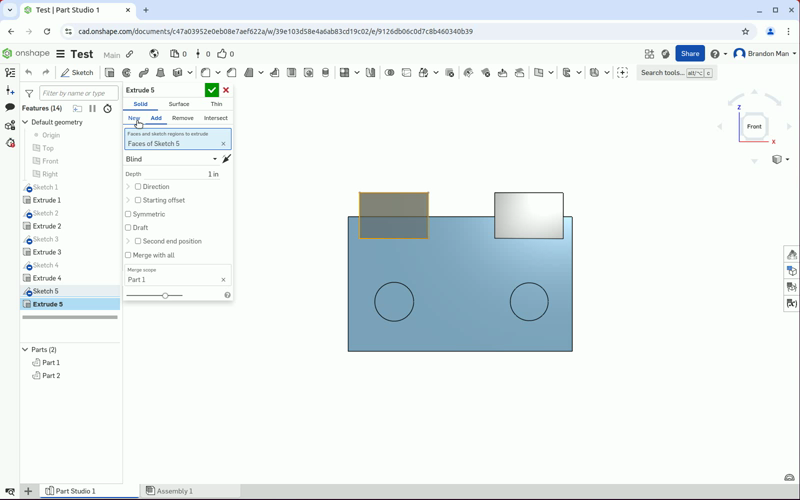
click(137, 120)
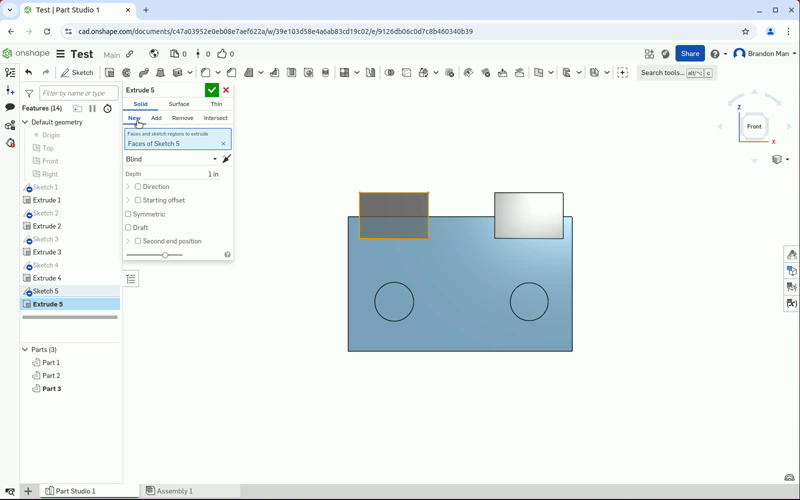
key(tab, 4)
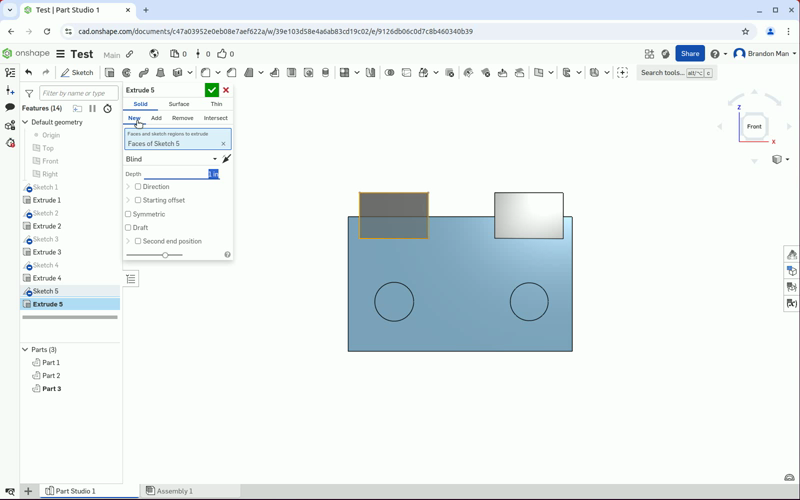
text(20.46)
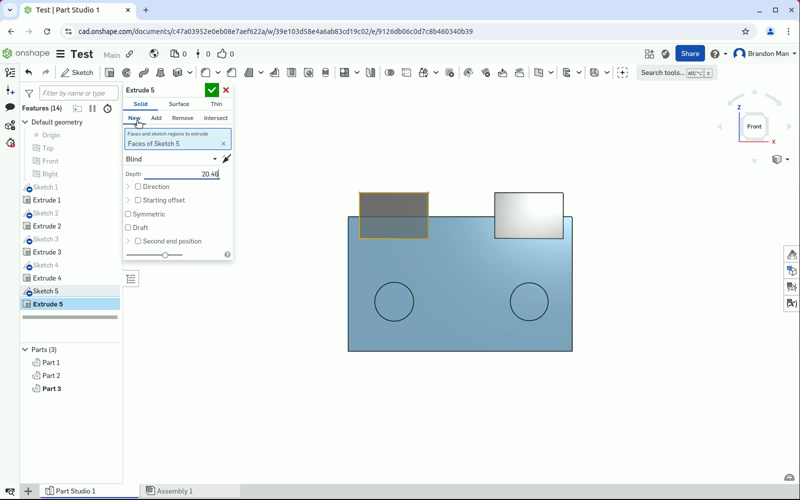
key(enter)
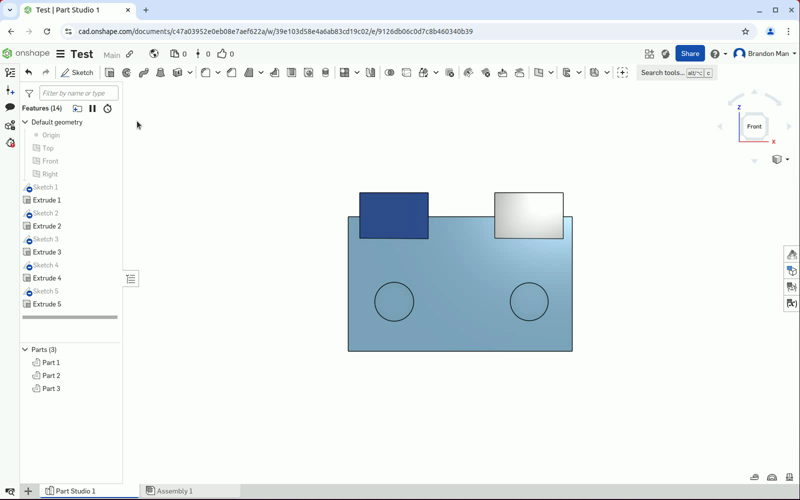
key(shift+h)
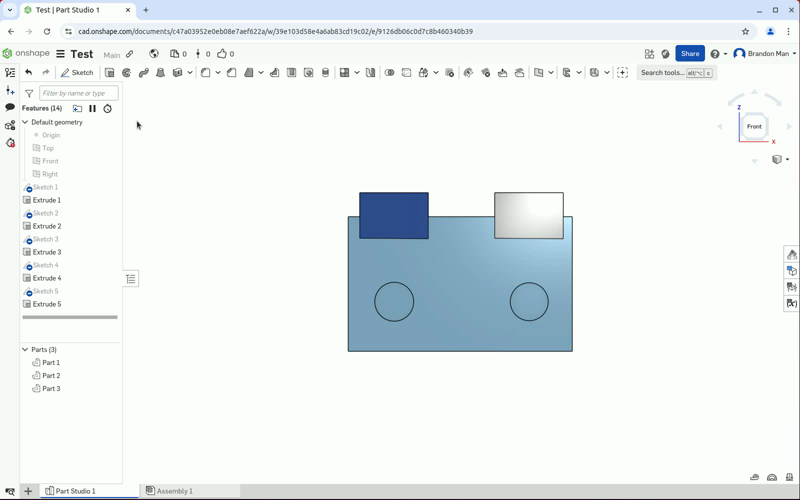
key(shift+h)
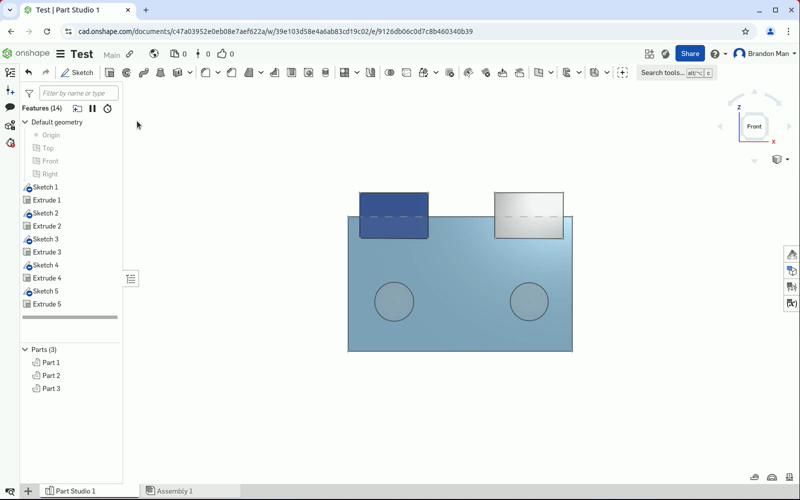
key(shift+7)
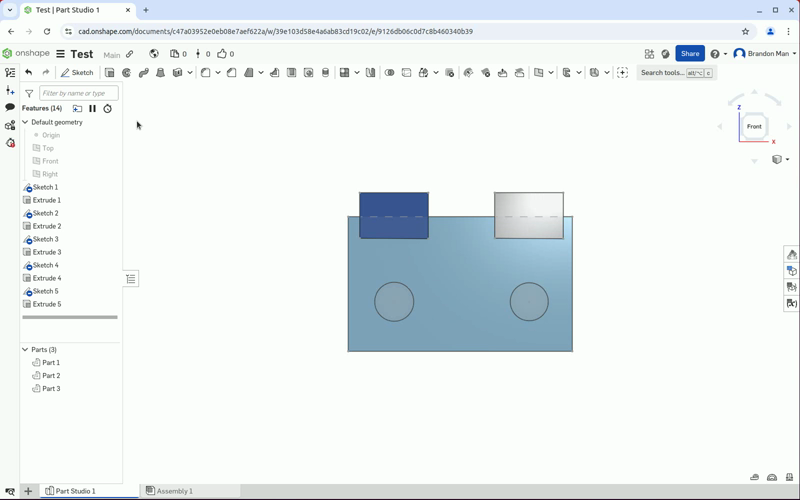
key(left, 2)
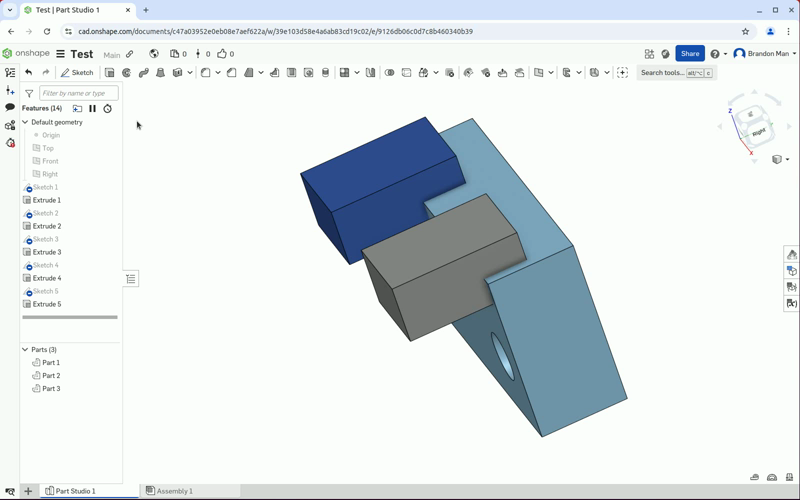
key(down, 2)
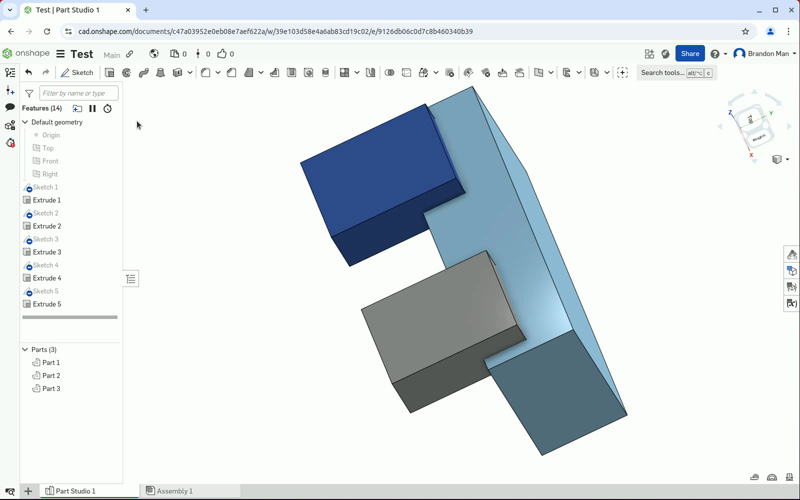
key(up, 2)
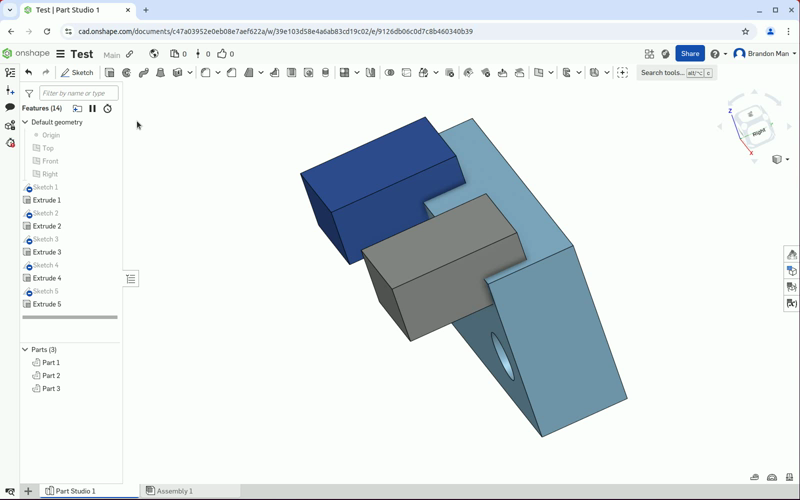
key(right, 2)
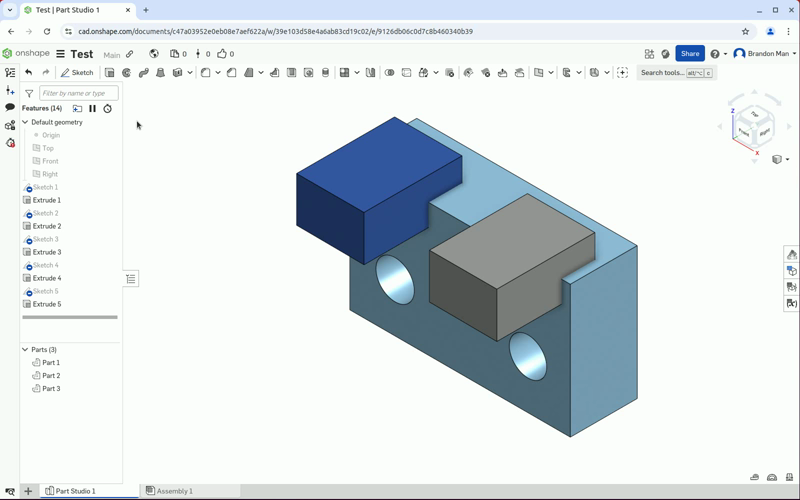
mouse_move(73, 189)
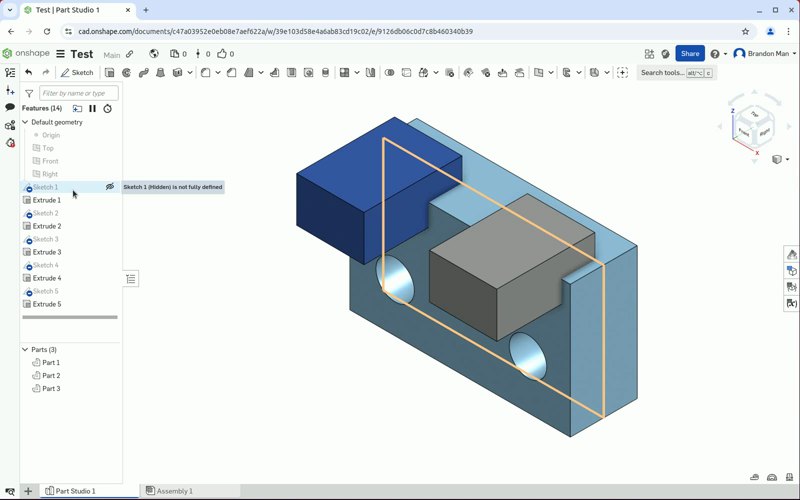
click(73, 189)